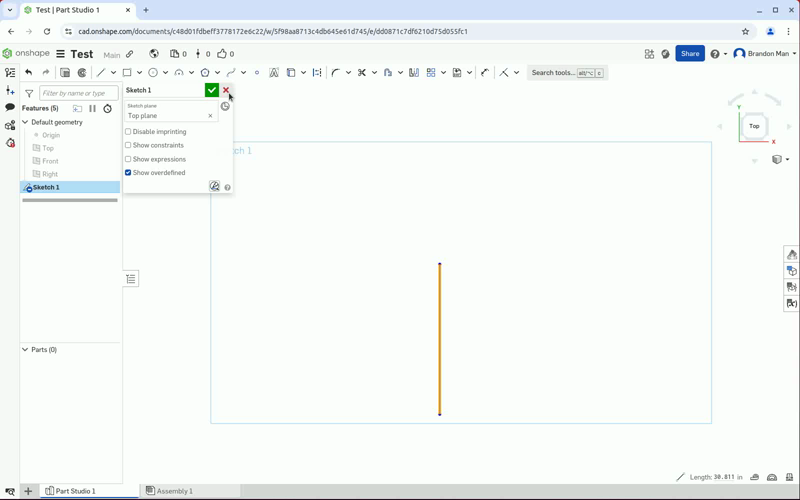
key(shift+h)
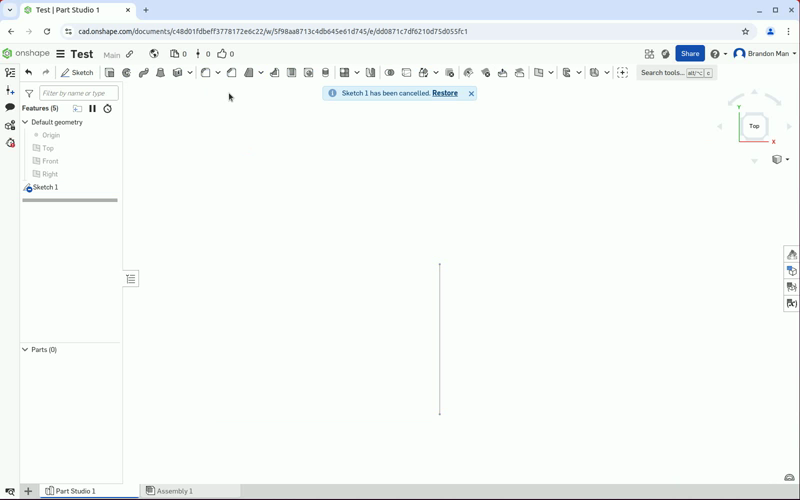
key(shift+s)
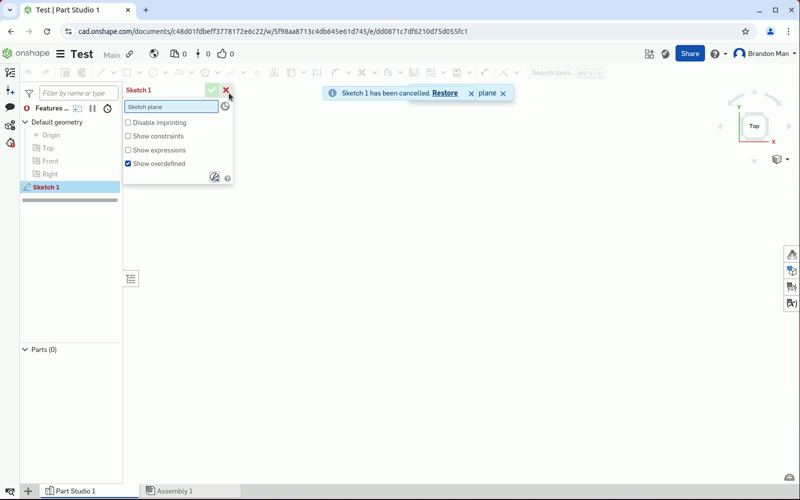
mouse_move(73, 150)
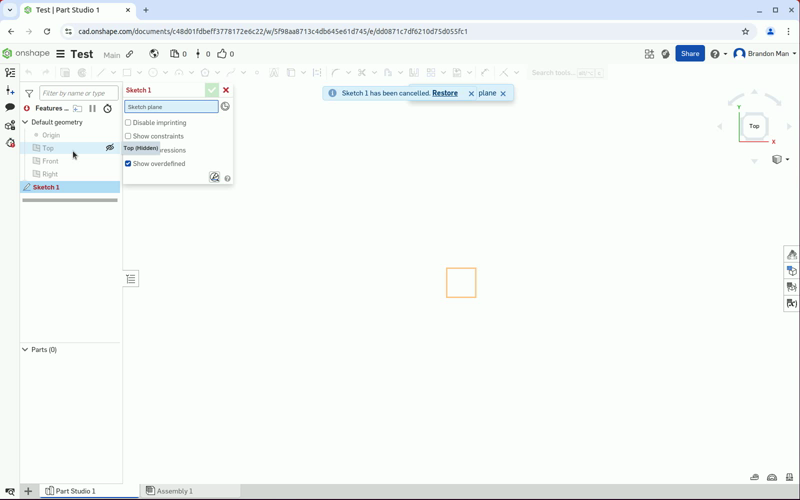
click(73, 150)
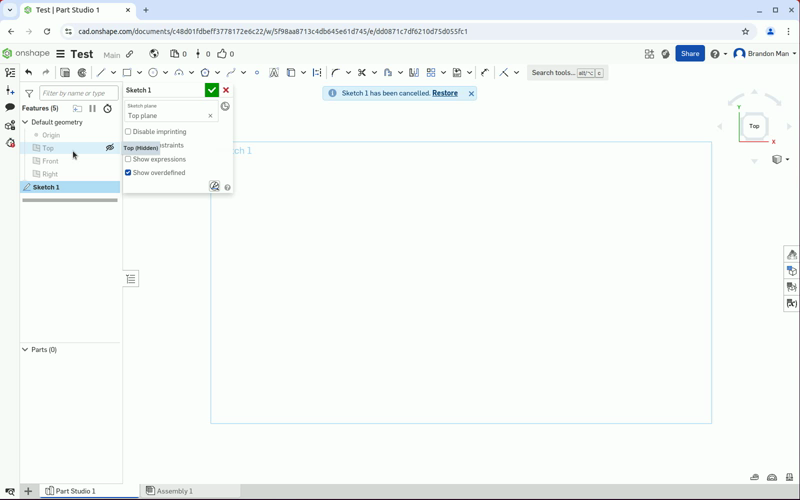
mouse_move(73, 352)
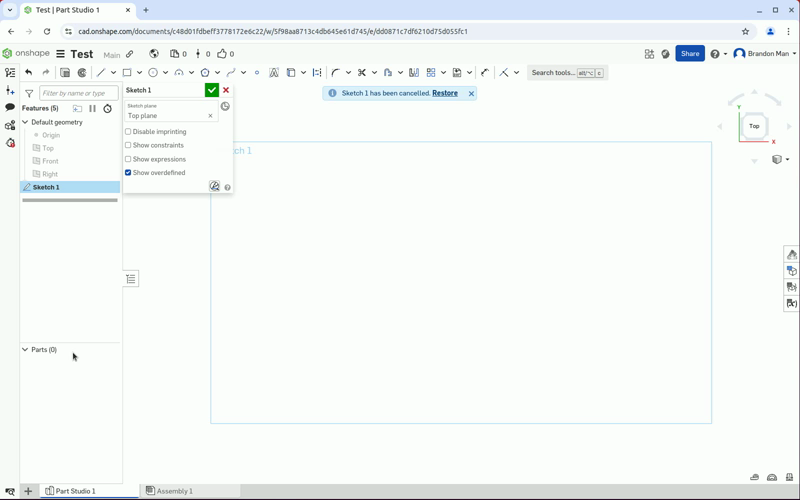
key(y)
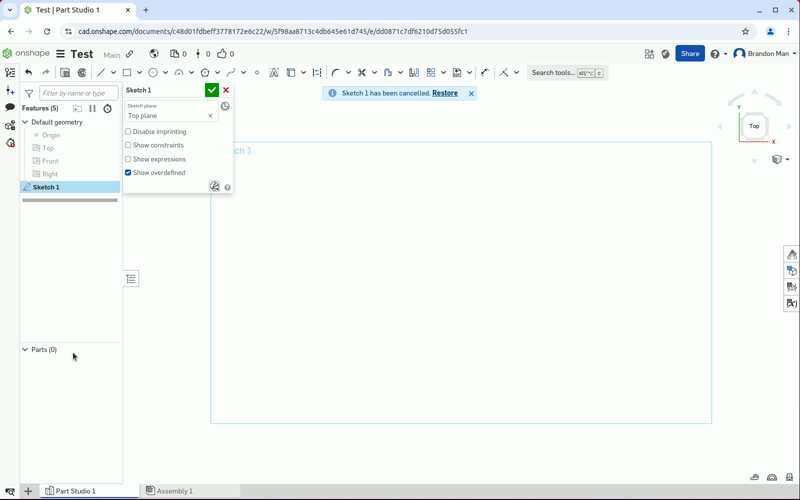
key(l)
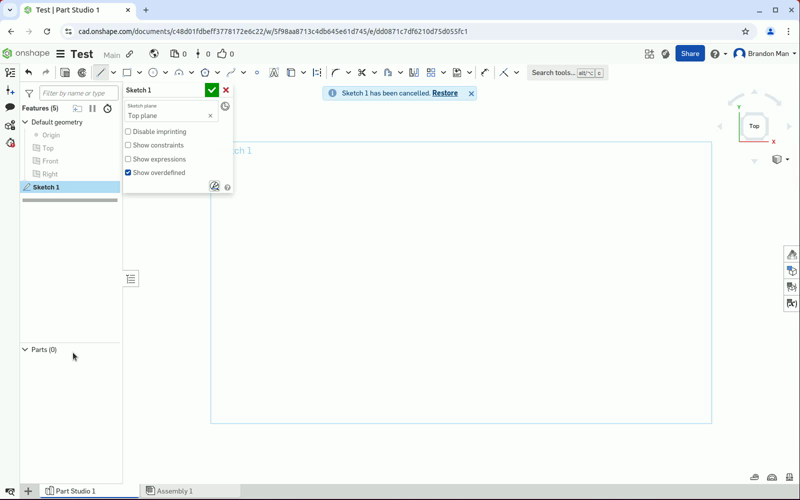
key_down(shift)
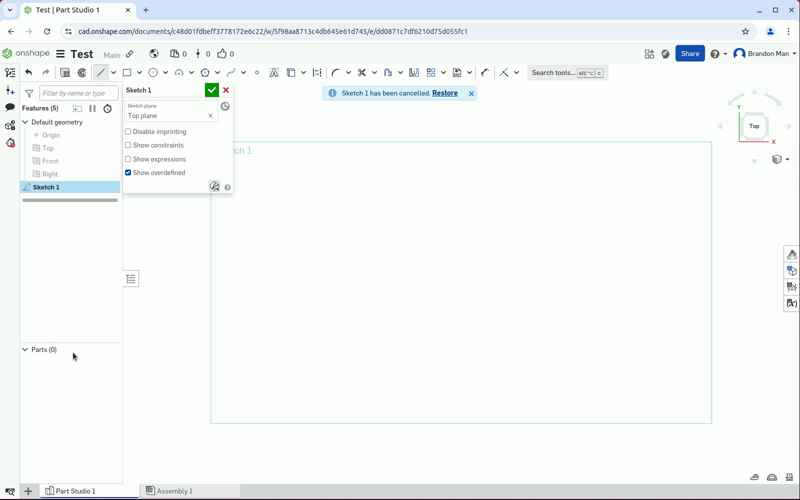
mouse_move(493, 307)
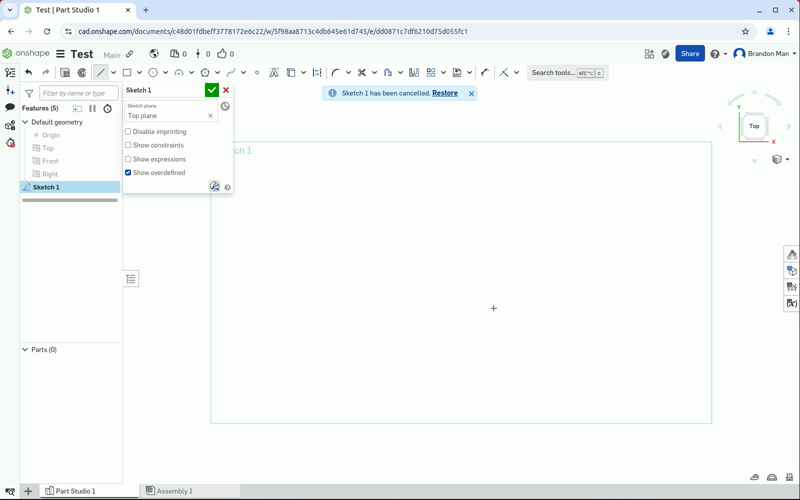
click(493, 307)
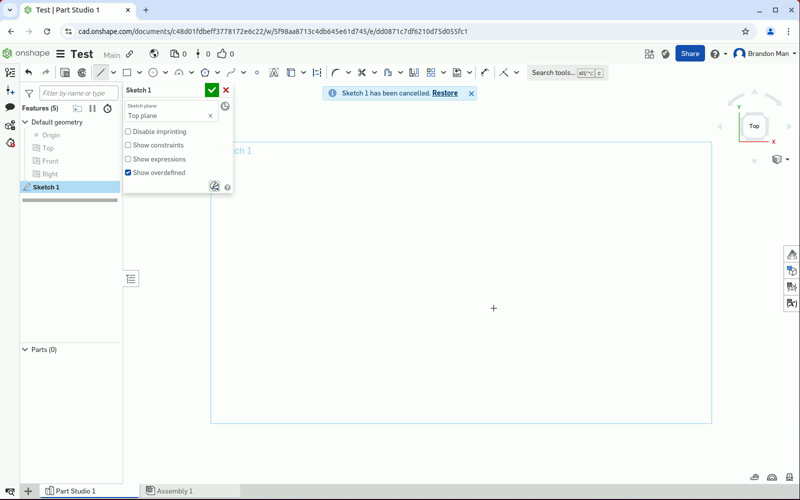
key_up(shift)
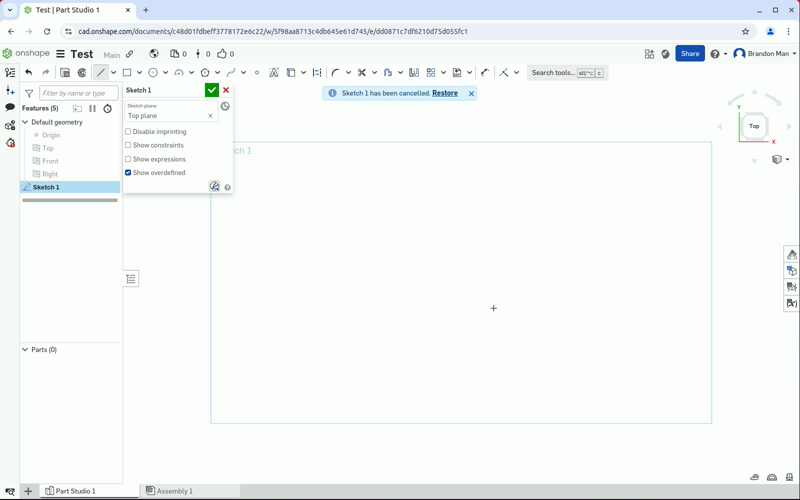
key_down(shift)
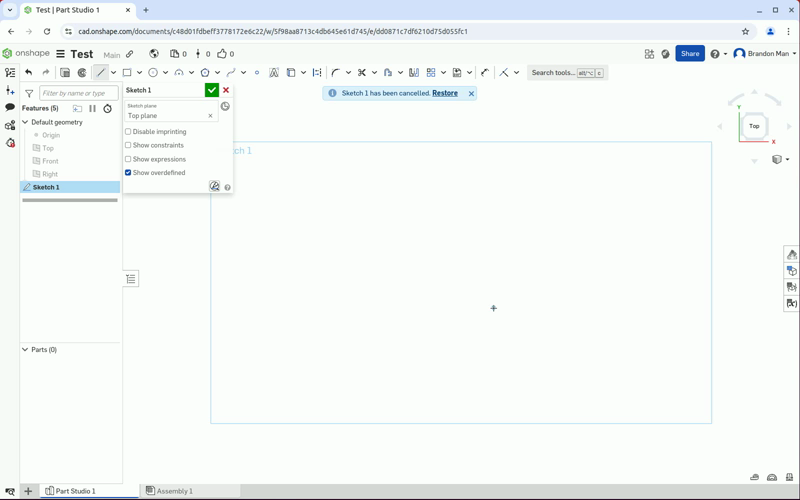
mouse_move(523, 307)
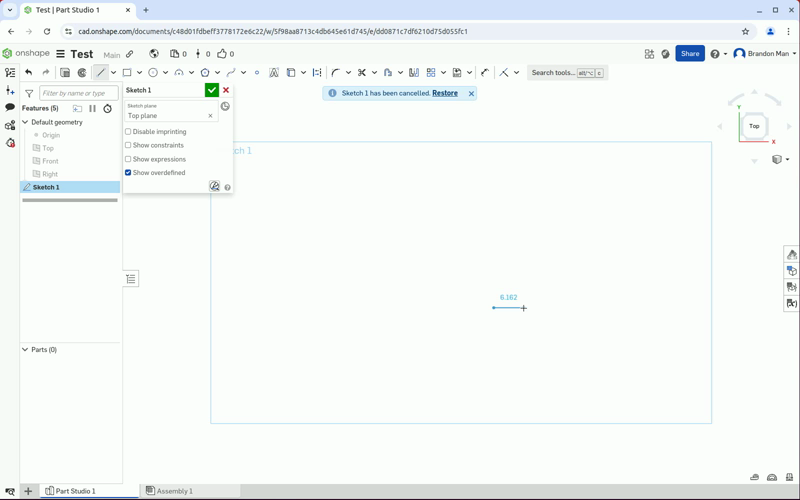
mouse_move(536, 307)
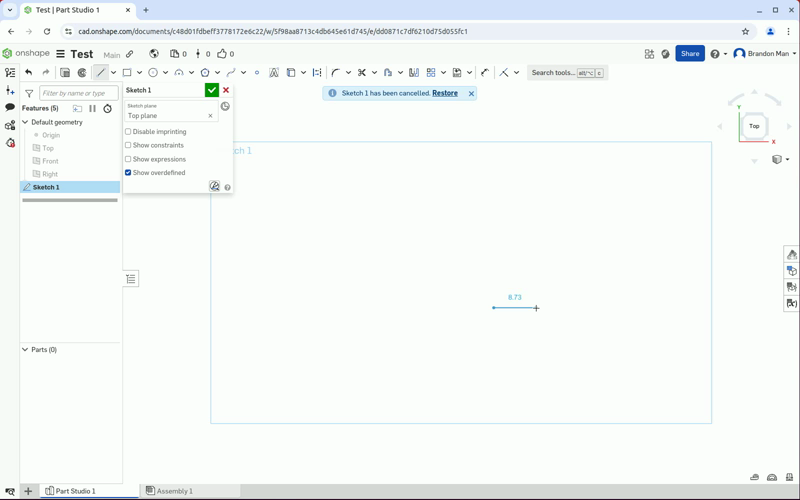
click(536, 307)
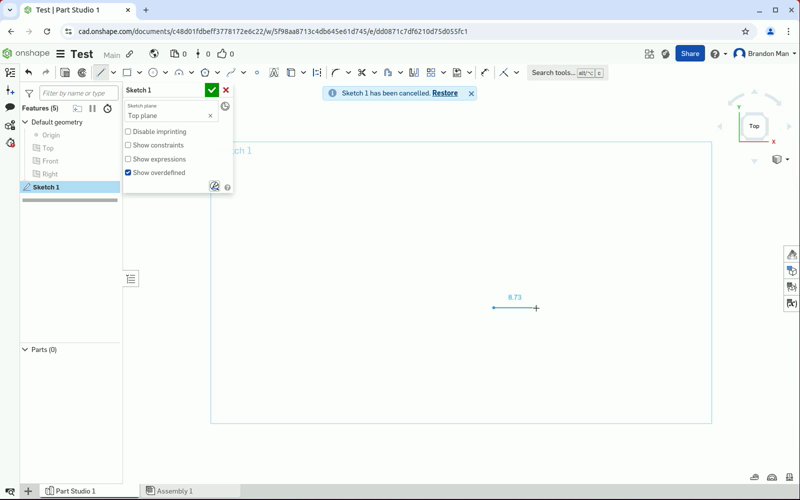
key_up(shift)
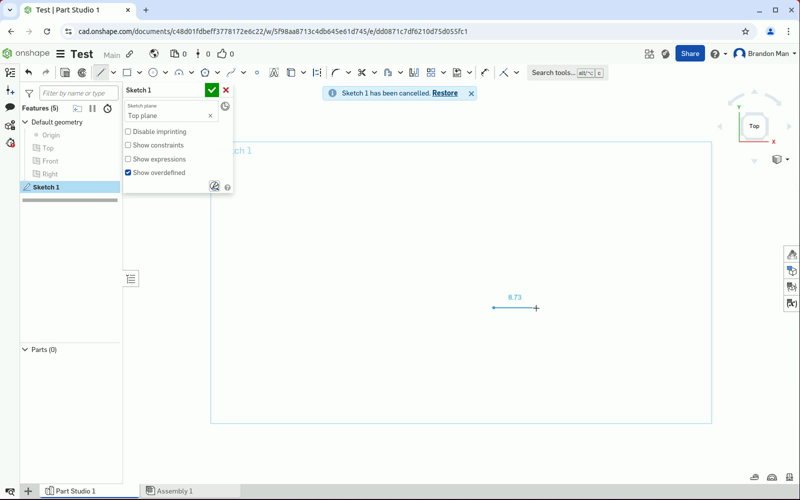
key(esc)
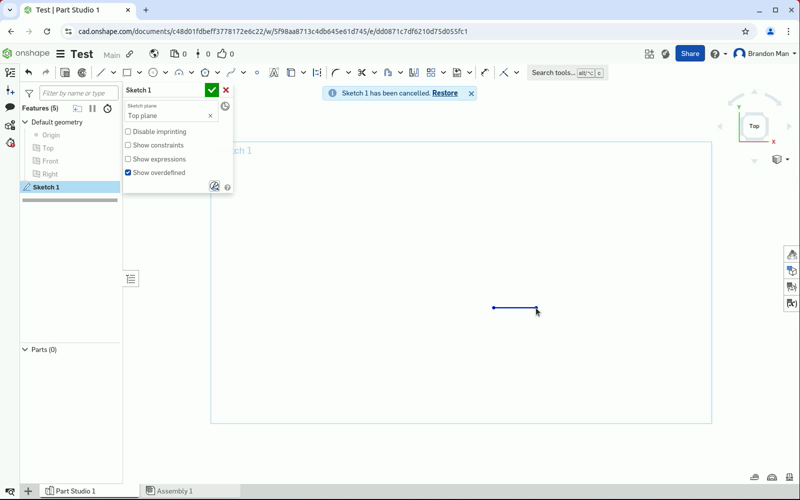
key(a)
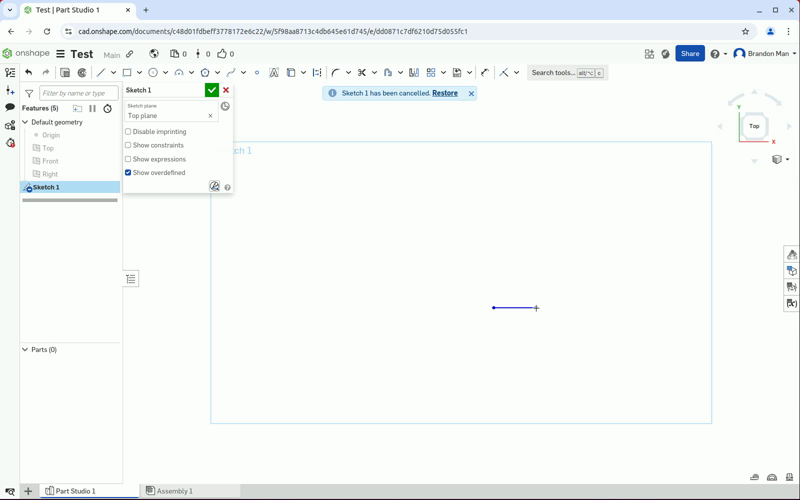
mouse_move(536, 307)
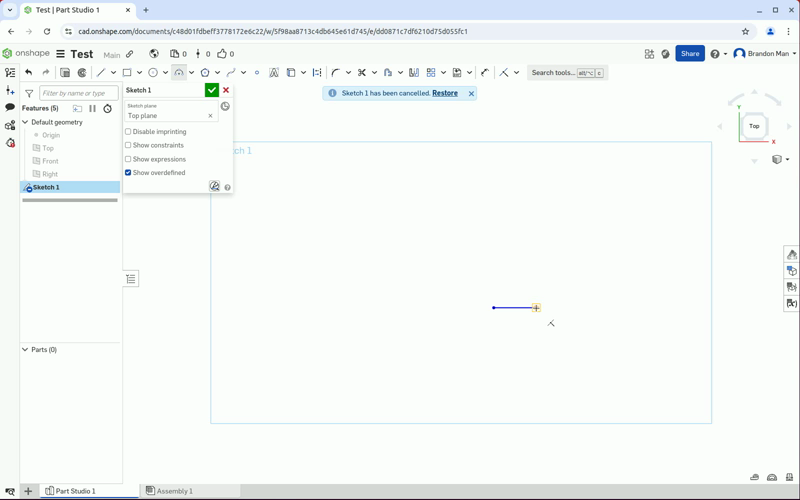
click(536, 307)
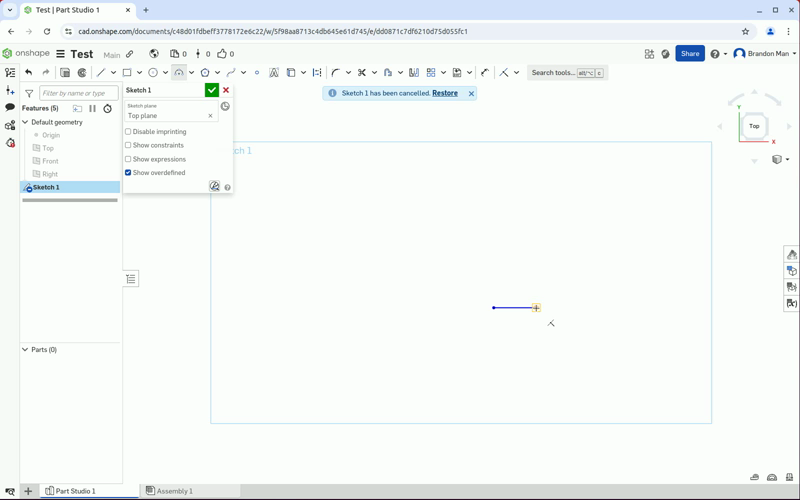
key_down(shift)
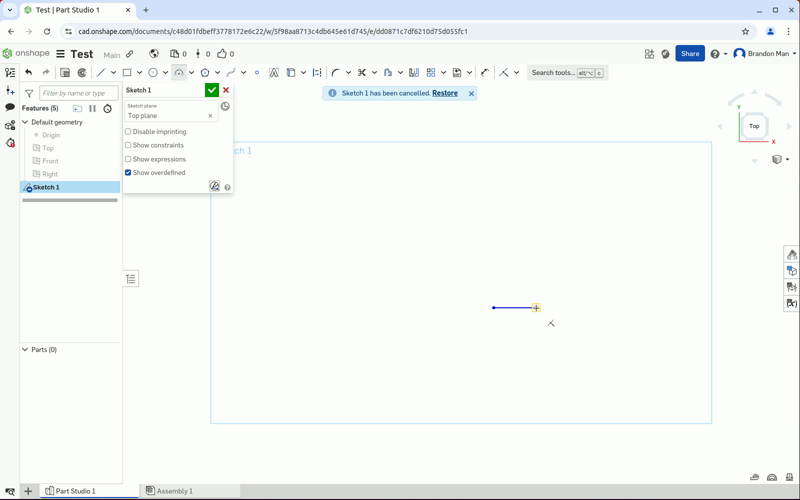
mouse_move(536, 258)
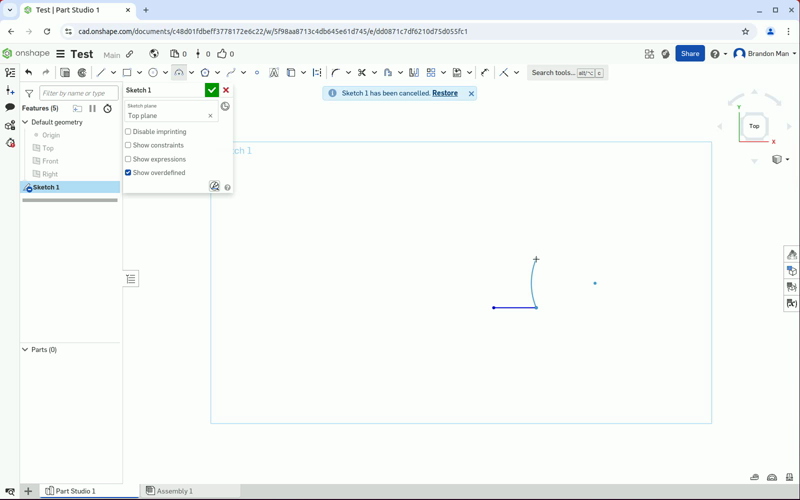
click(536, 258)
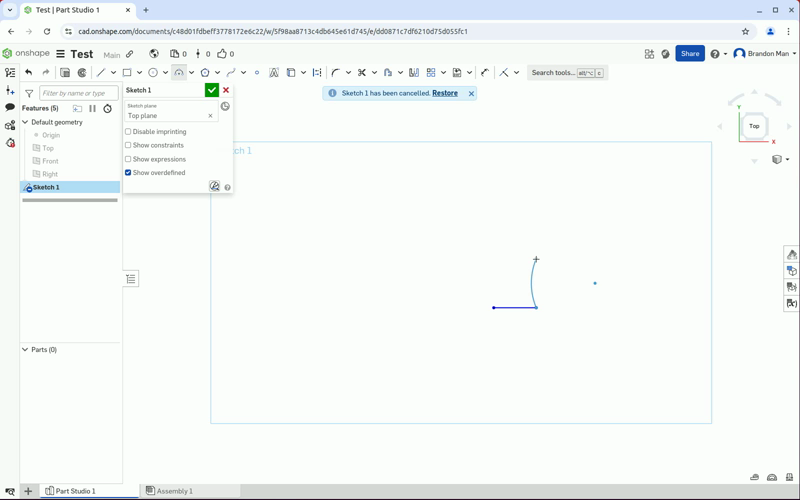
mouse_move(385, 283)
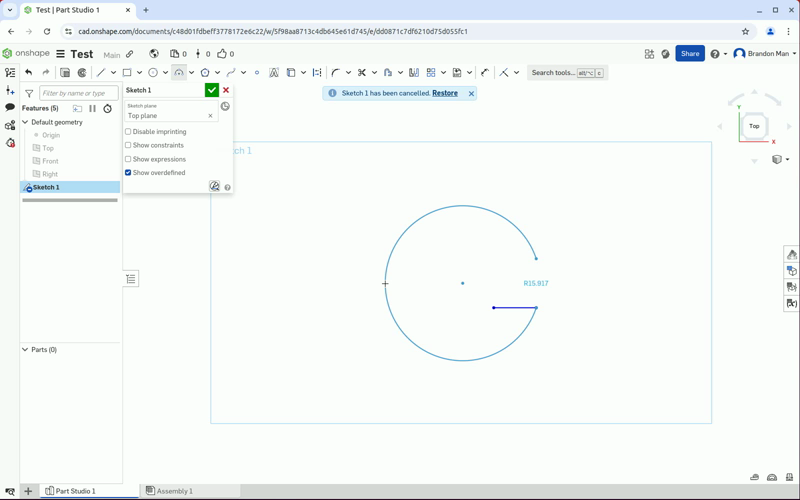
click(385, 283)
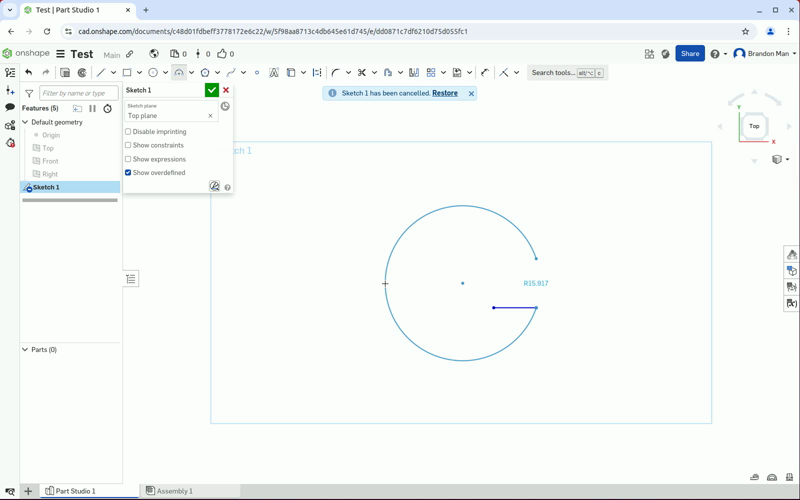
key_up(shift)
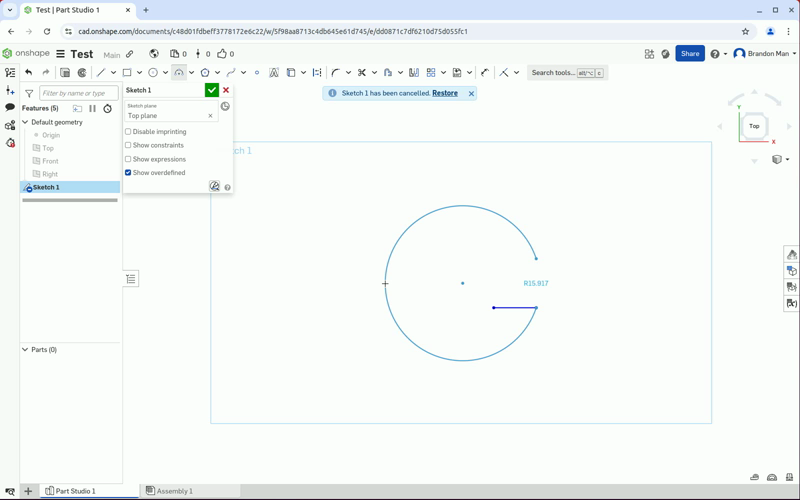
key(esc)
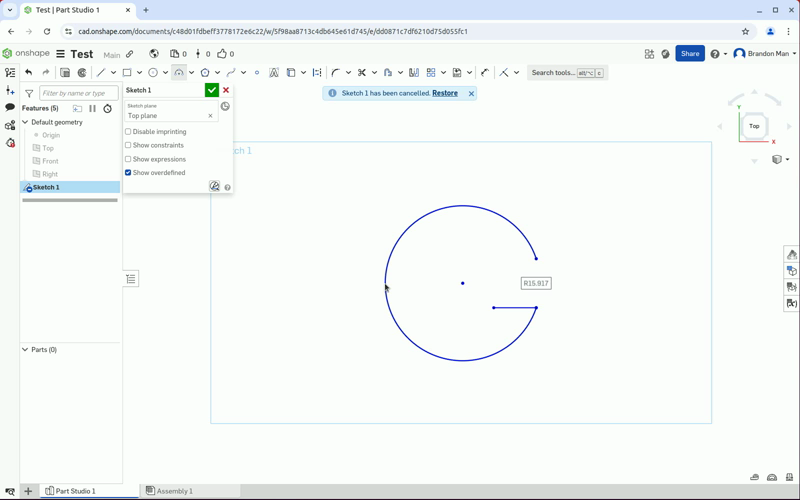
key(l)
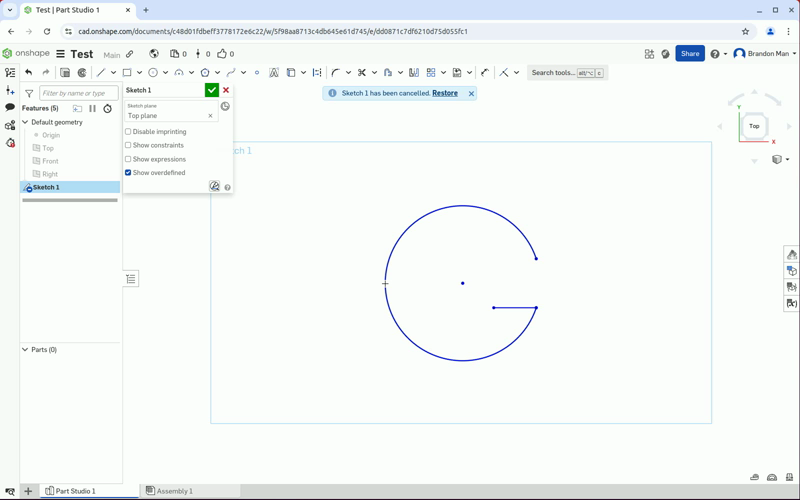
mouse_move(536, 258)
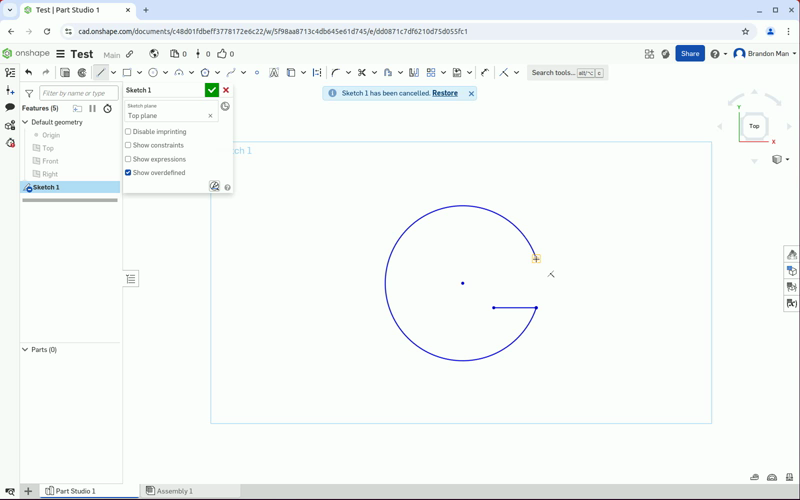
click(536, 258)
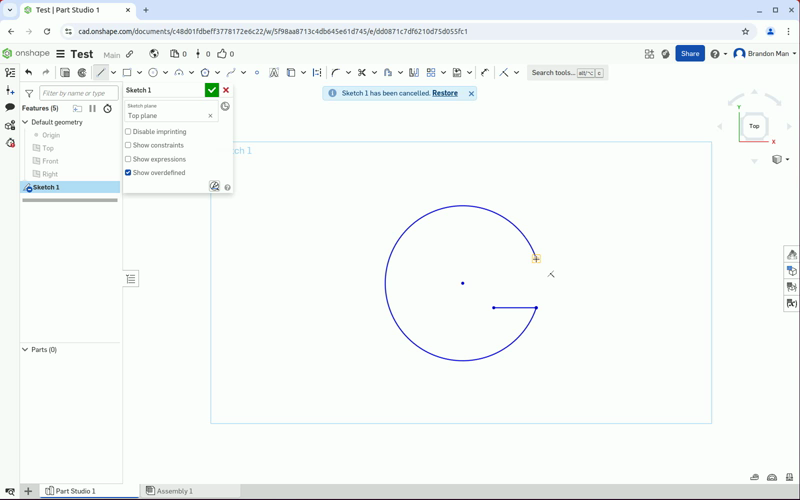
key_down(shift)
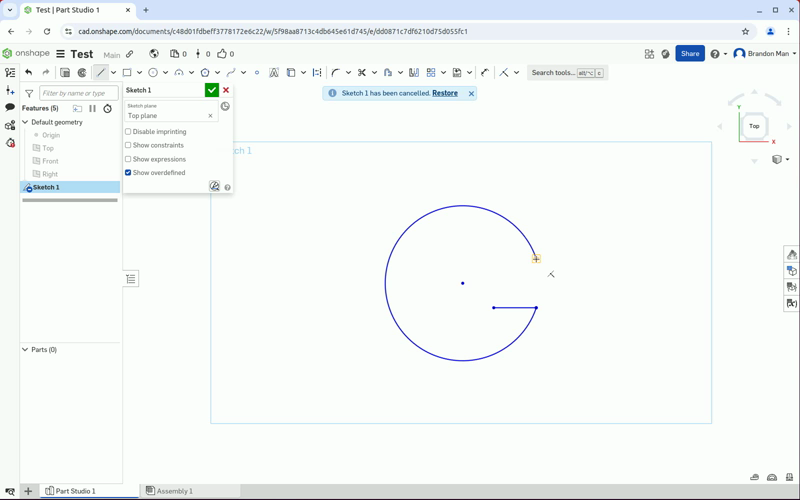
mouse_move(566, 258)
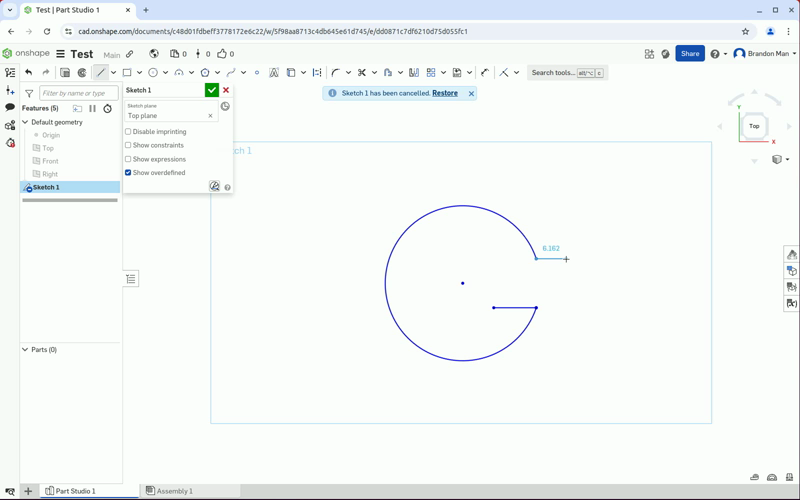
mouse_move(493, 258)
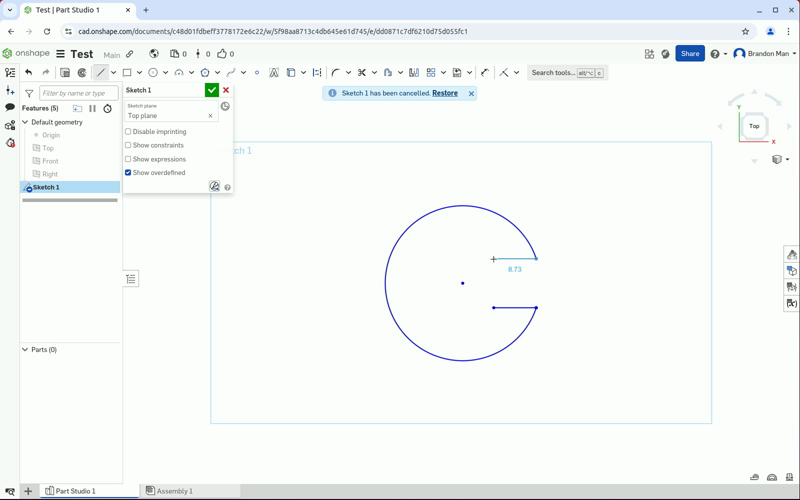
click(493, 258)
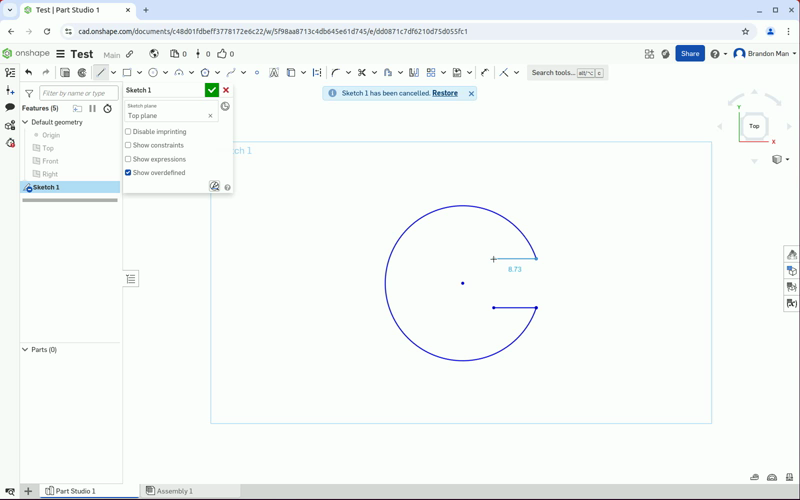
key_up(shift)
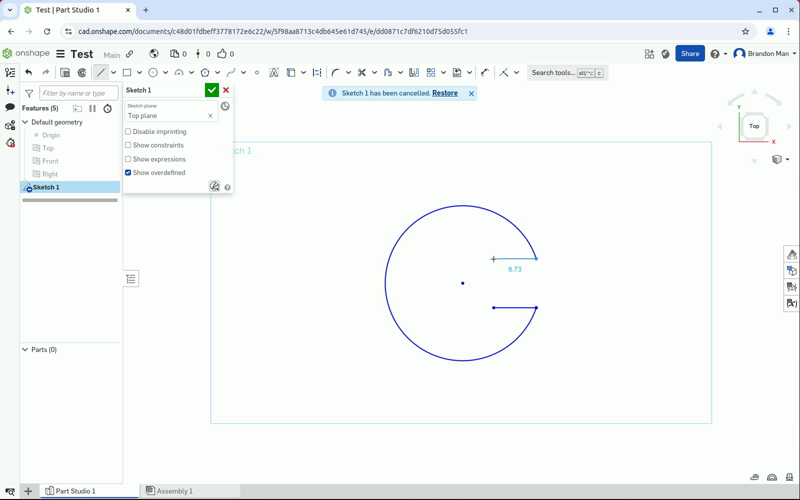
mouse_move(523, 258)
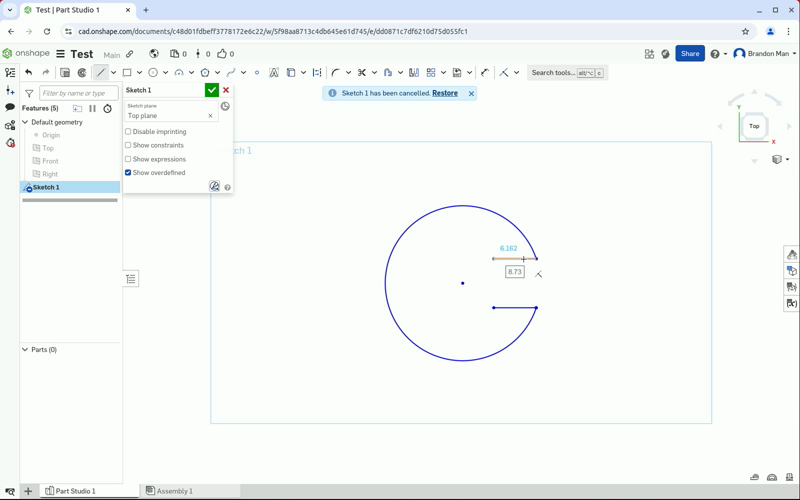
key_down(shift)
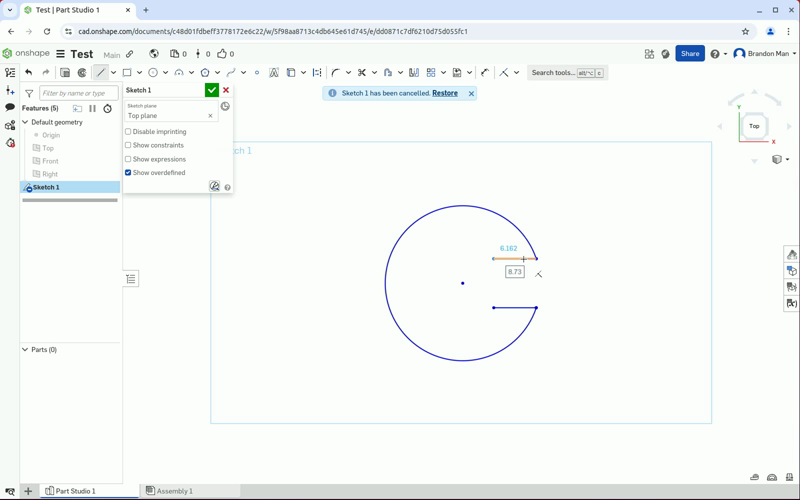
mouse_move(493, 307)
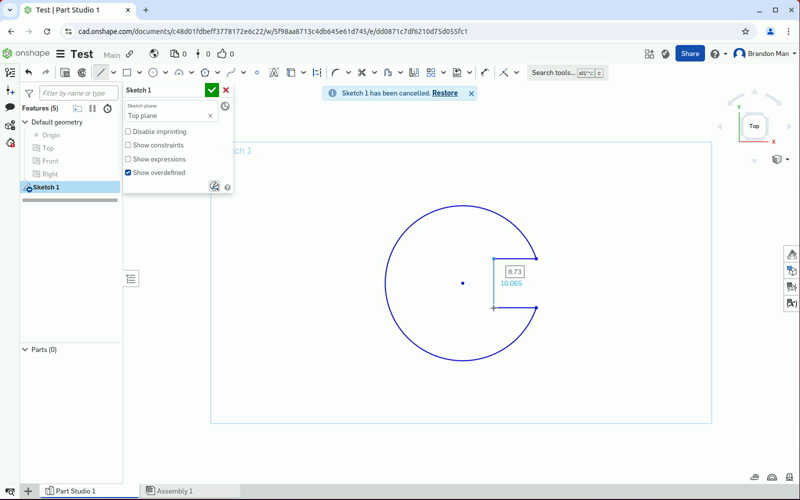
key_up(shift)
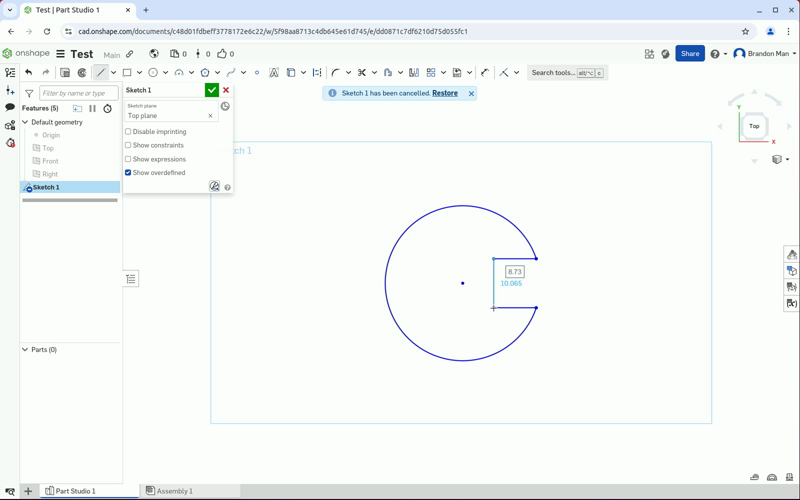
click(493, 307)
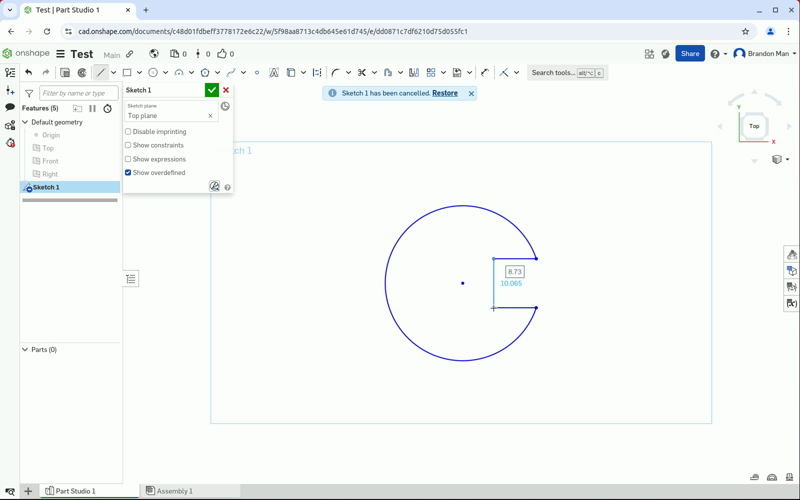
key(esc)
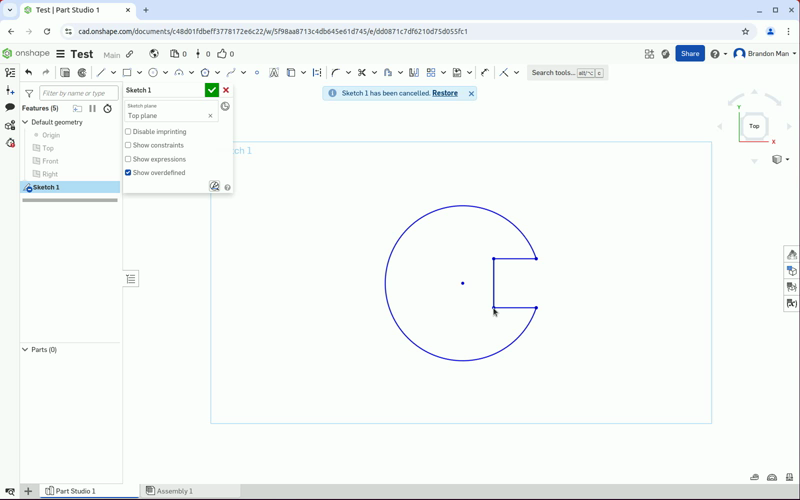
mouse_move(453, 317)
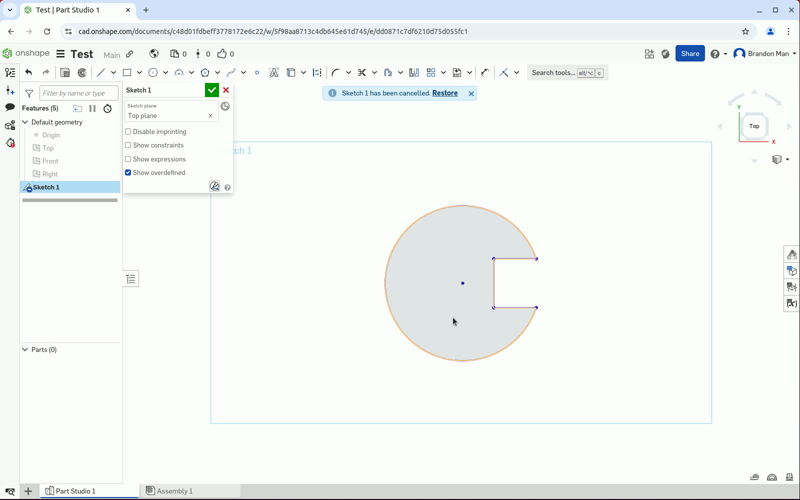
click(453, 317)
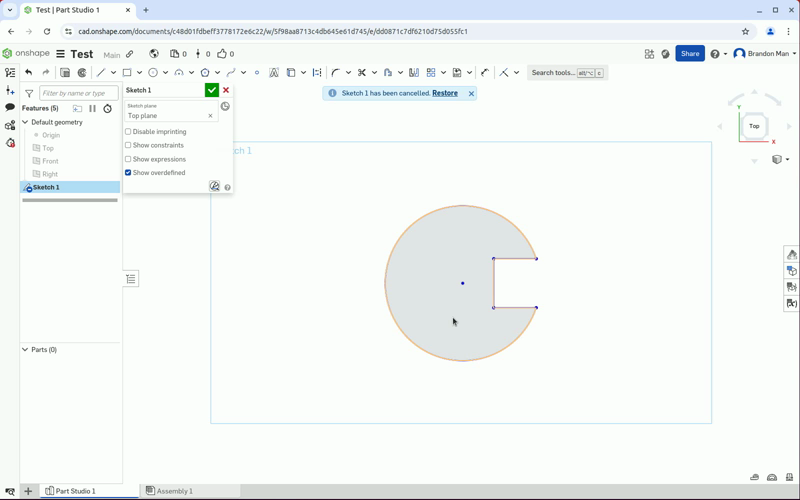
mouse_move(73, 352)
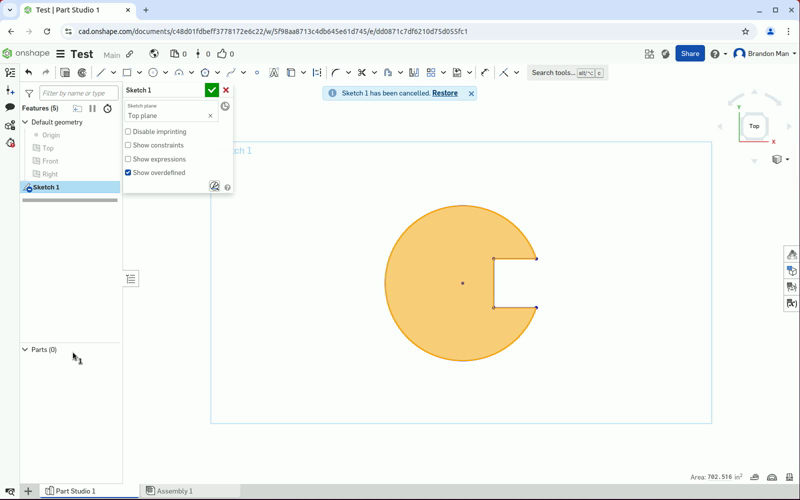
key(shift+y)
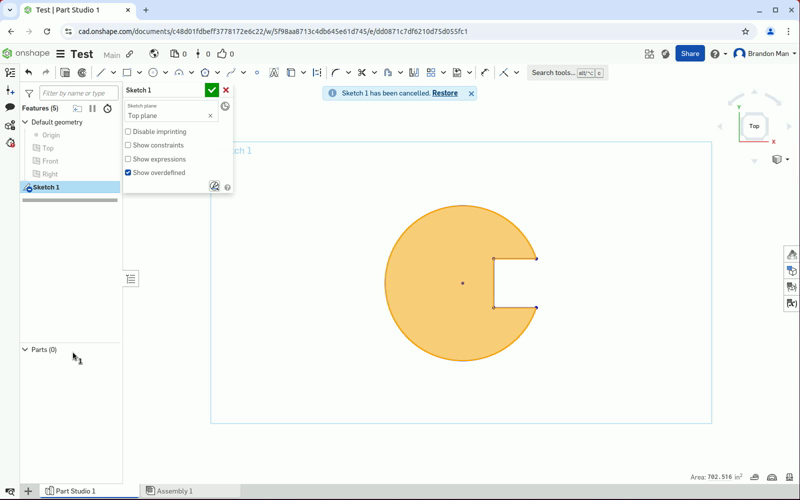
key(shift+e)
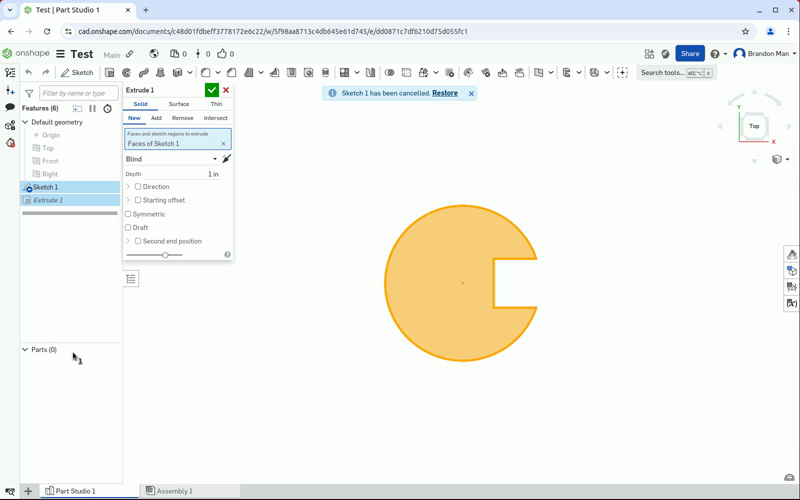
mouse_move(143, 106)
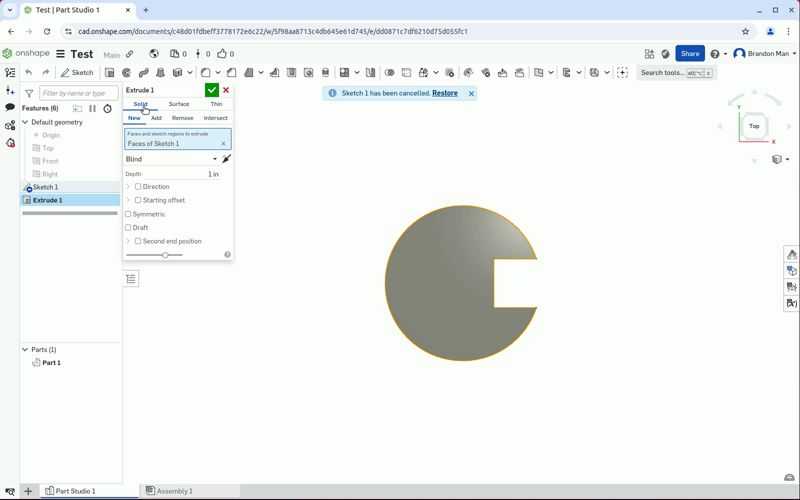
click(143, 106)
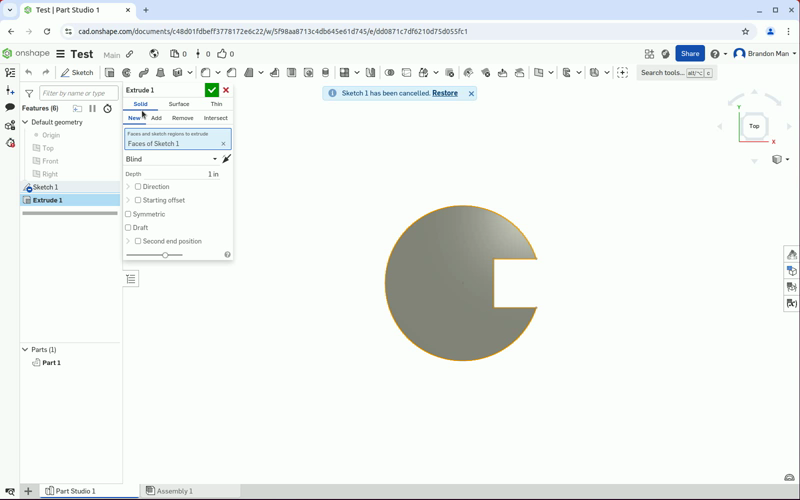
mouse_move(137, 120)
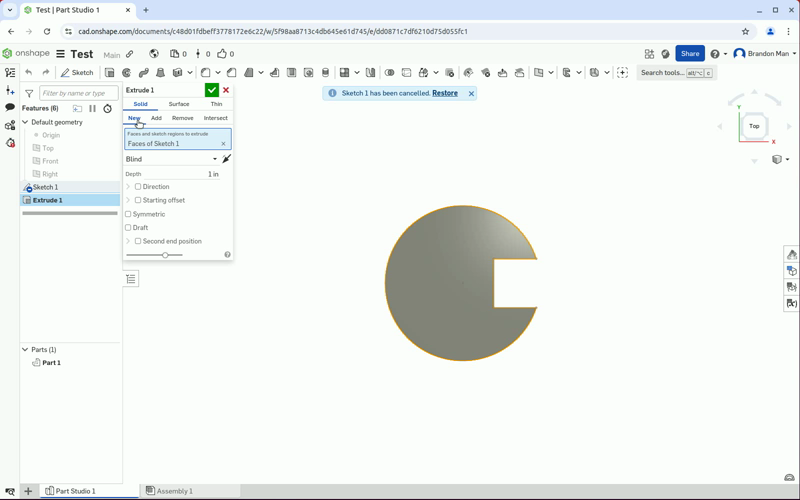
click(137, 120)
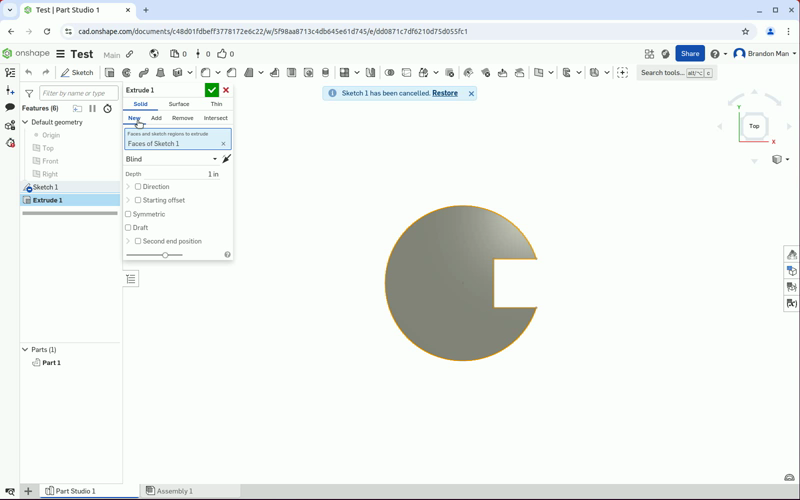
key(tab, 4)
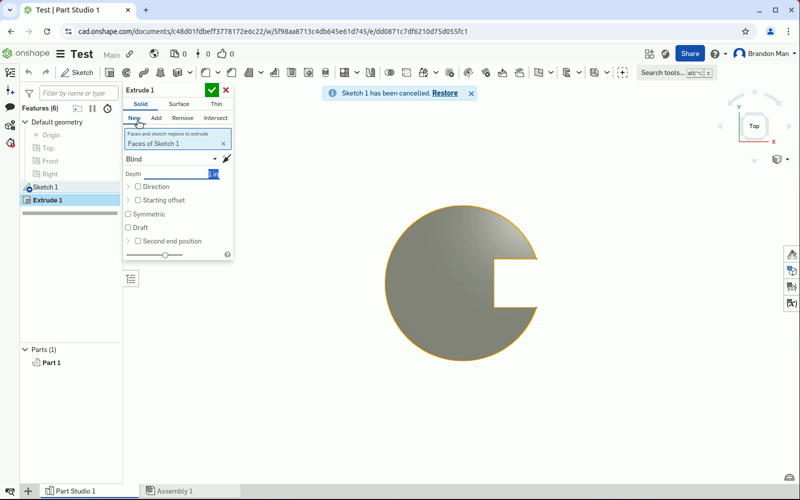
text(13.239)
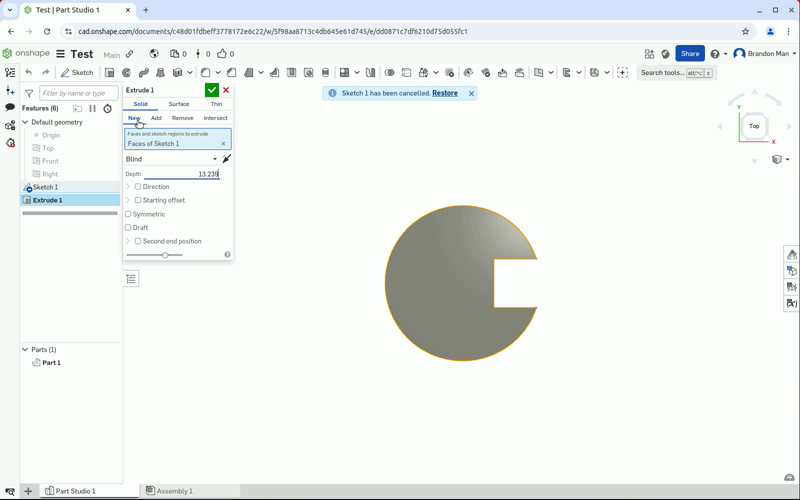
key(enter)
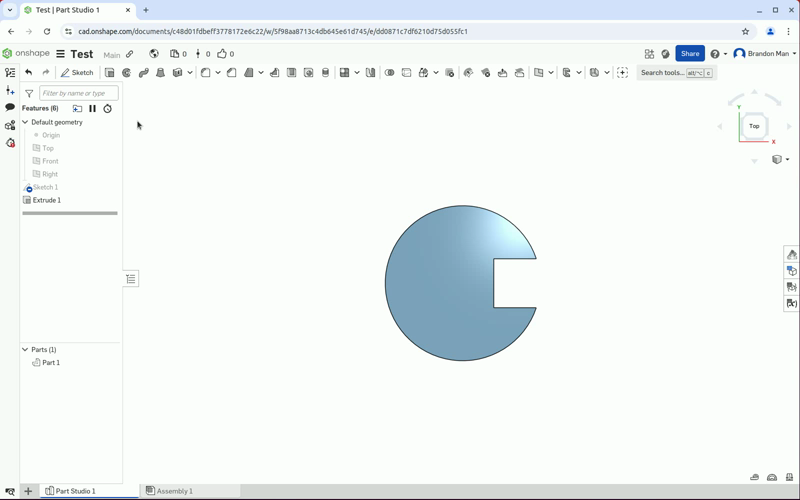
key(shift+h)
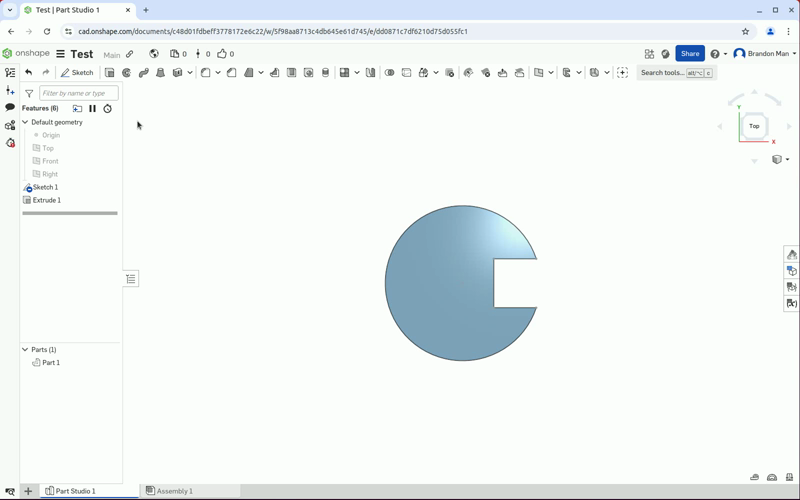
key(shift+h)
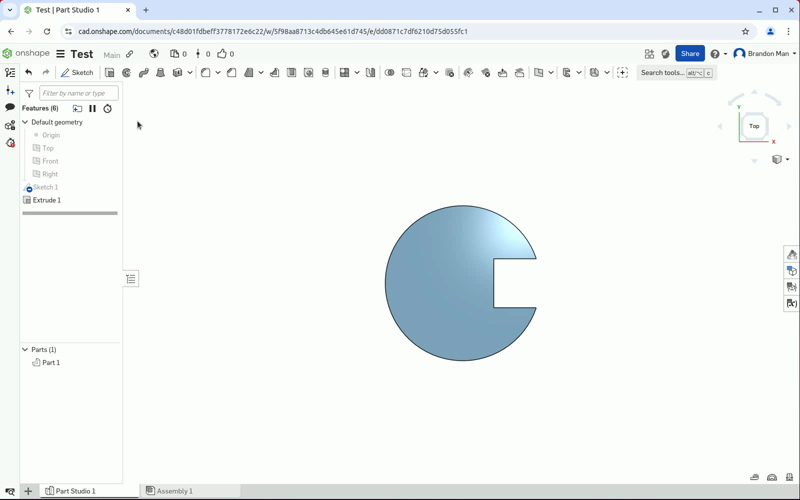
mouse_move(73, 189)
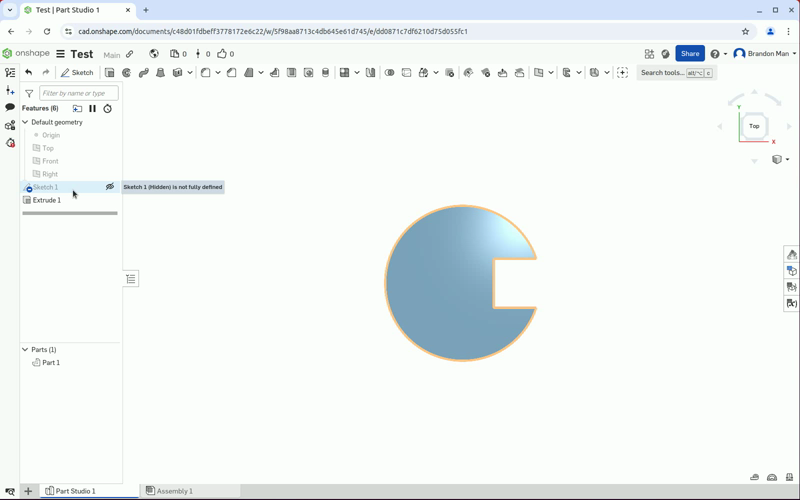
click(73, 189)
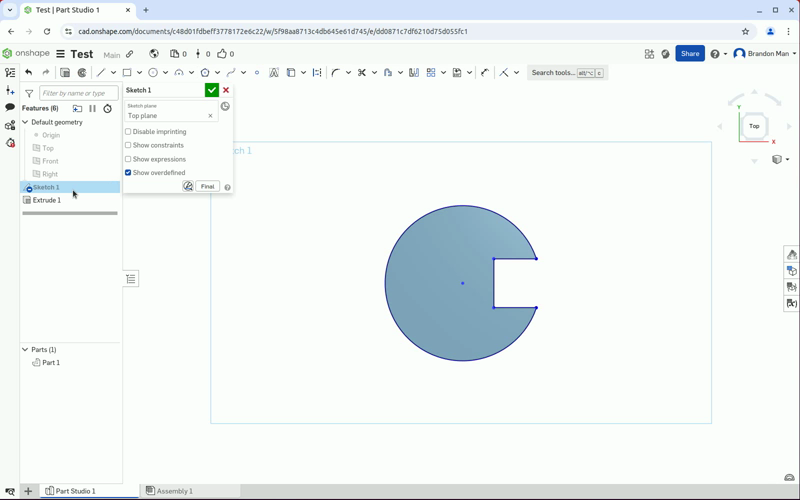
mouse_move(229, 92)
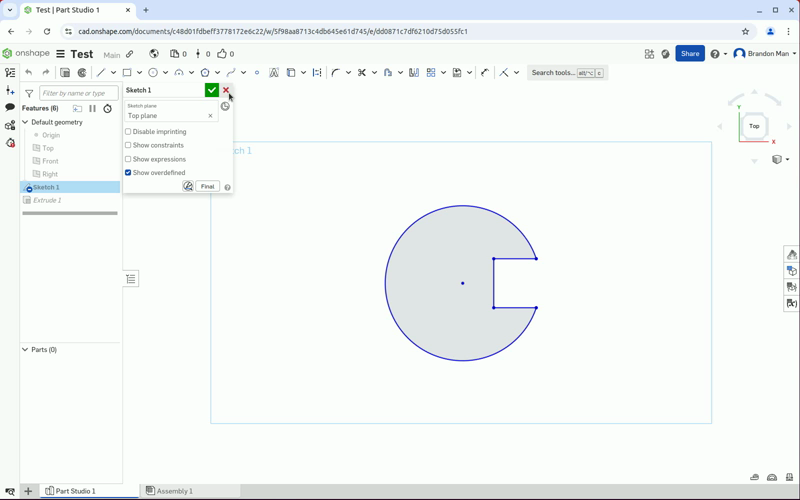
click(229, 92)
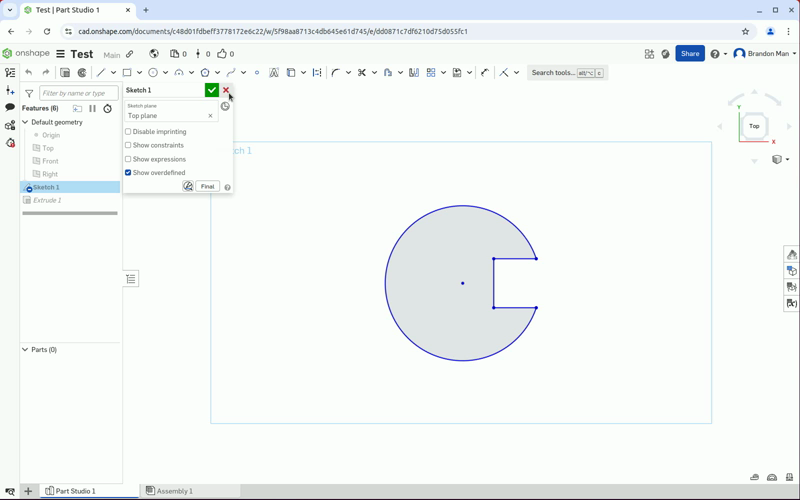
key(shift+s)
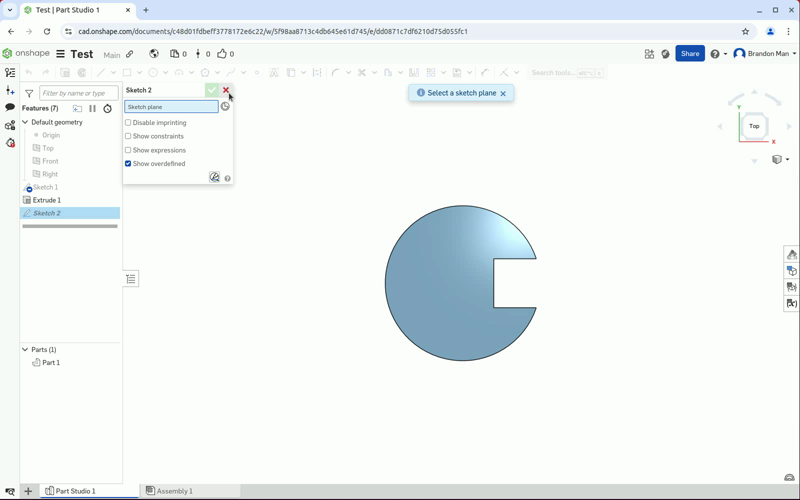
mouse_move(73, 150)
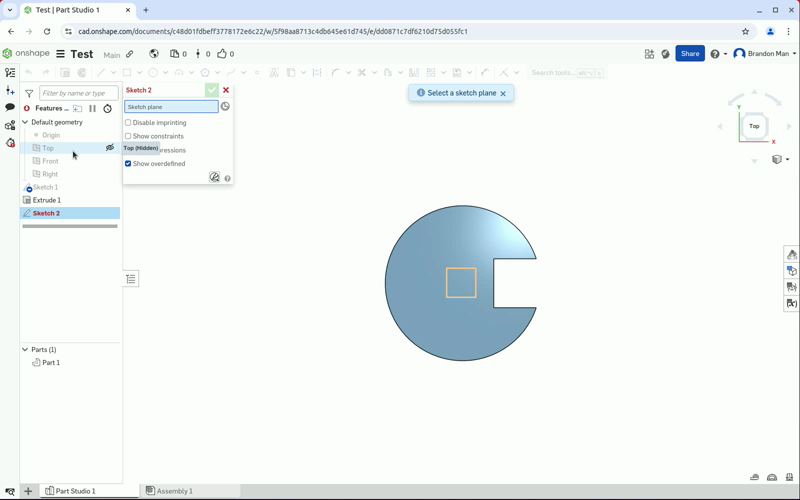
click(73, 150)
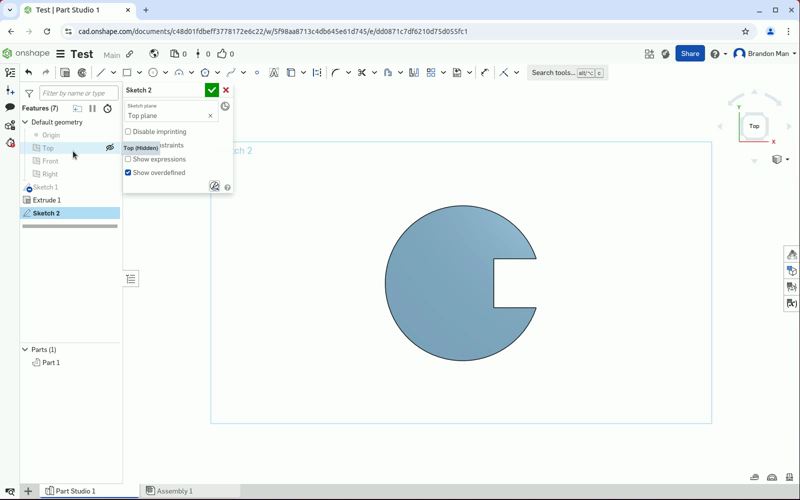
mouse_move(73, 352)
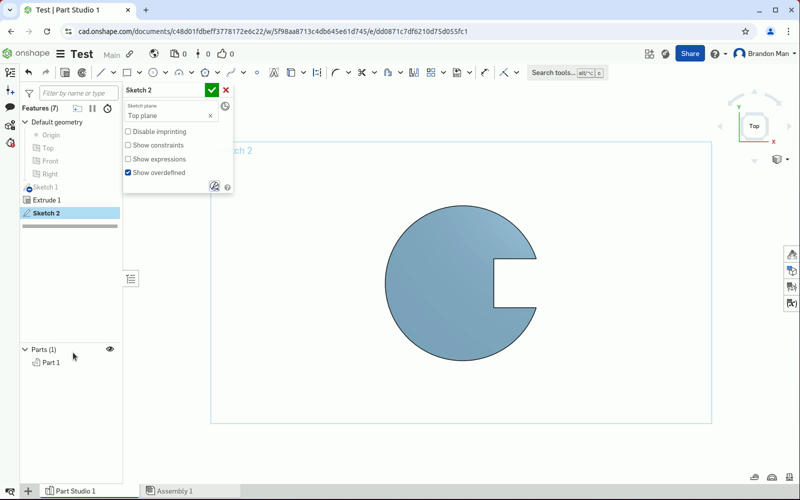
key(y)
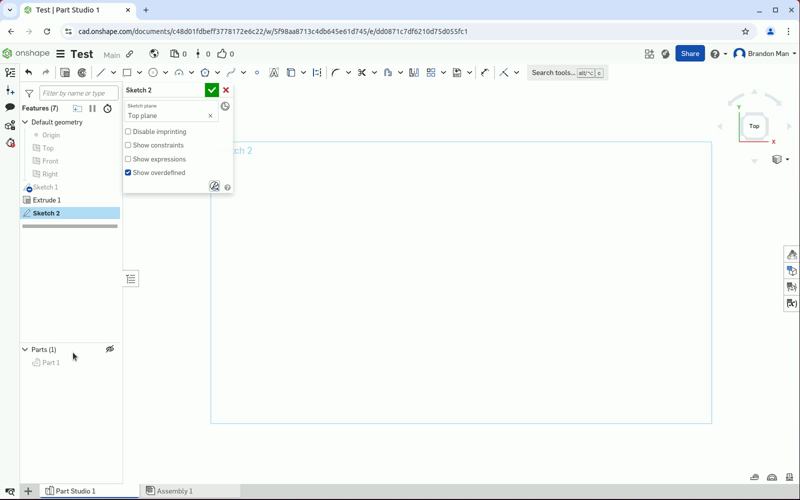
key(l)
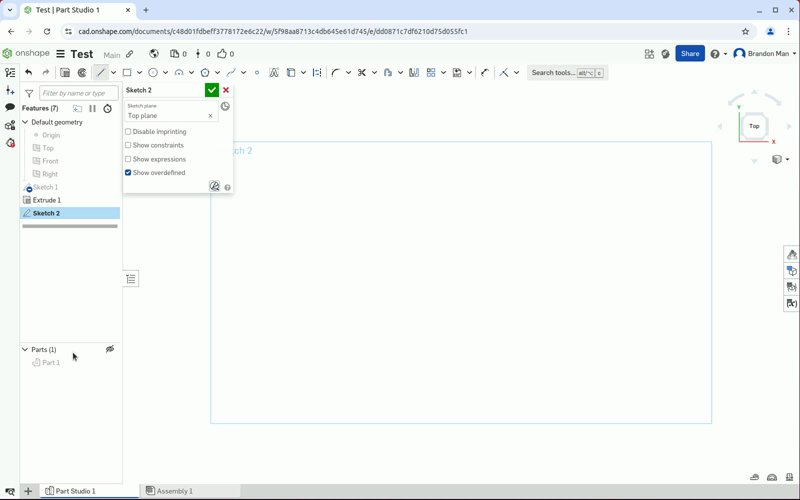
key_down(shift)
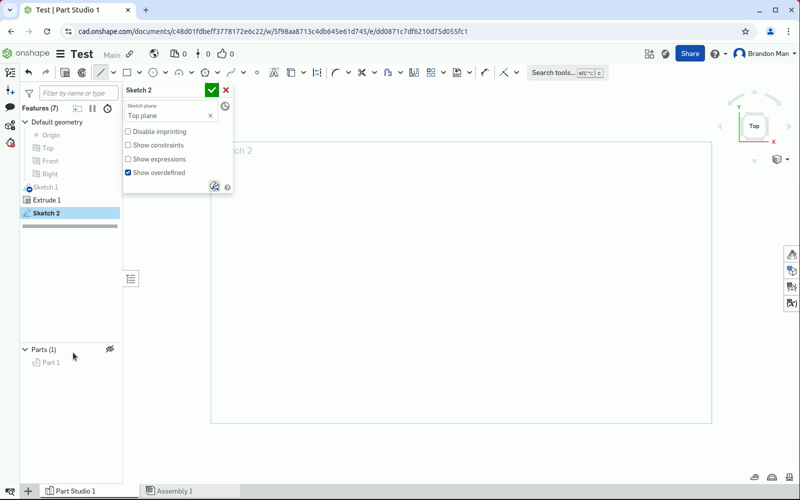
mouse_move(493, 307)
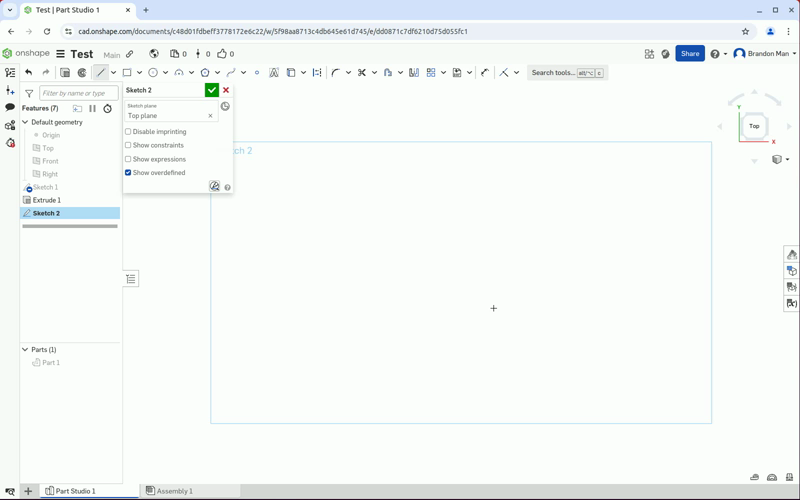
click(493, 307)
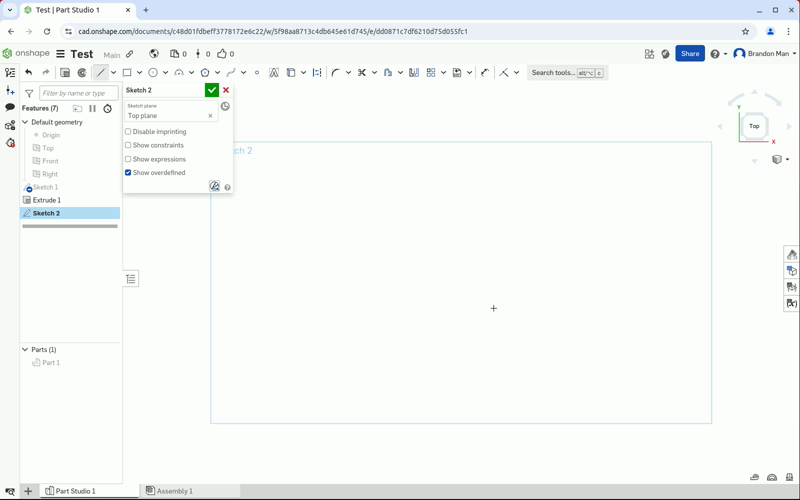
key_up(shift)
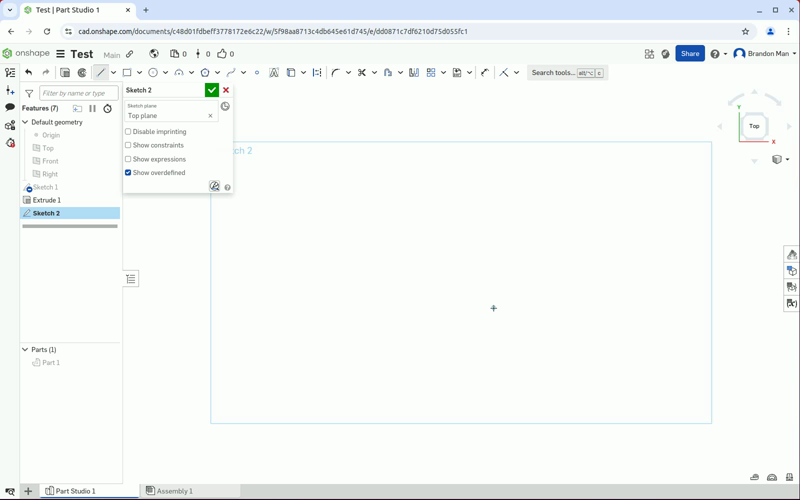
key_down(shift)
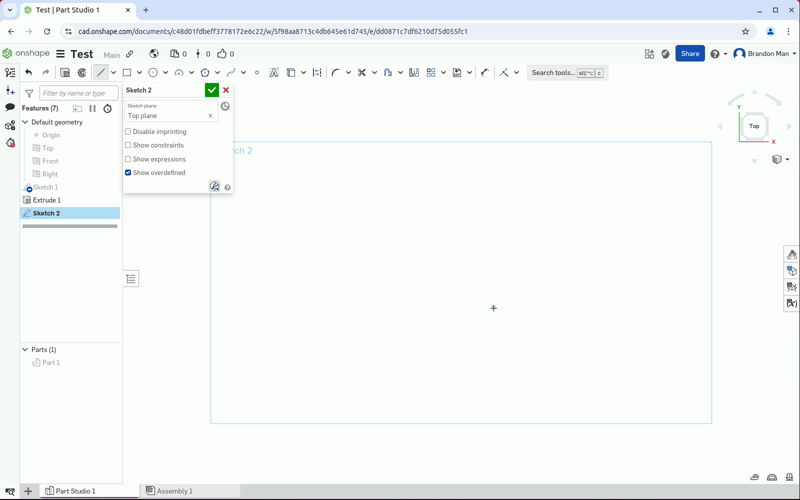
mouse_move(523, 307)
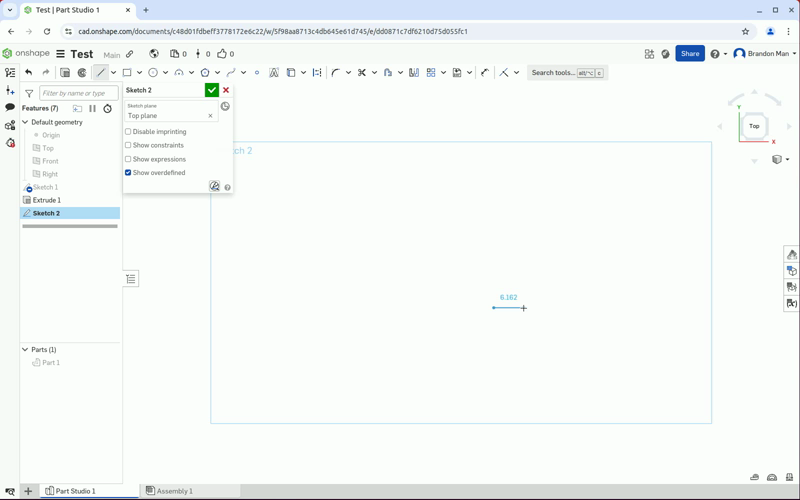
mouse_move(537, 307)
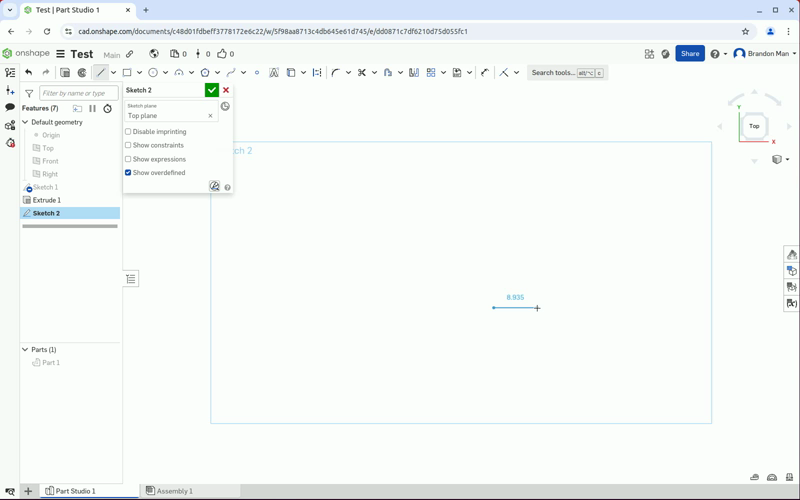
click(537, 307)
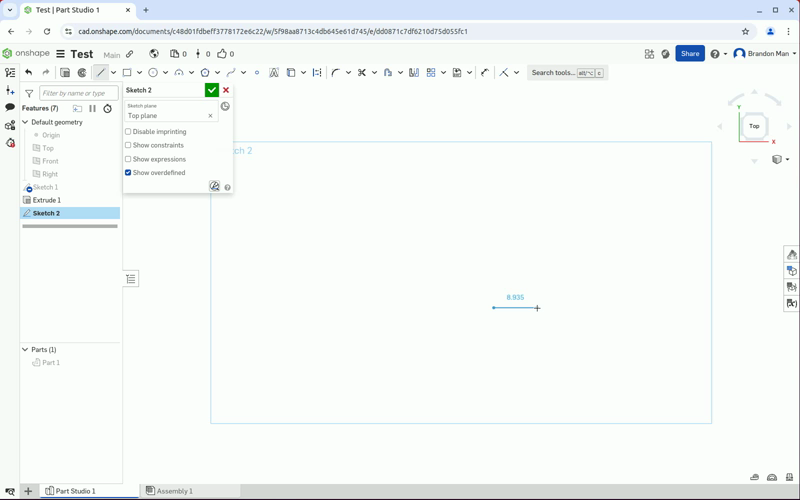
key_up(shift)
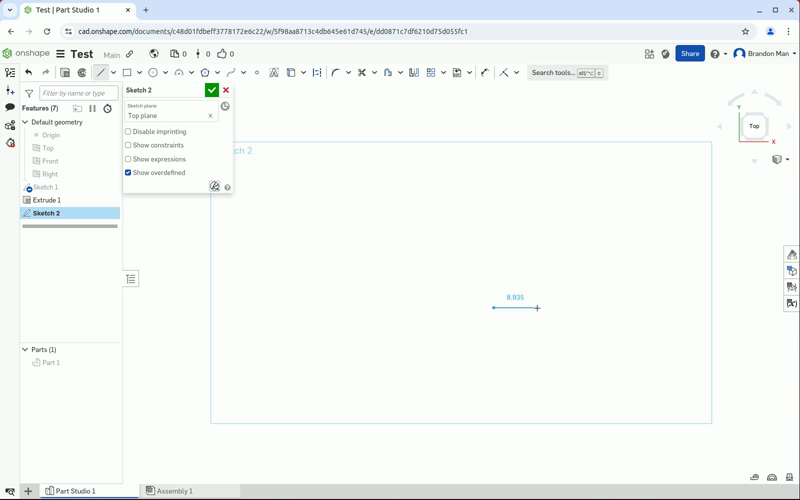
key(esc)
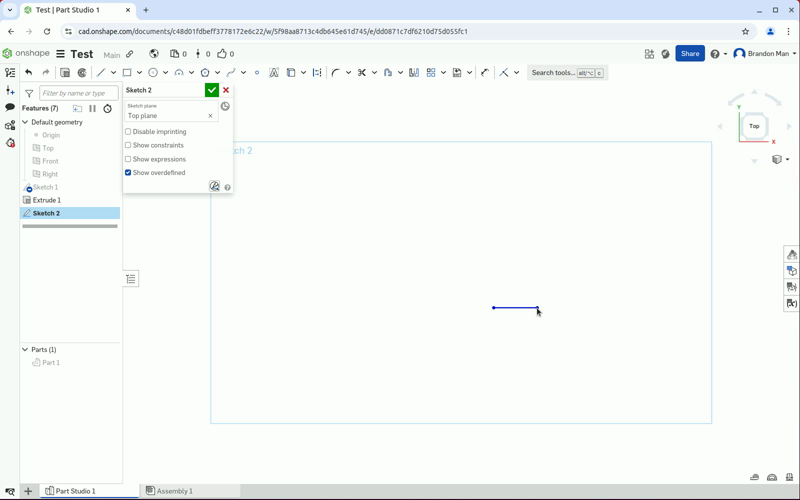
key(a)
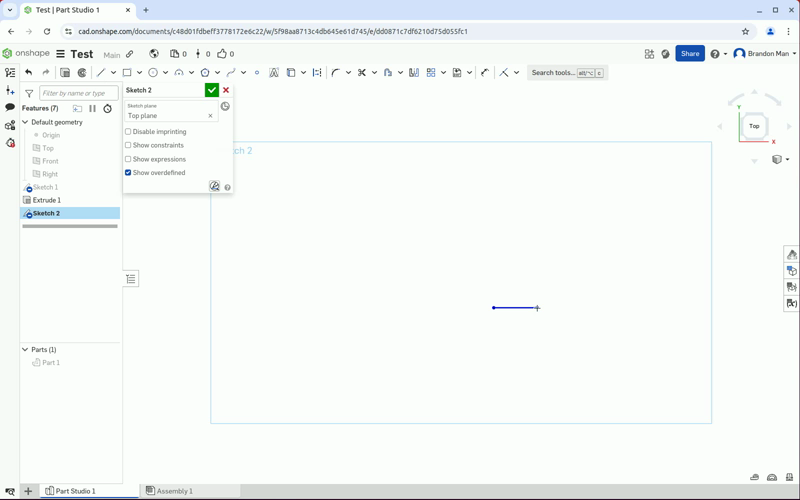
mouse_move(537, 307)
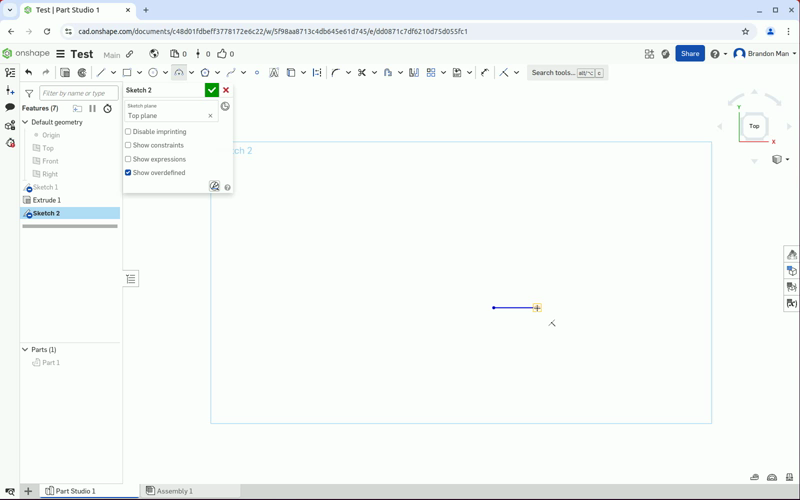
click(537, 307)
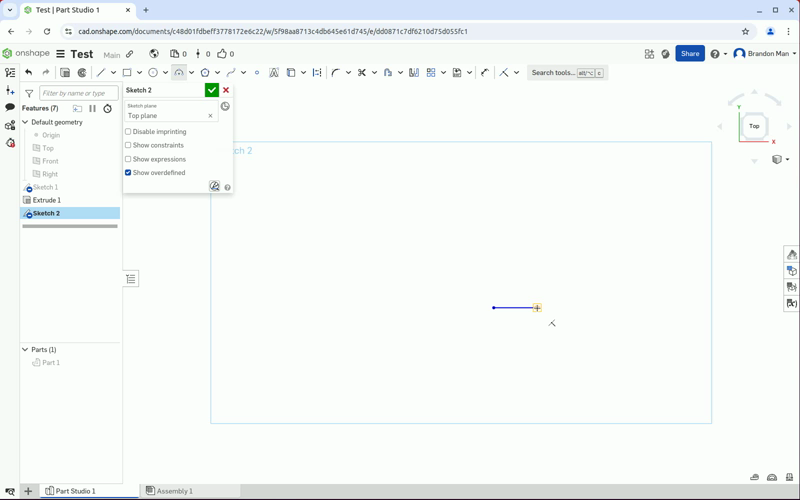
key_down(shift)
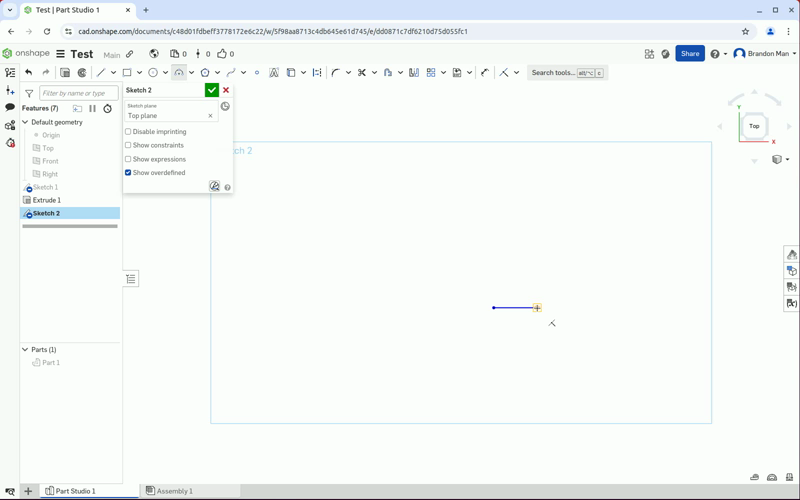
mouse_move(537, 257)
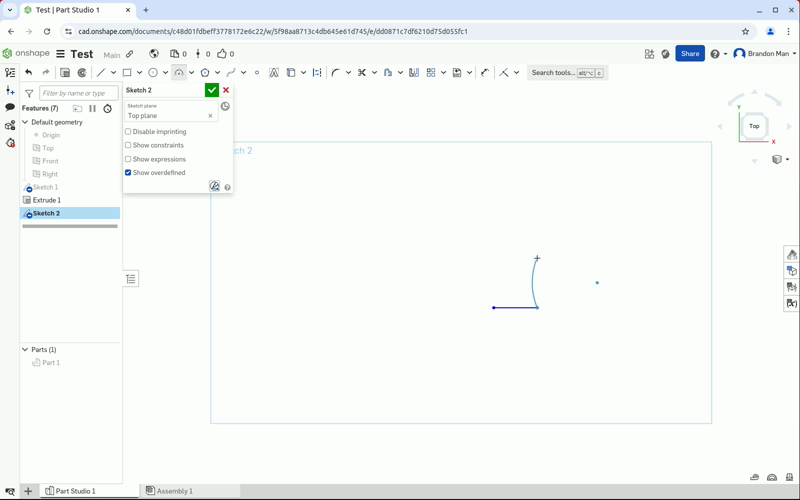
click(537, 257)
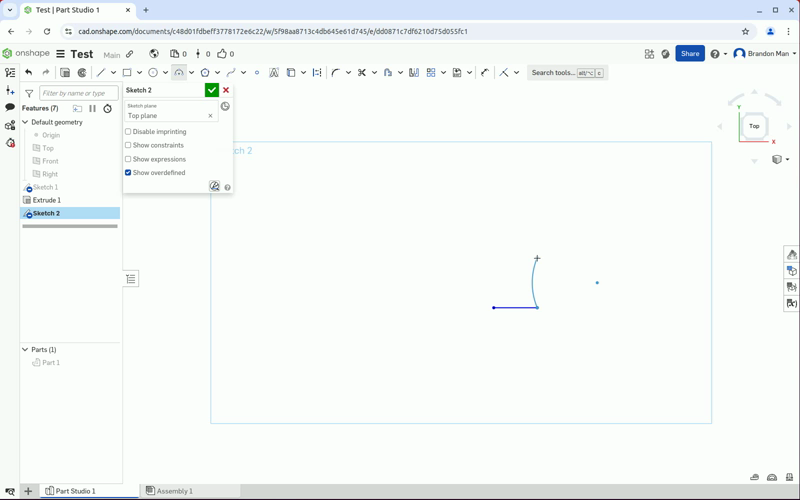
mouse_move(541, 282)
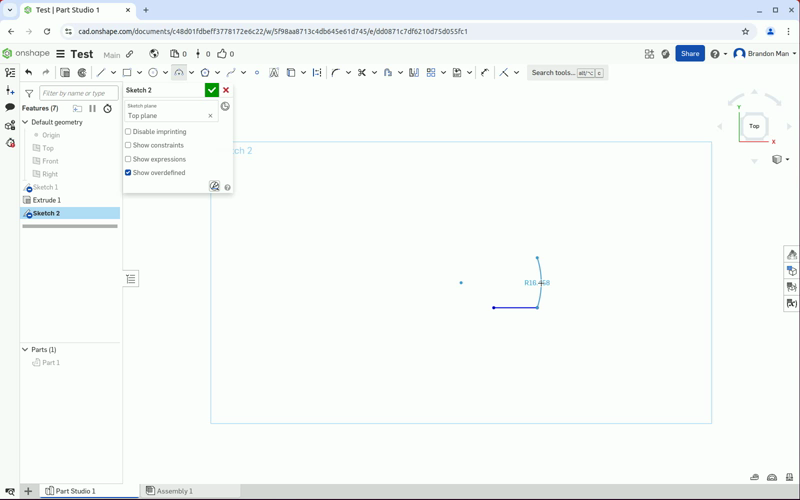
click(541, 282)
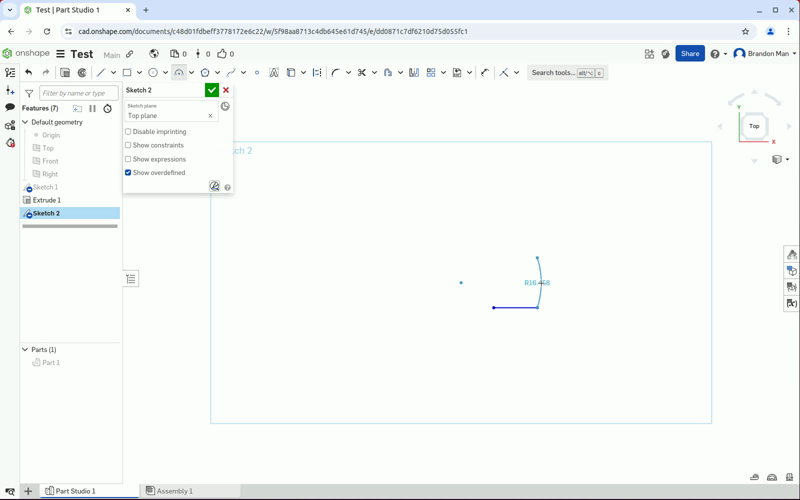
key_up(shift)
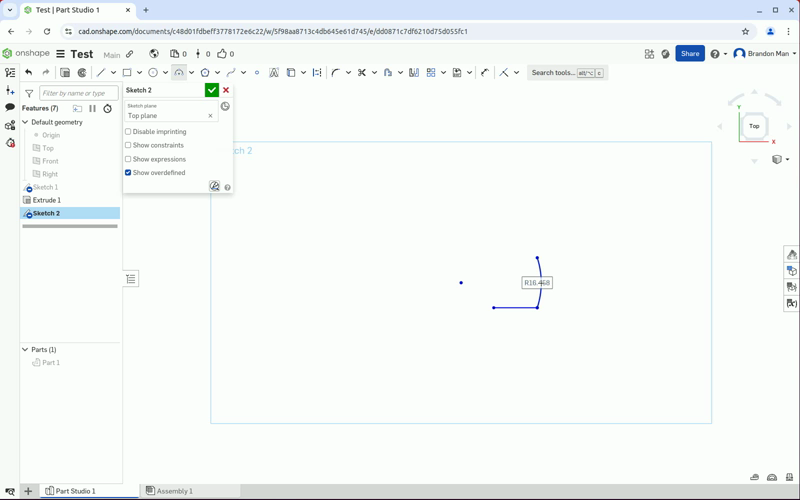
key(esc)
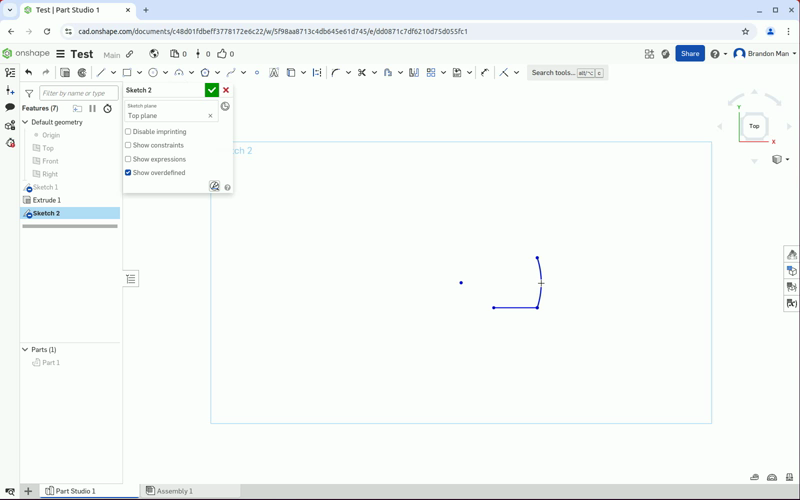
key(l)
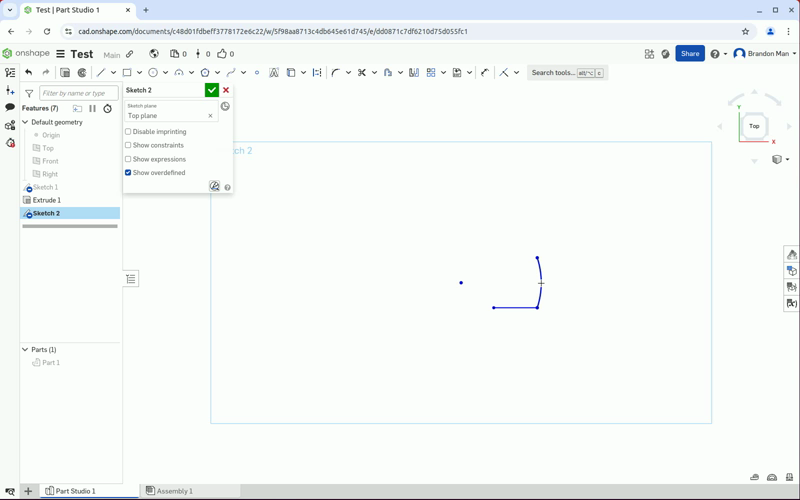
mouse_move(537, 257)
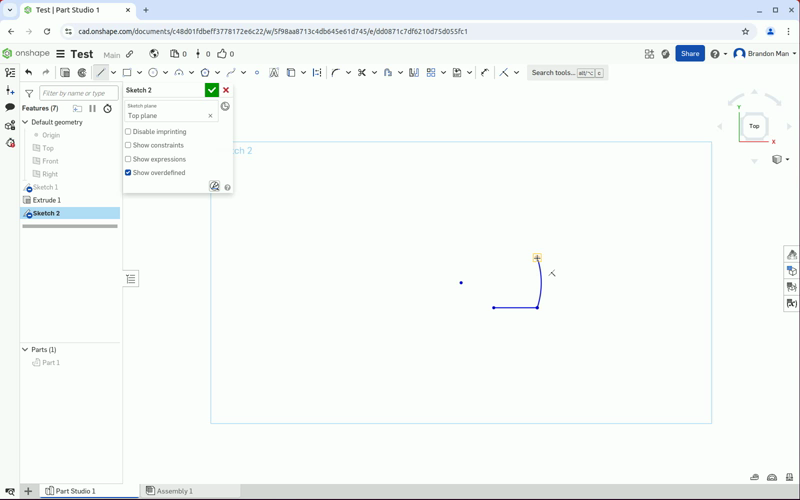
click(537, 257)
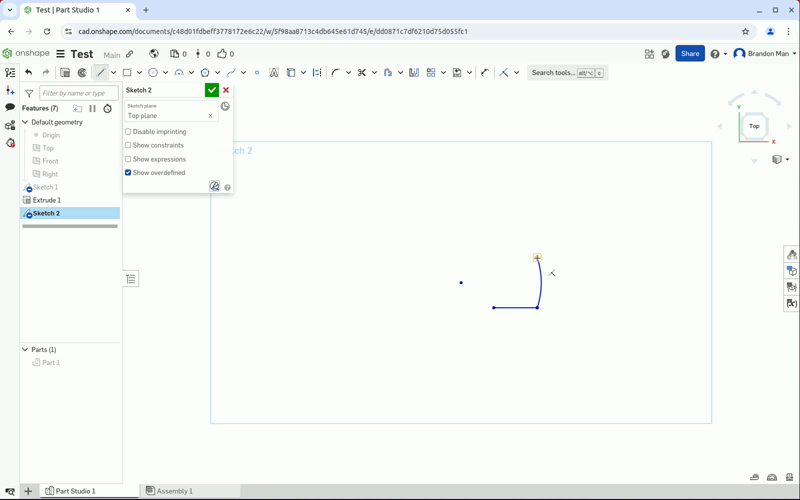
key_down(shift)
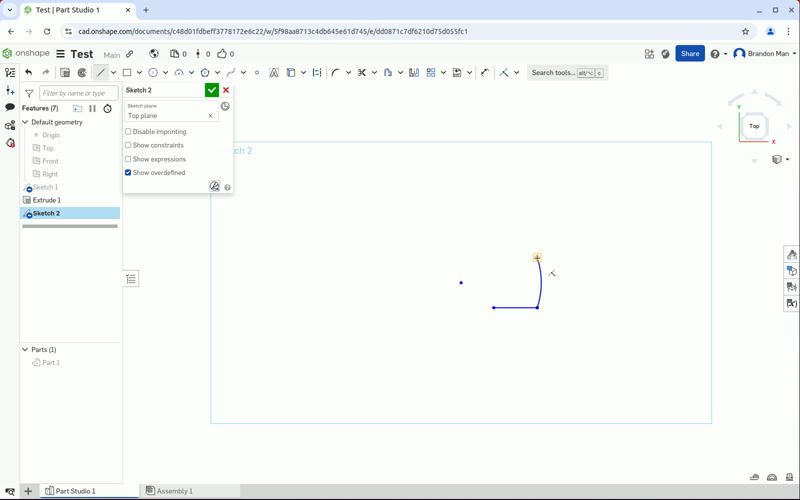
mouse_move(567, 257)
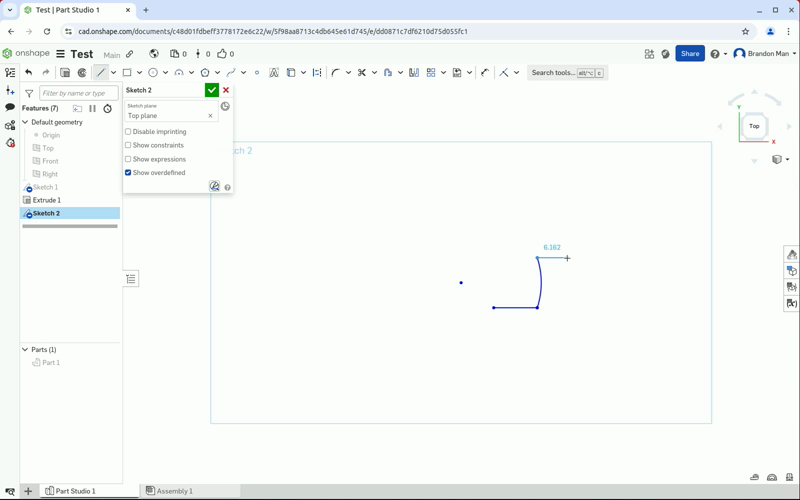
mouse_move(493, 257)
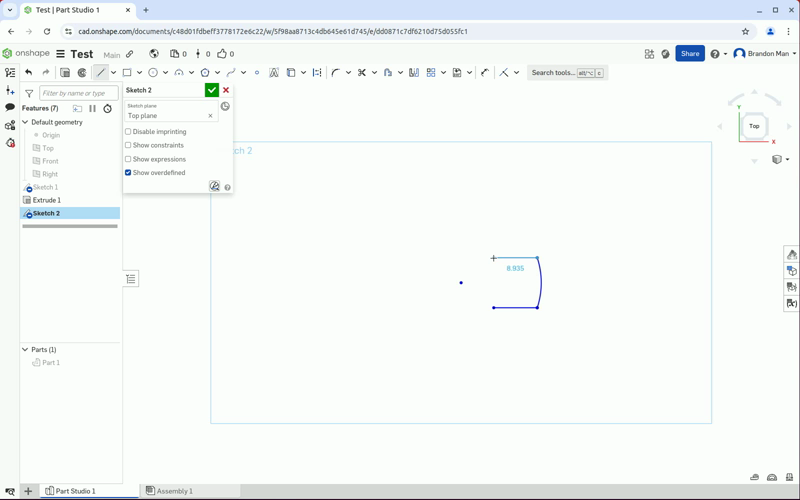
click(493, 257)
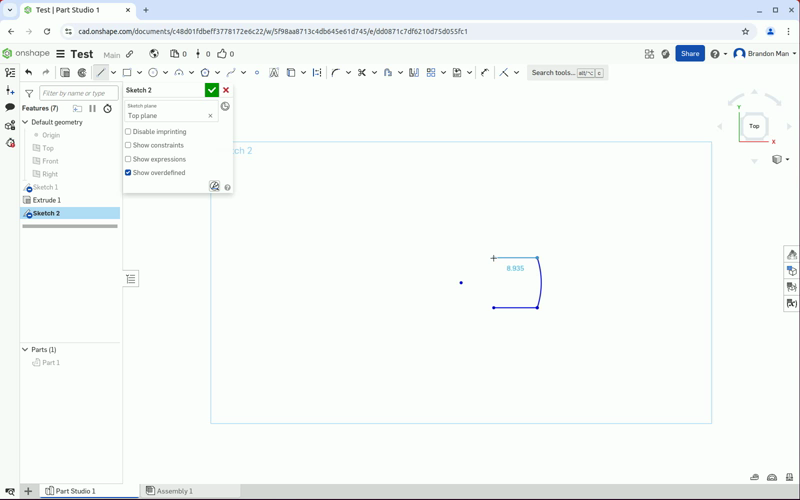
key_up(shift)
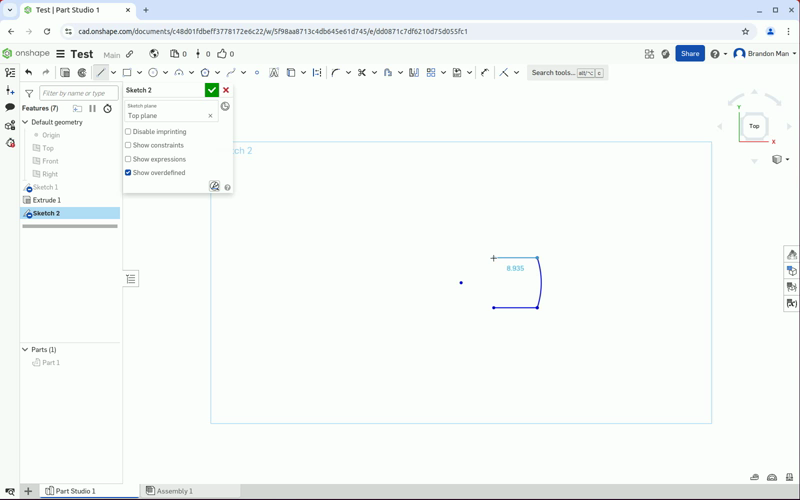
mouse_move(523, 257)
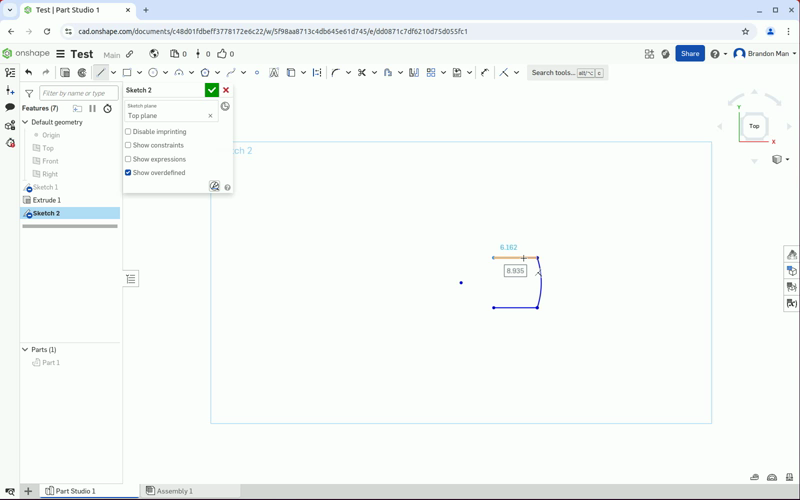
key_down(shift)
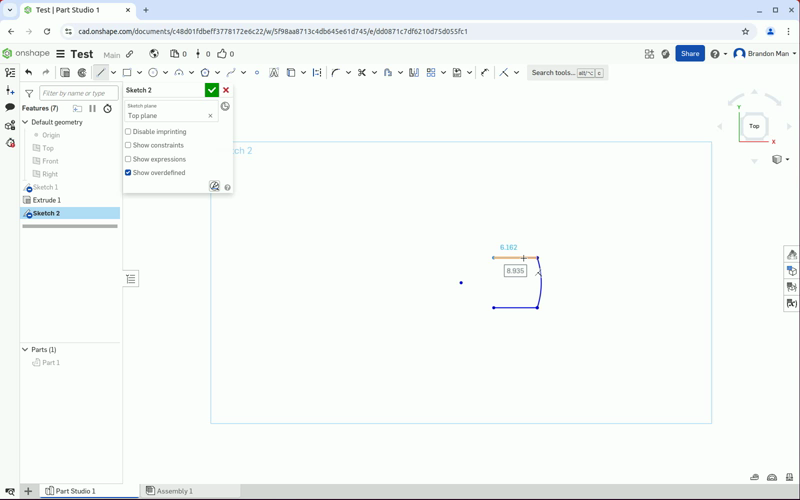
mouse_move(493, 307)
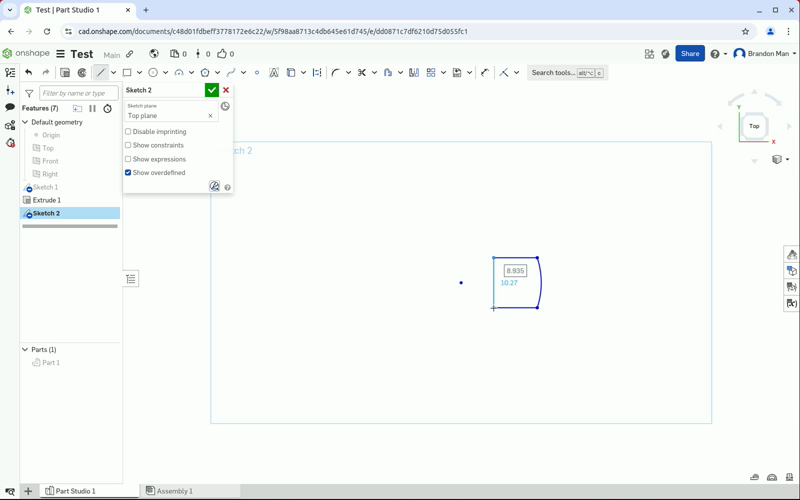
key_up(shift)
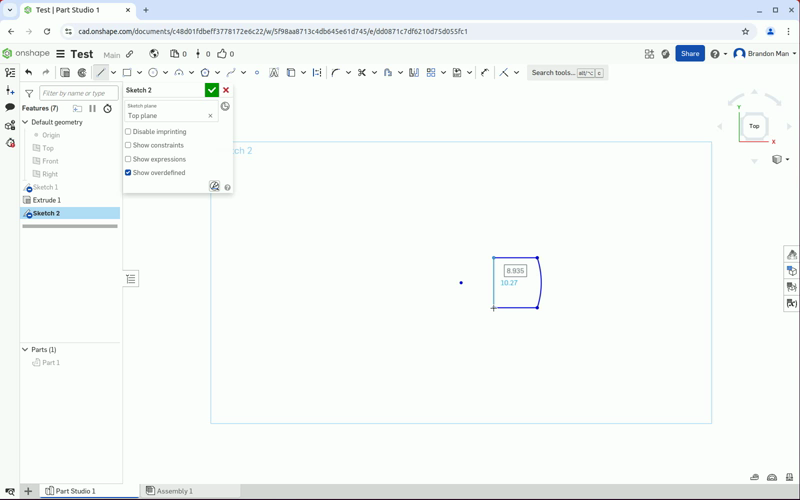
click(493, 307)
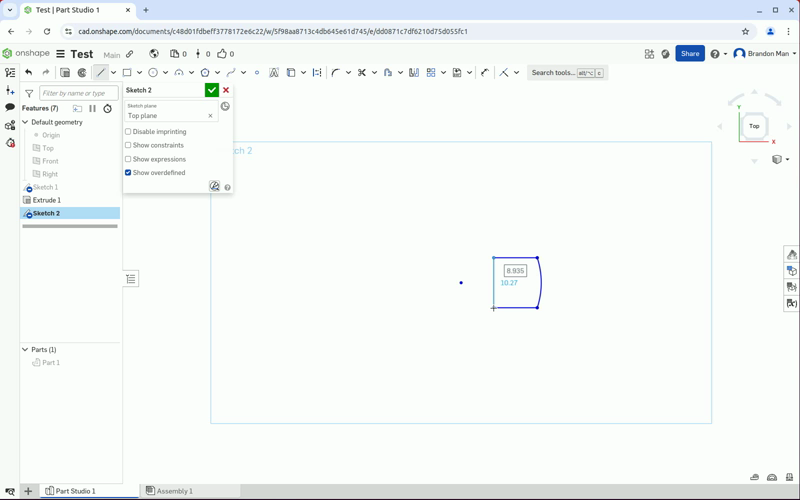
key(esc)
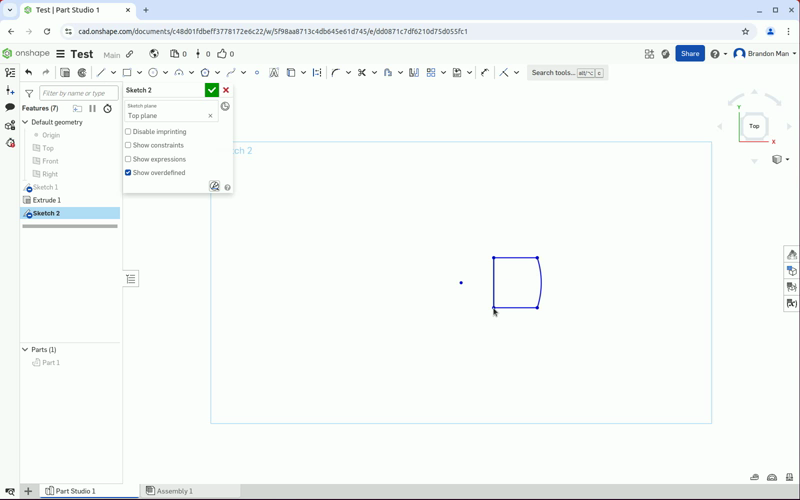
mouse_move(531, 267)
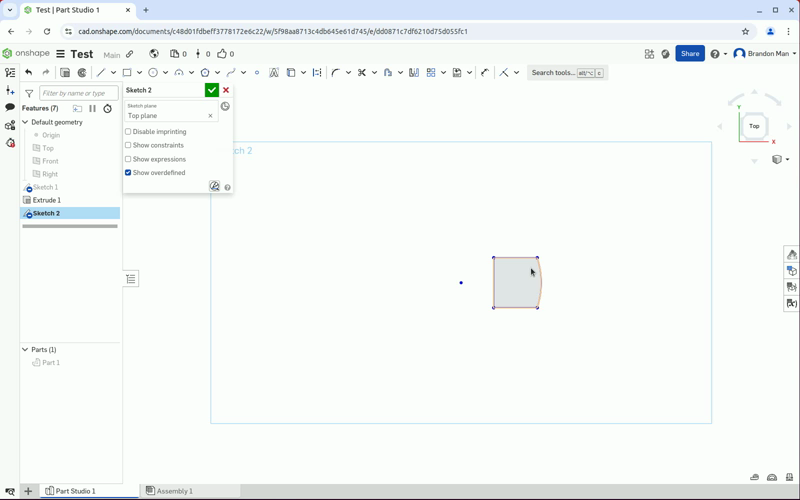
click(531, 267)
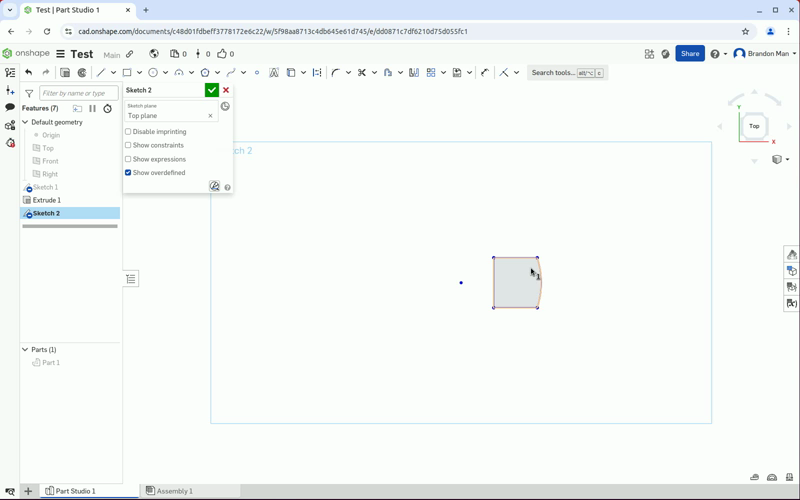
mouse_move(73, 352)
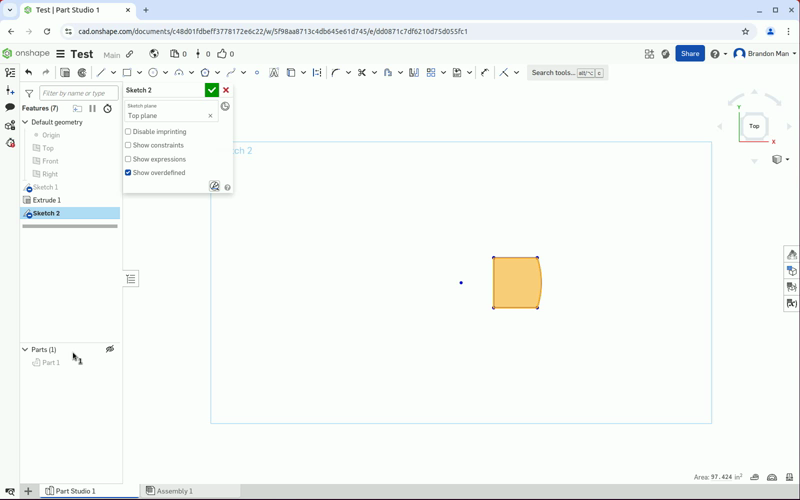
key(shift+y)
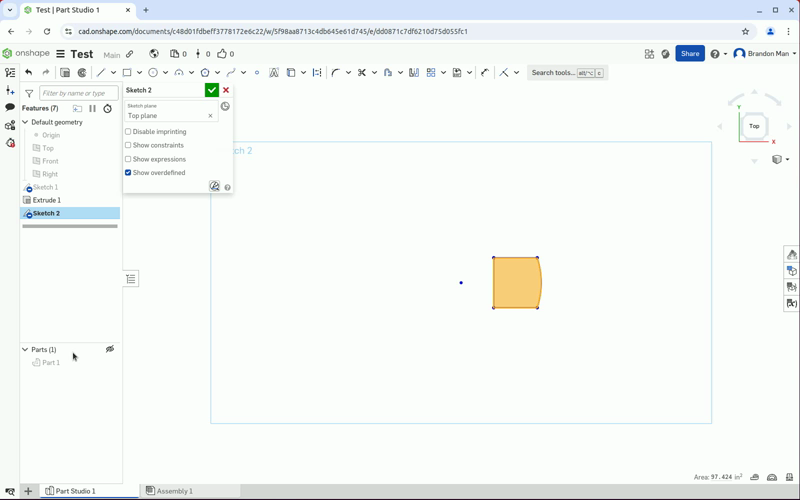
key(shift+e)
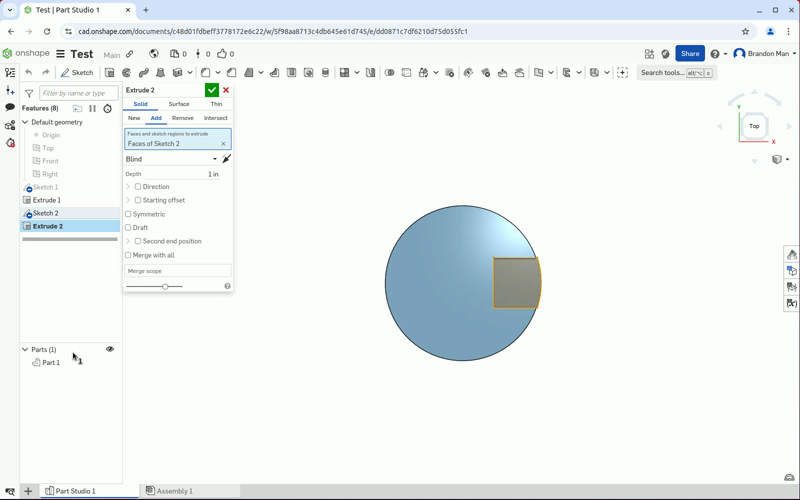
mouse_move(143, 106)
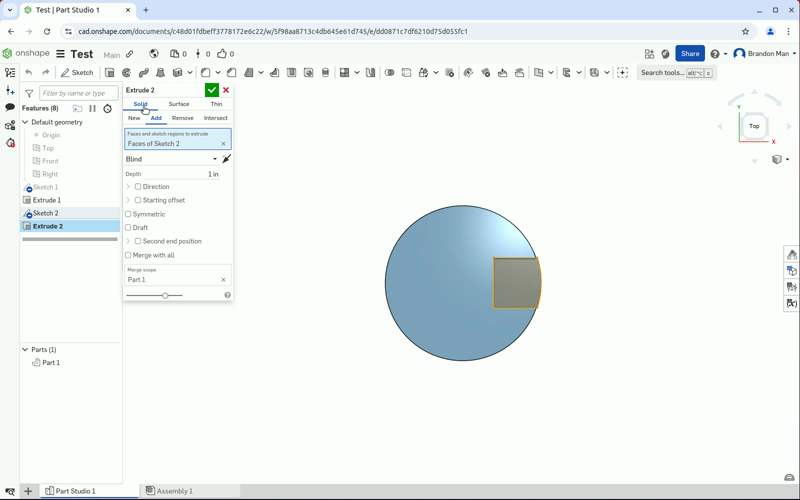
click(143, 106)
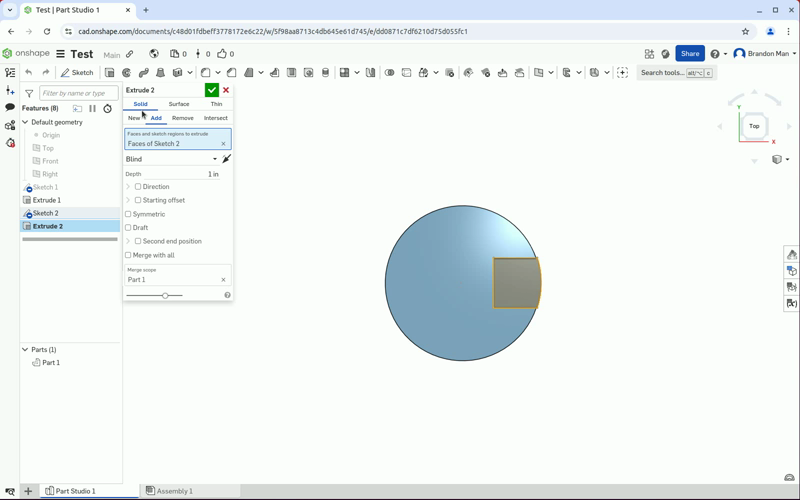
mouse_move(137, 120)
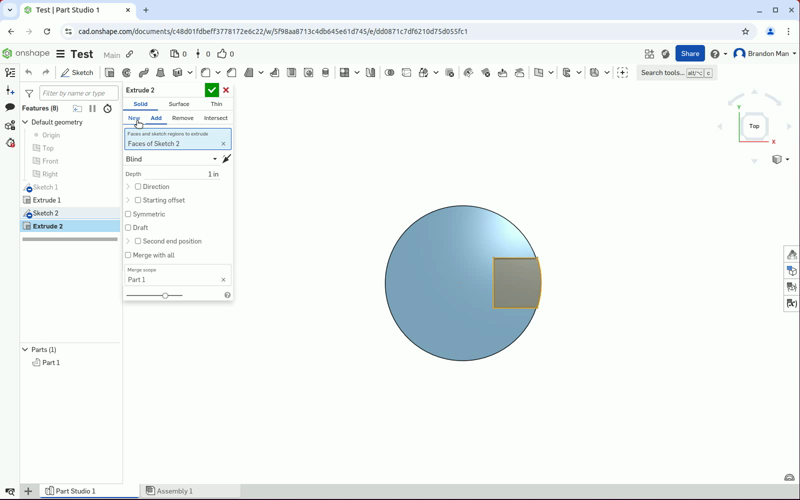
click(137, 120)
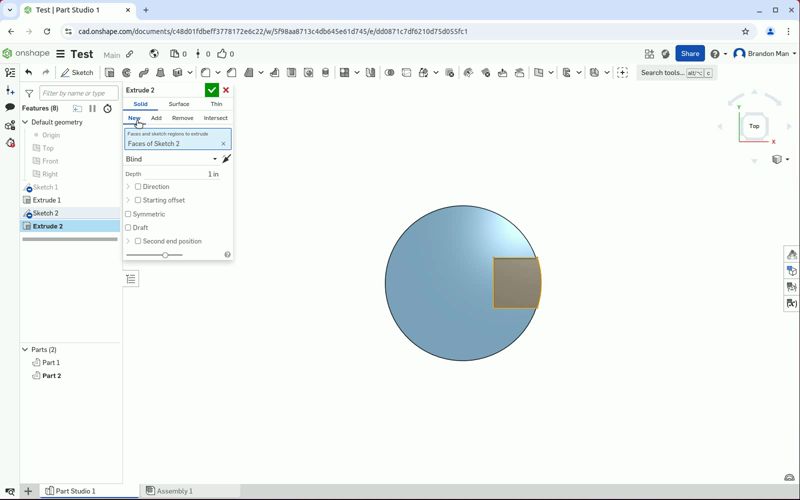
key(tab, 4)
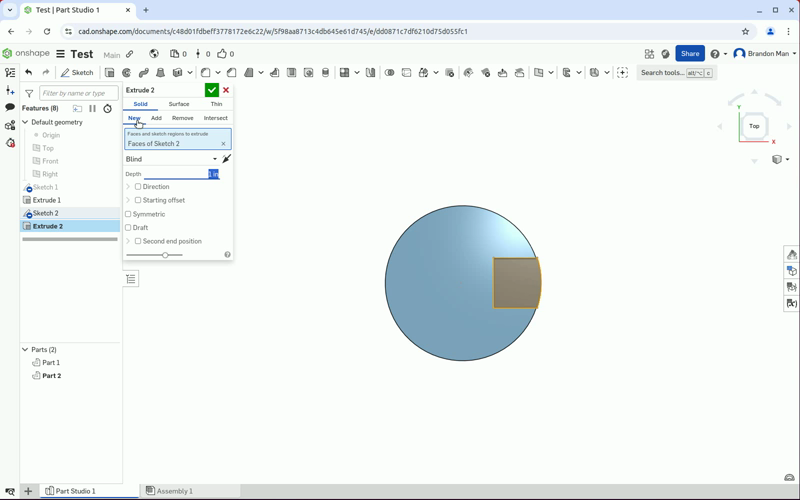
text(13.239)
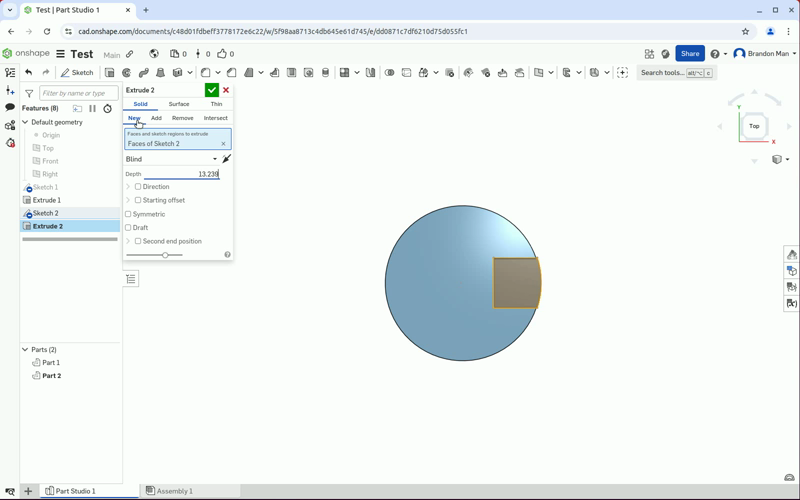
key(enter)
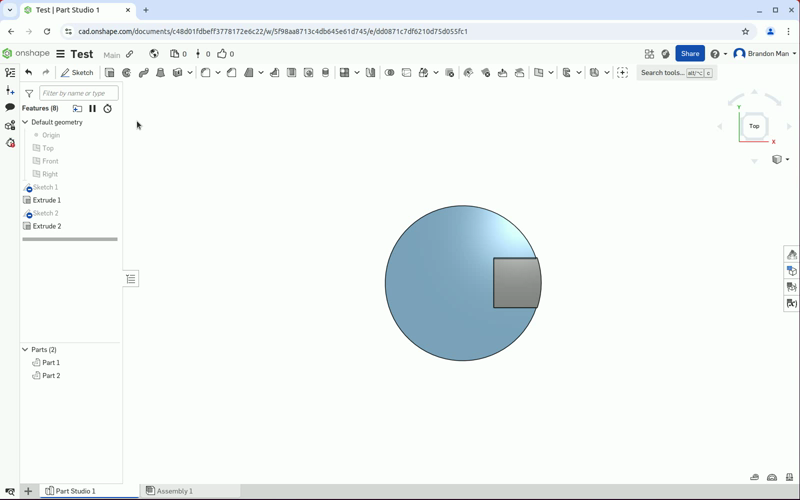
key(shift+h)
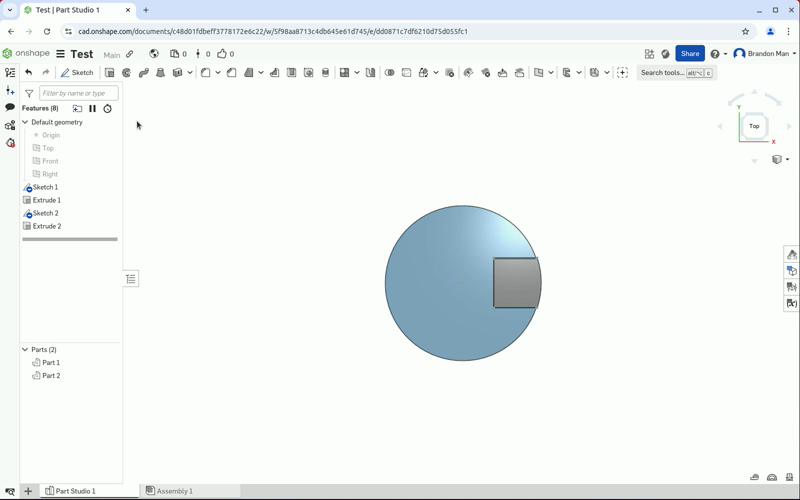
key(shift+h)
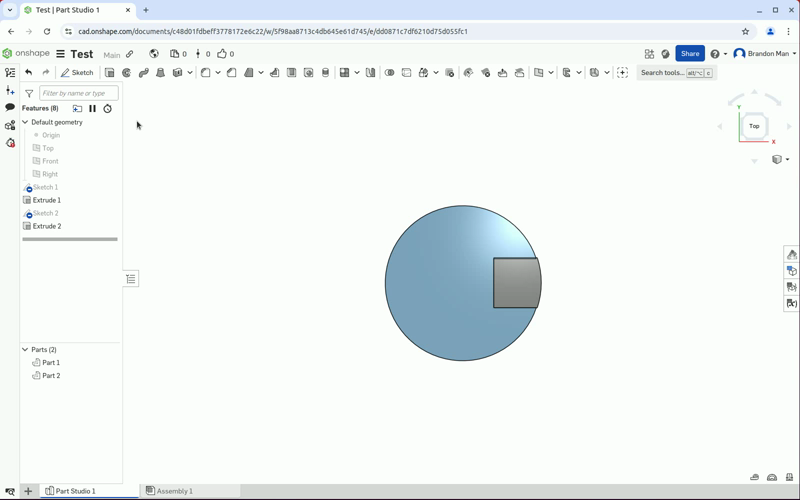
mouse_move(73, 189)
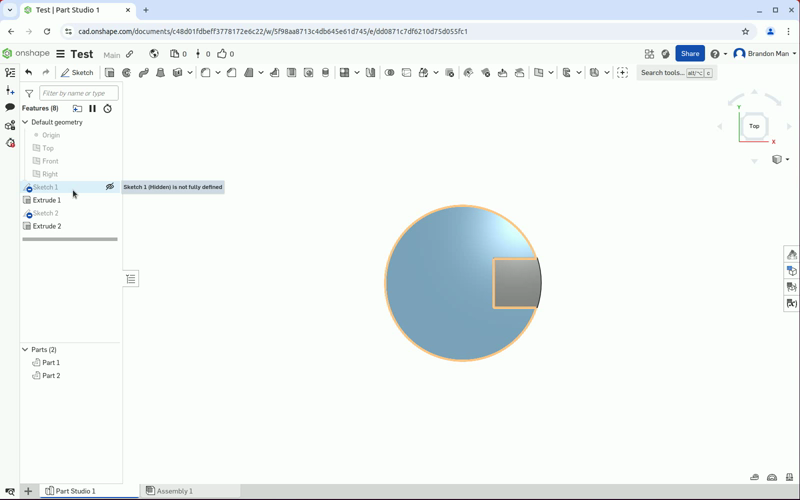
click(73, 189)
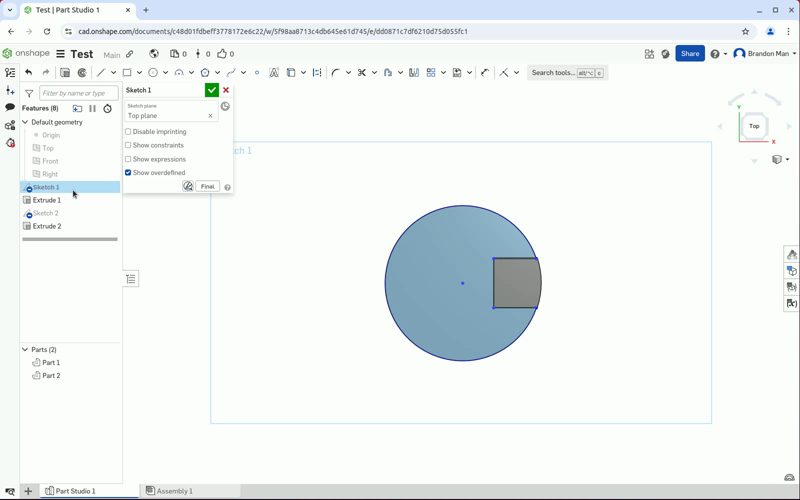
mouse_move(229, 92)
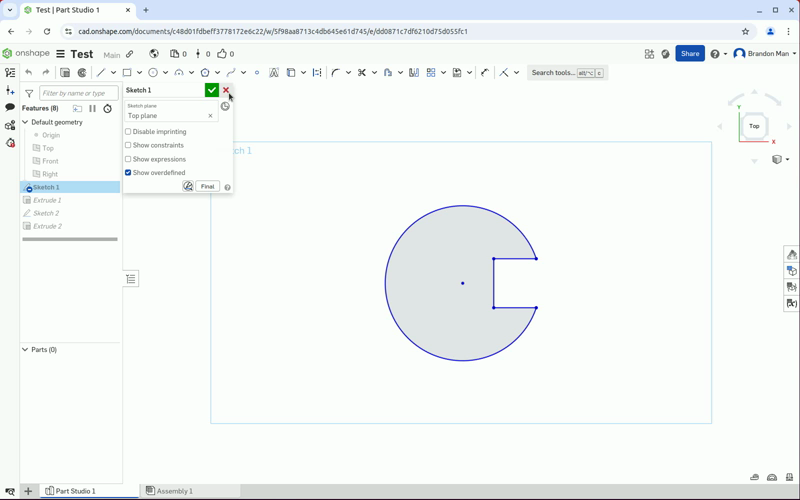
click(229, 92)
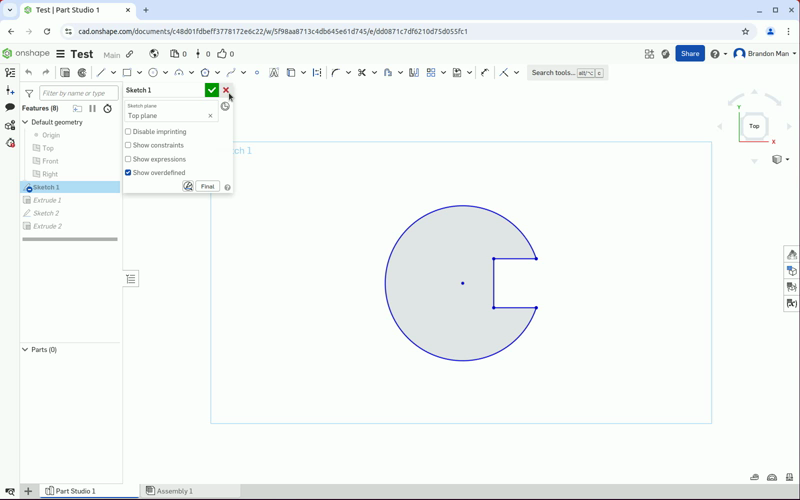
key(shift+s)
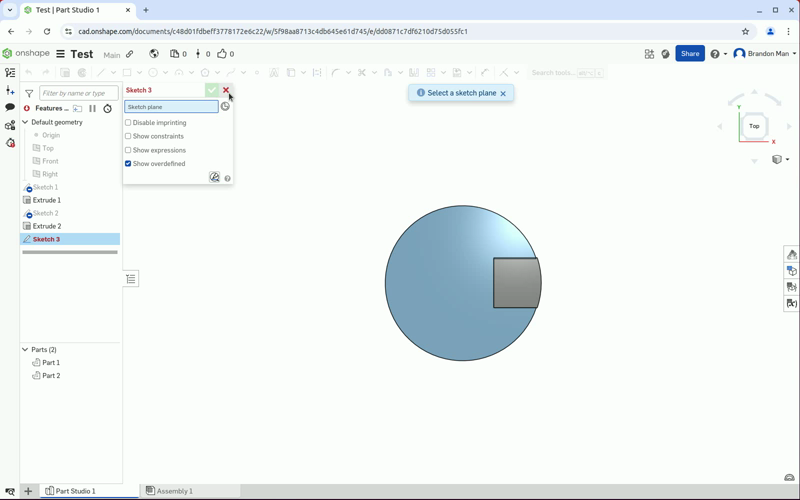
mouse_move(73, 150)
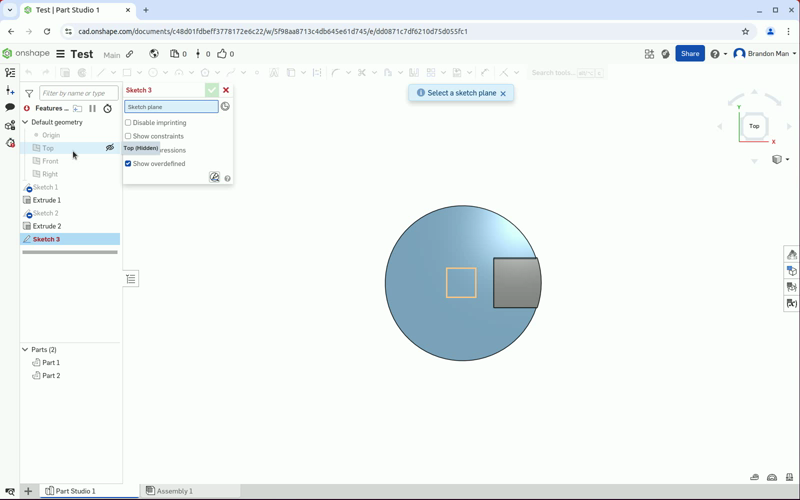
click(73, 150)
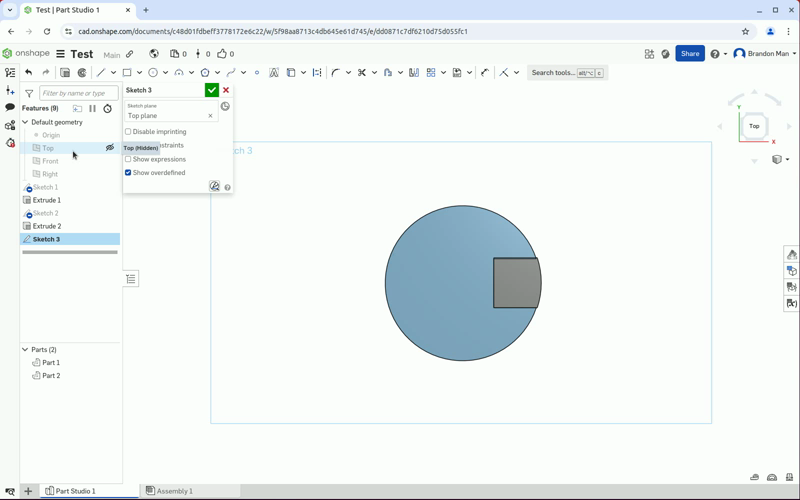
mouse_move(73, 352)
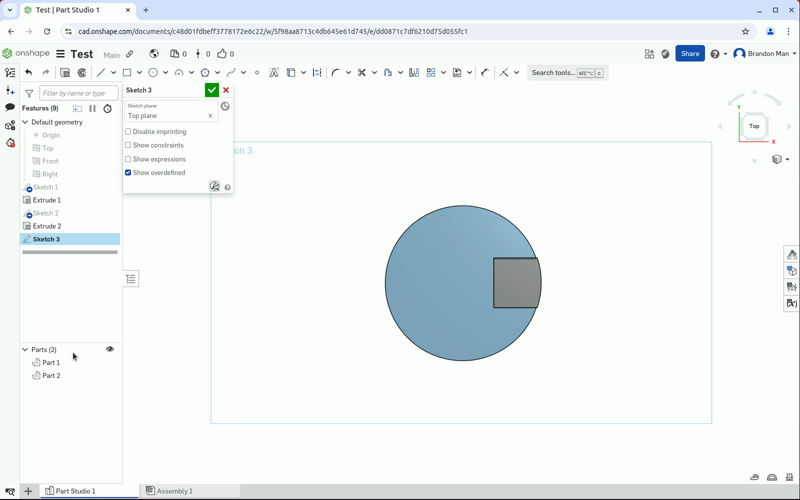
key(y)
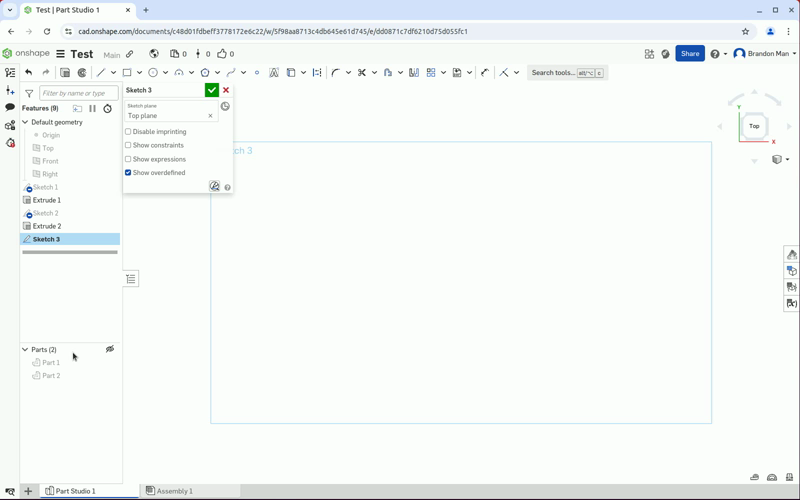
key(l)
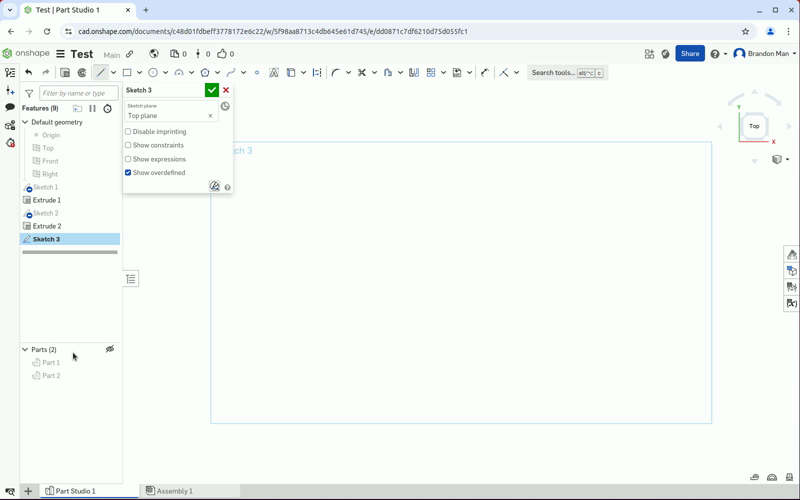
key_down(shift)
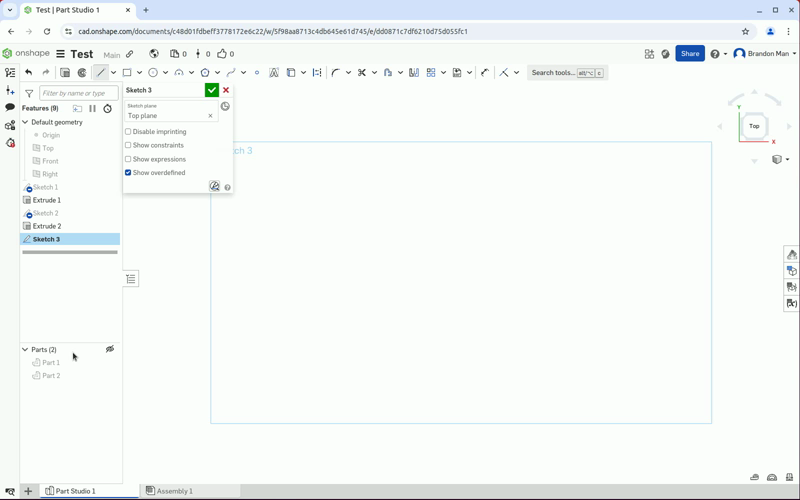
mouse_move(535, 307)
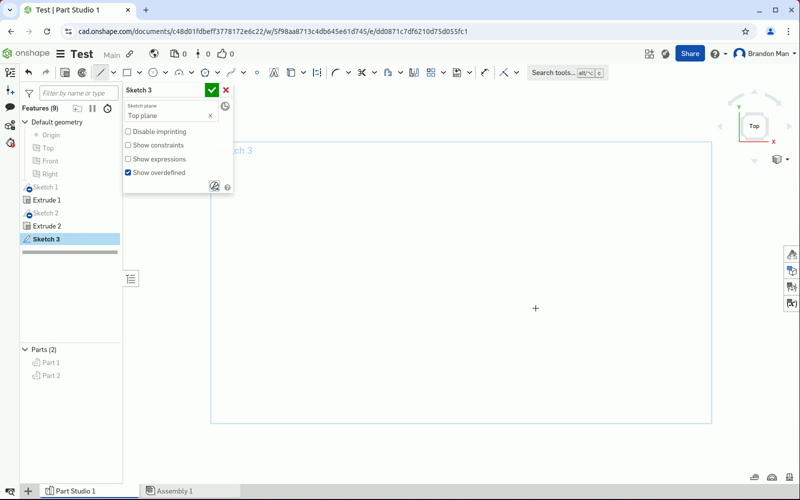
click(535, 307)
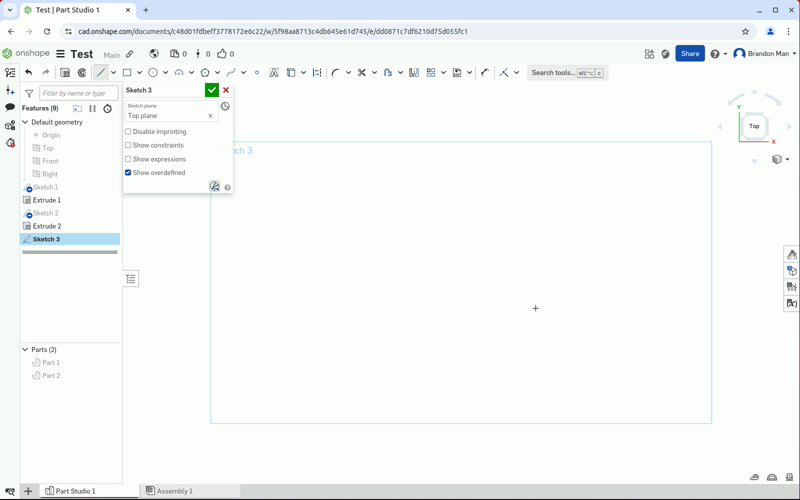
key_up(shift)
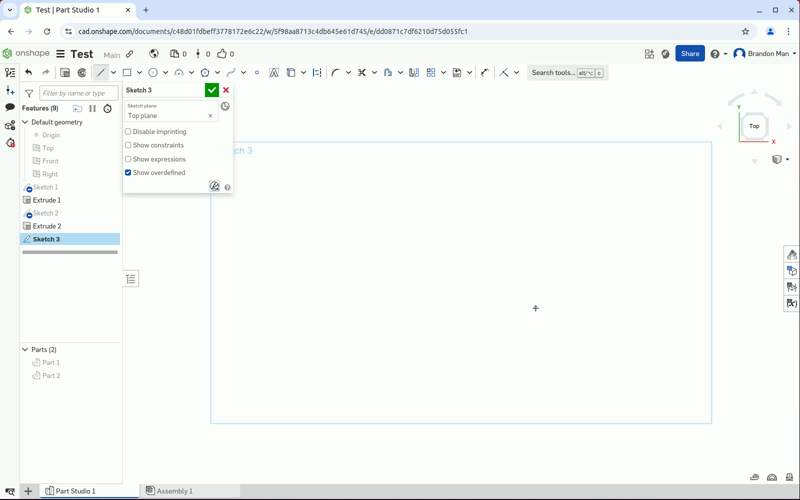
key_down(shift)
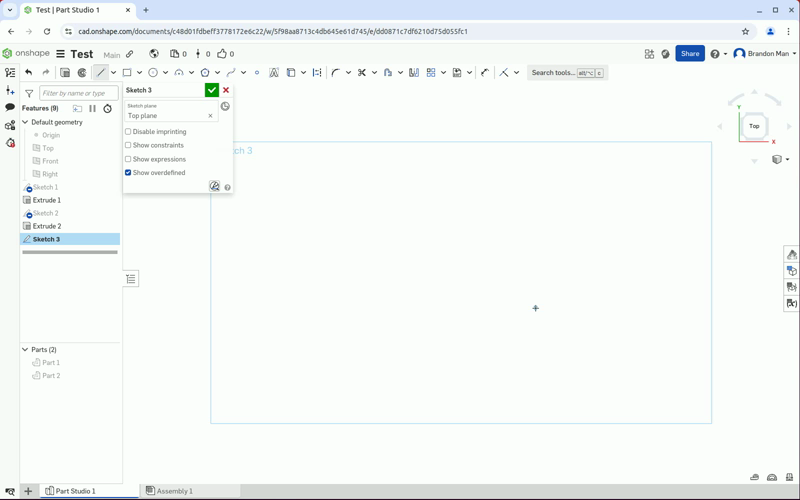
mouse_move(565, 307)
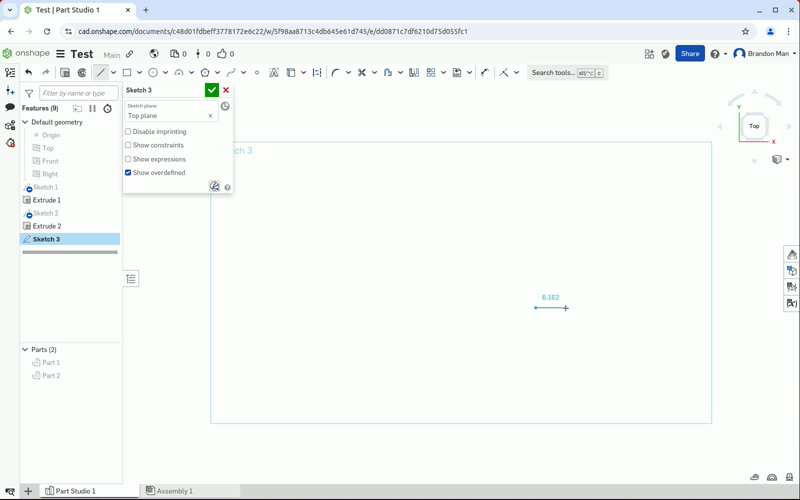
mouse_move(573, 307)
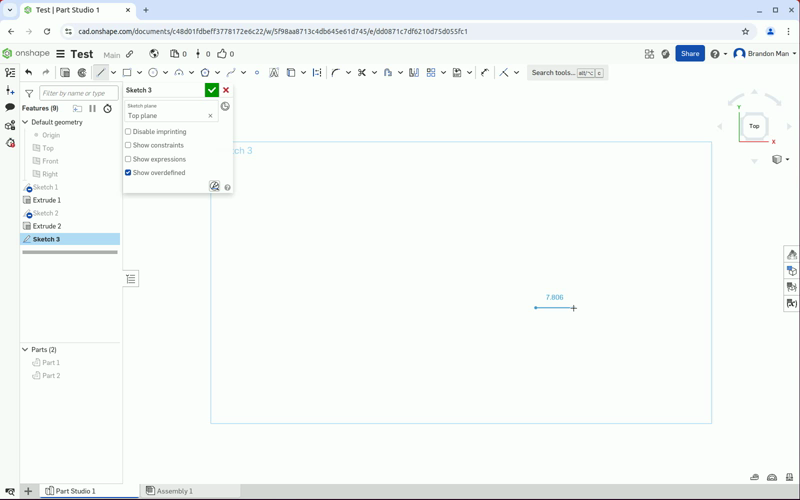
click(573, 307)
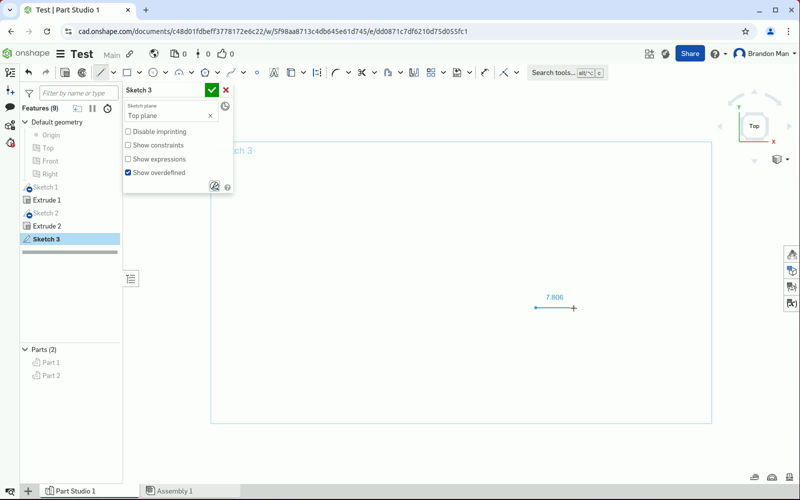
key_up(shift)
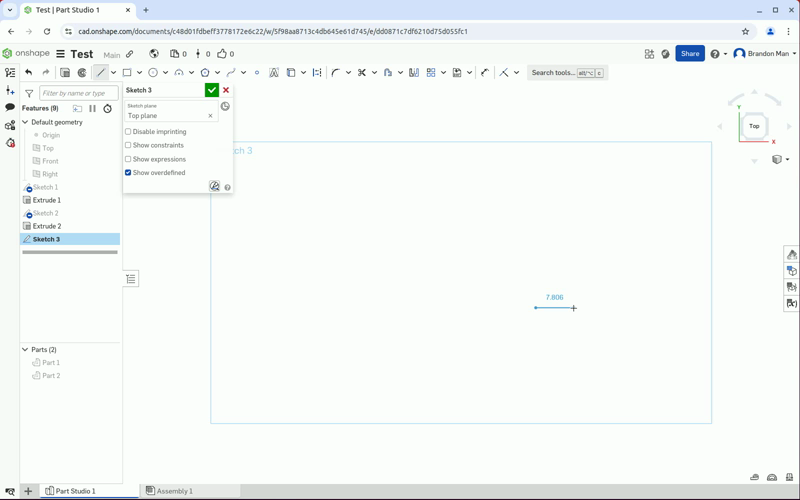
key_down(shift)
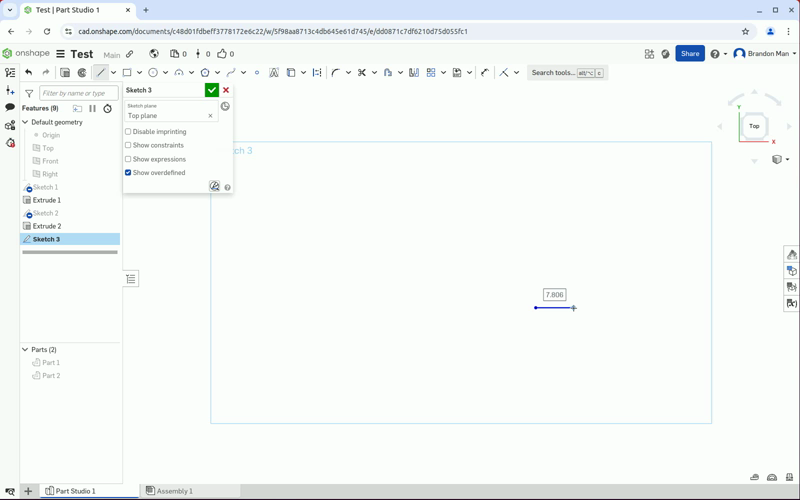
mouse_move(589, 307)
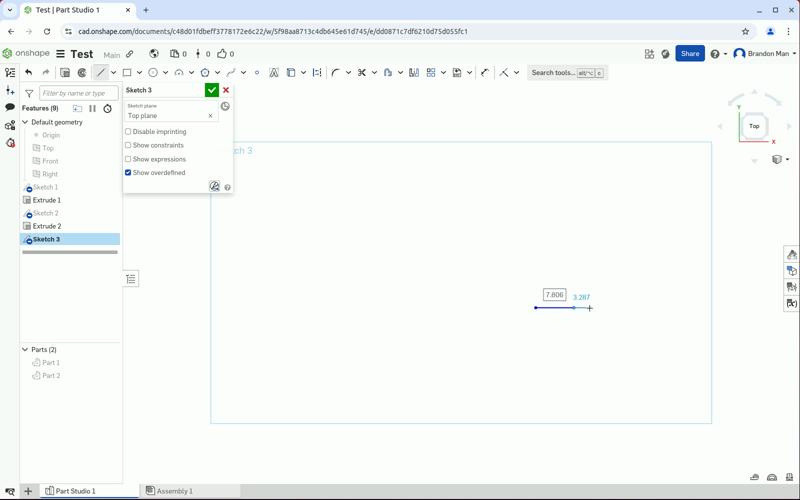
mouse_move(573, 257)
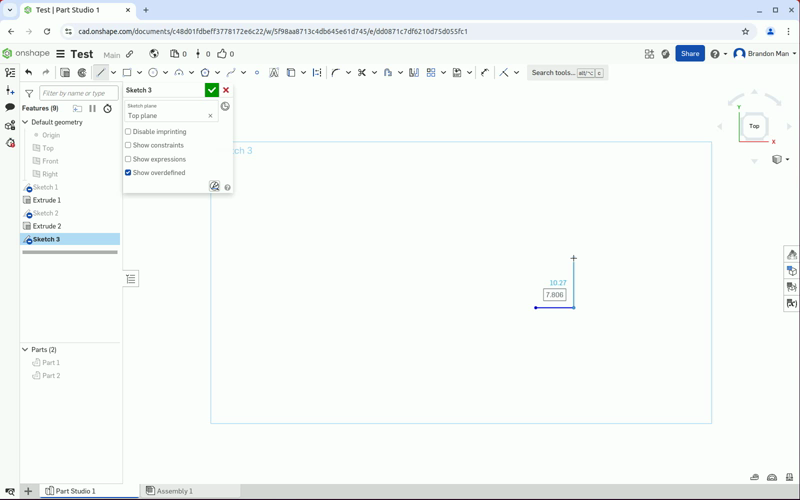
click(573, 257)
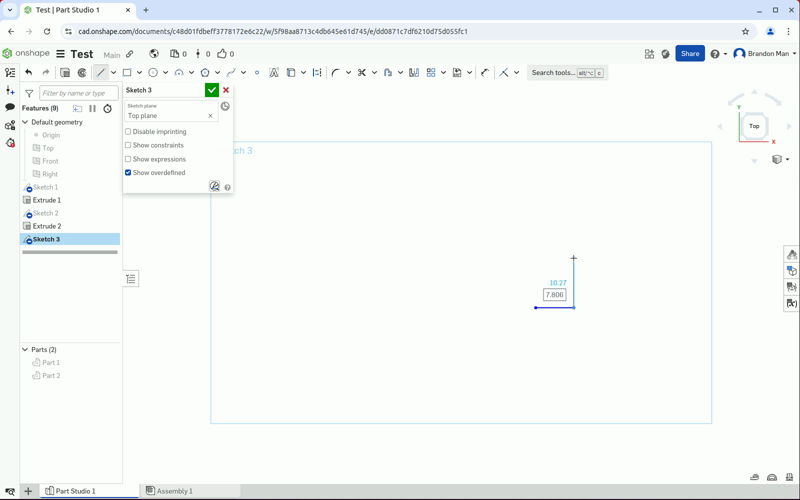
key_up(shift)
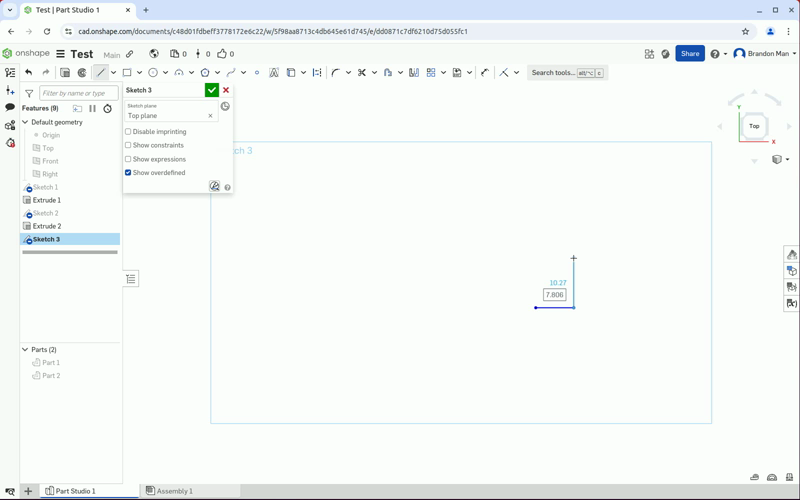
key_down(shift)
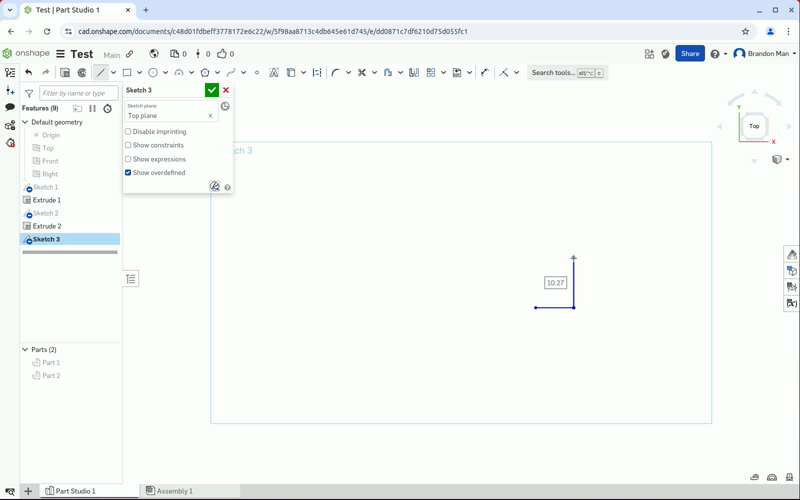
mouse_move(589, 257)
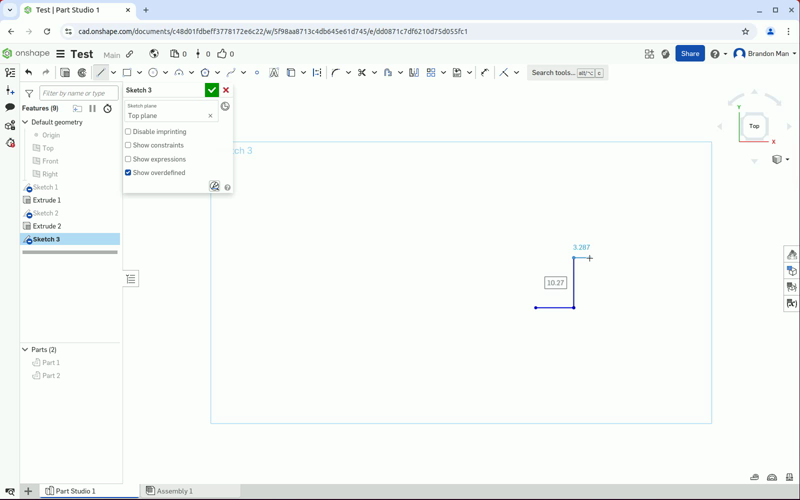
mouse_move(535, 257)
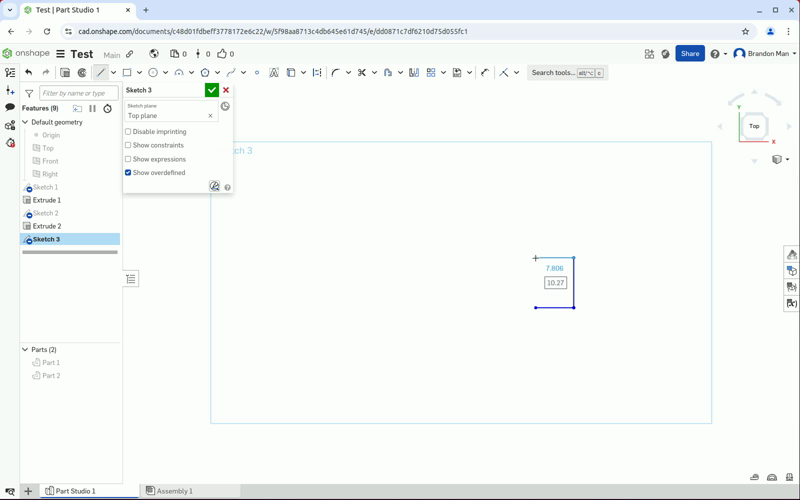
click(535, 257)
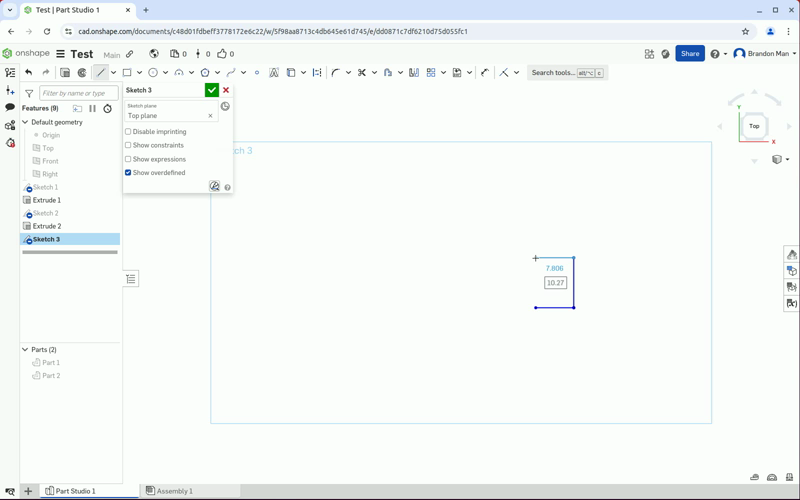
key_up(shift)
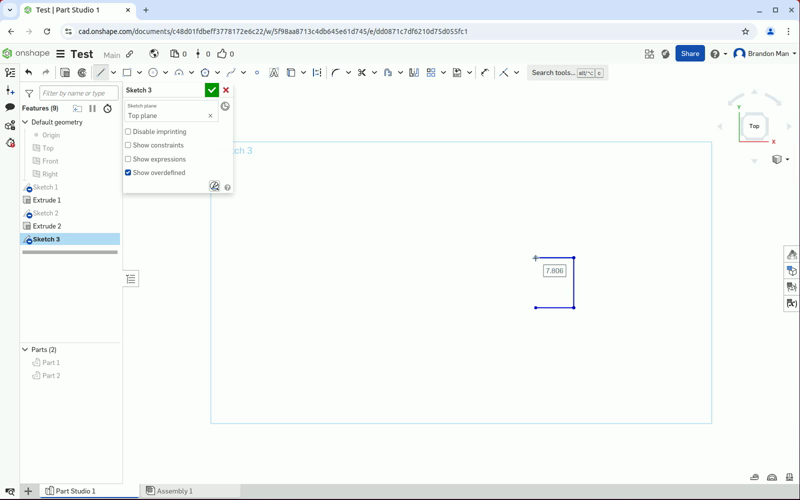
key(esc)
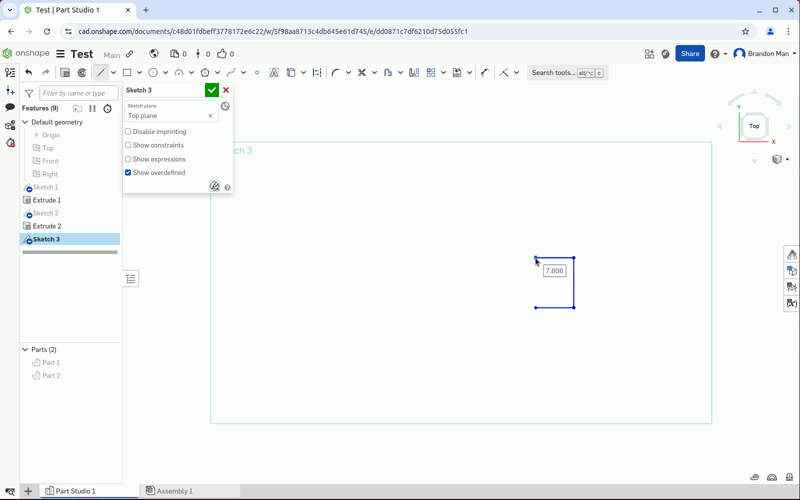
key(a)
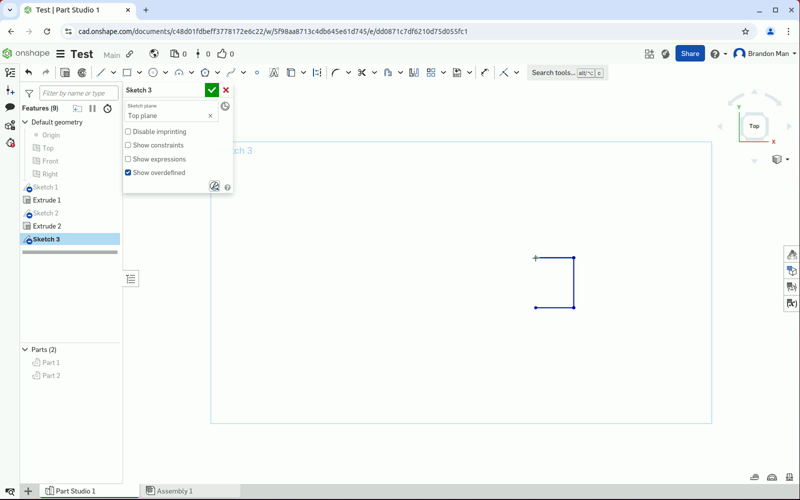
mouse_move(535, 257)
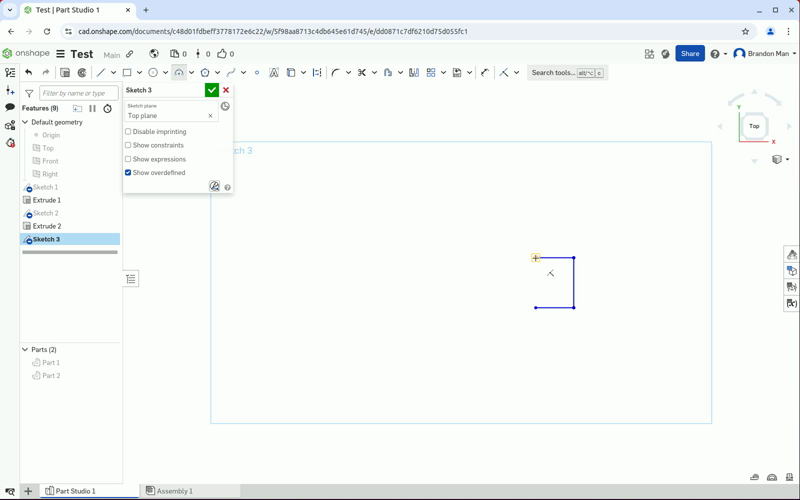
click(535, 257)
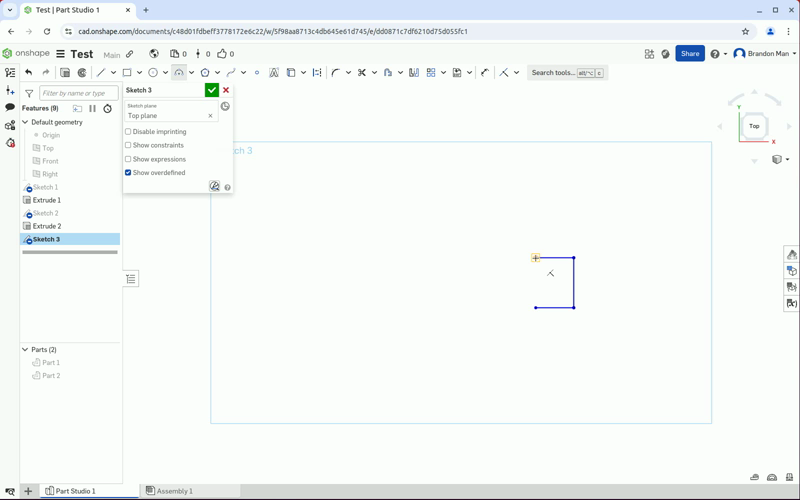
mouse_move(535, 307)
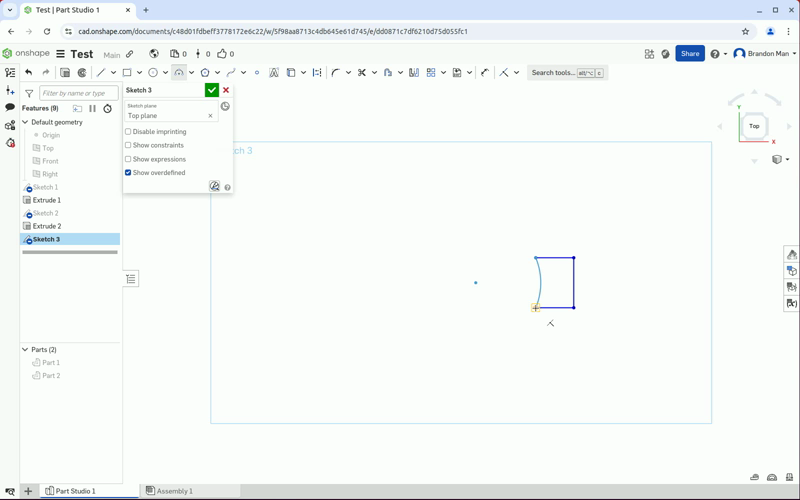
click(535, 307)
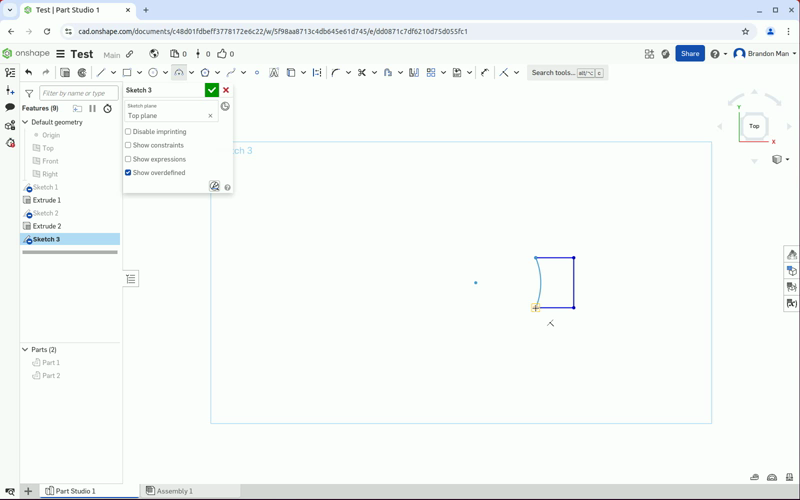
key_down(shift)
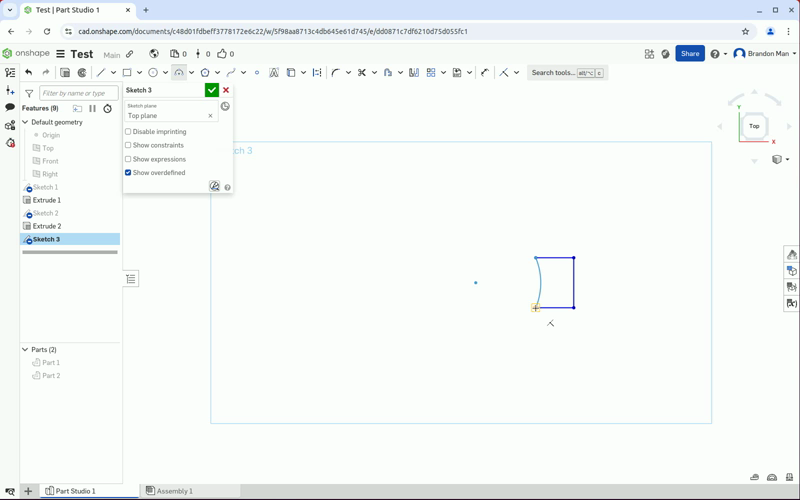
mouse_move(539, 282)
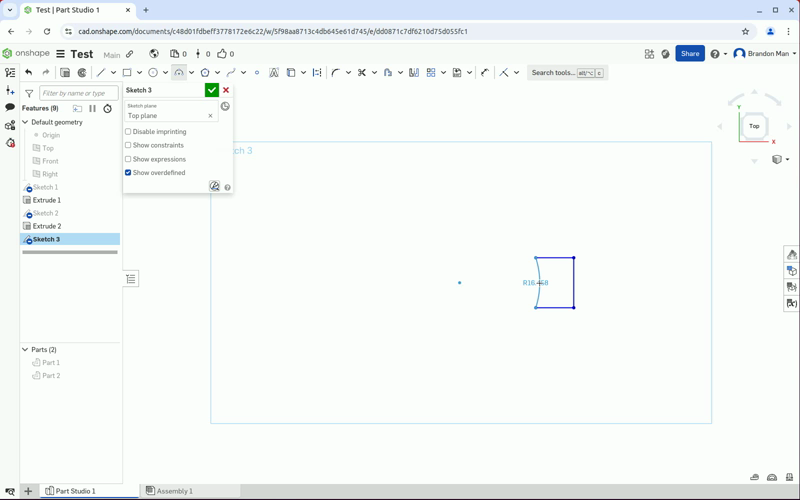
click(539, 282)
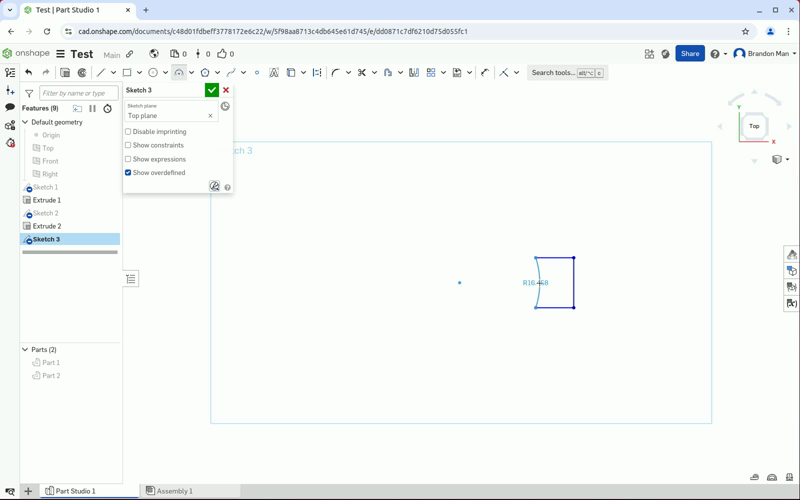
key_up(shift)
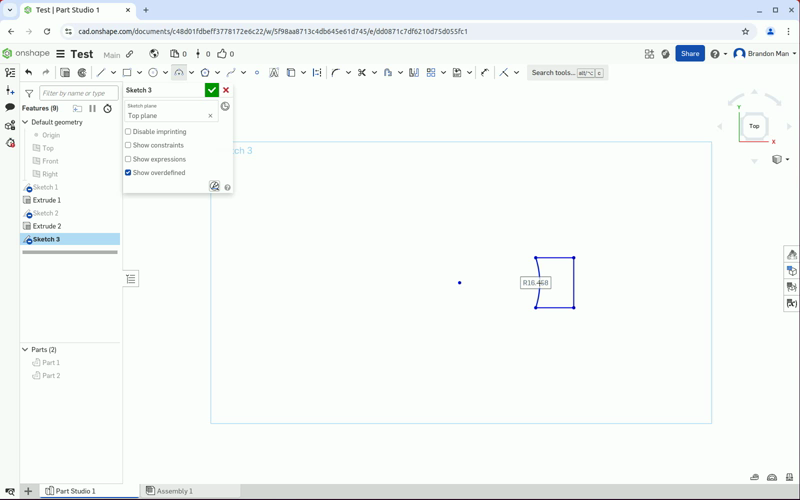
key(esc)
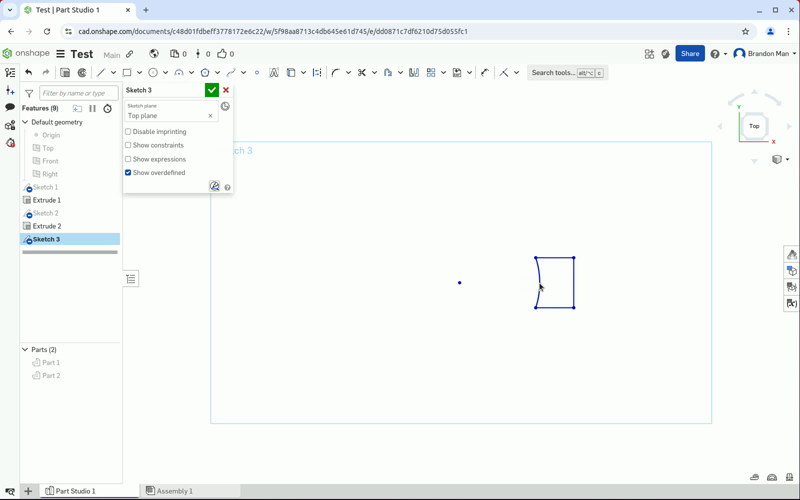
mouse_move(569, 290)
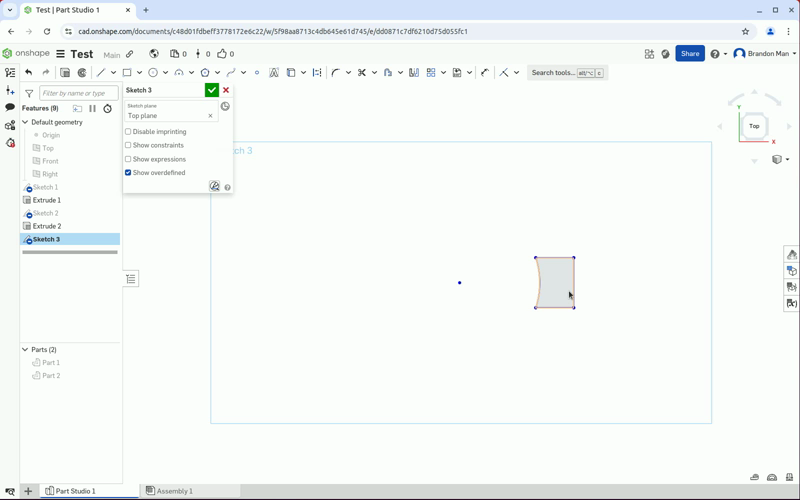
scroll(6)
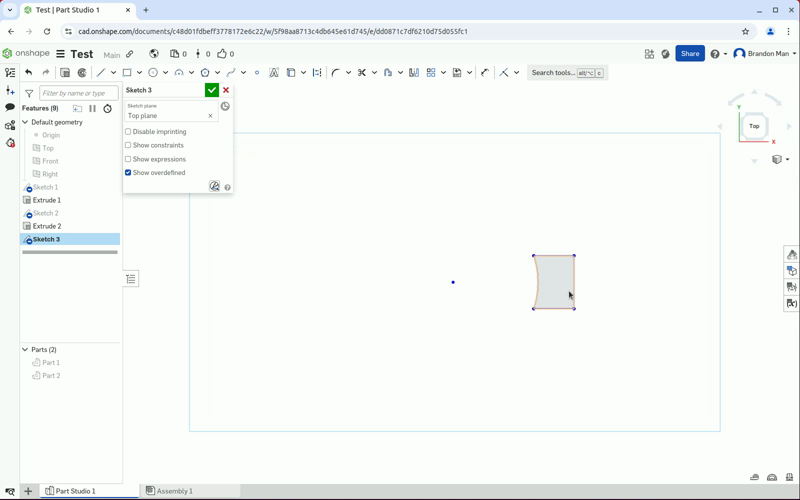
scroll(6)
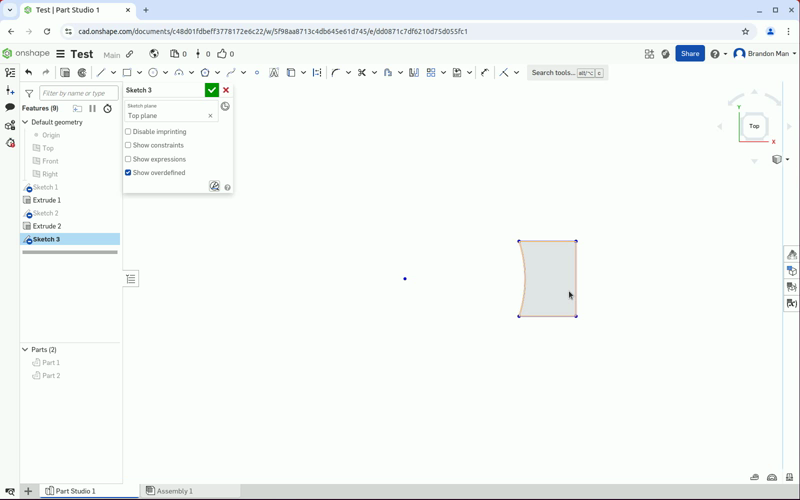
scroll(6)
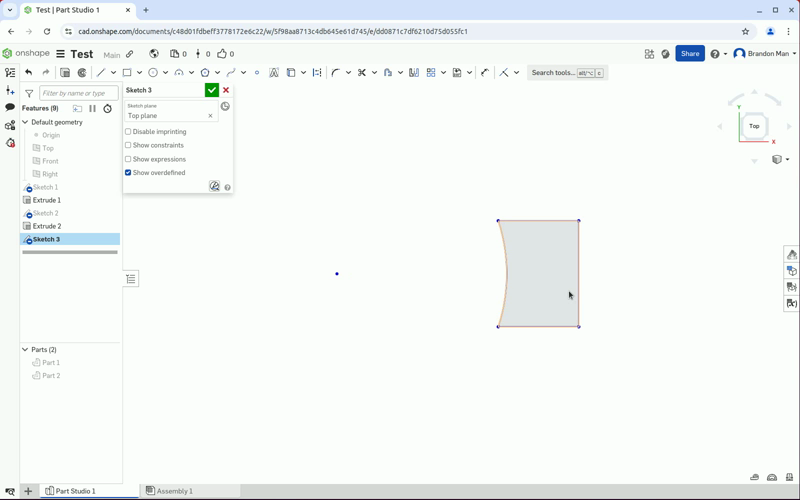
scroll(6)
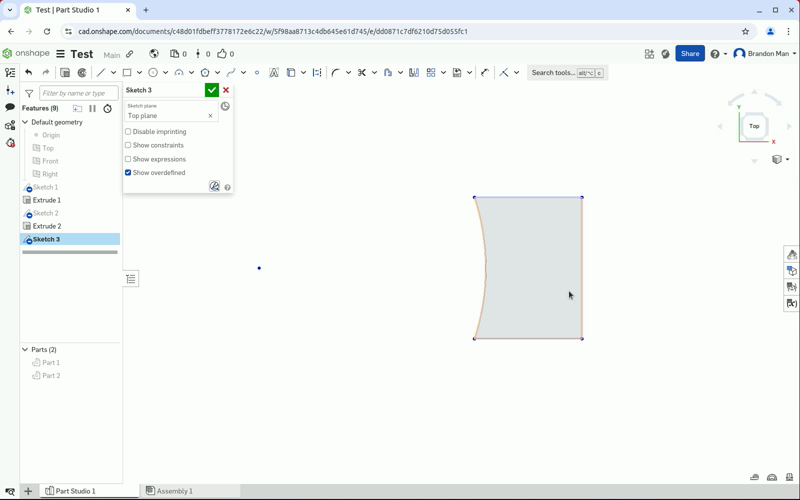
scroll(6)
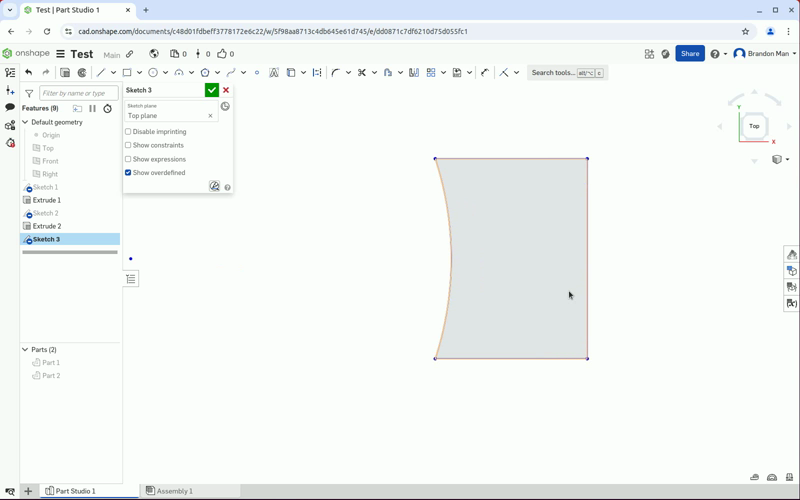
scroll(6)
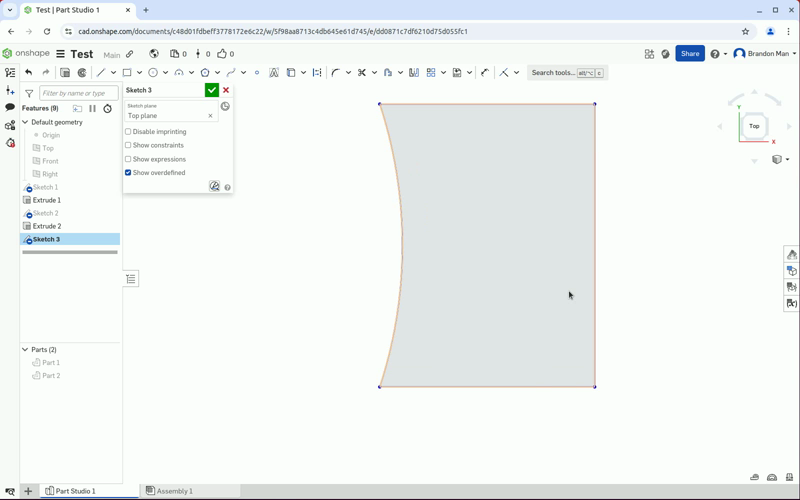
scroll(6)
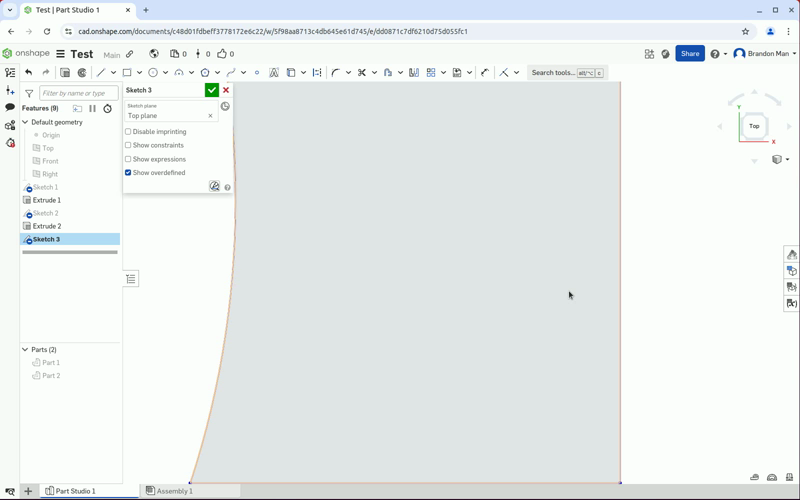
click(569, 290)
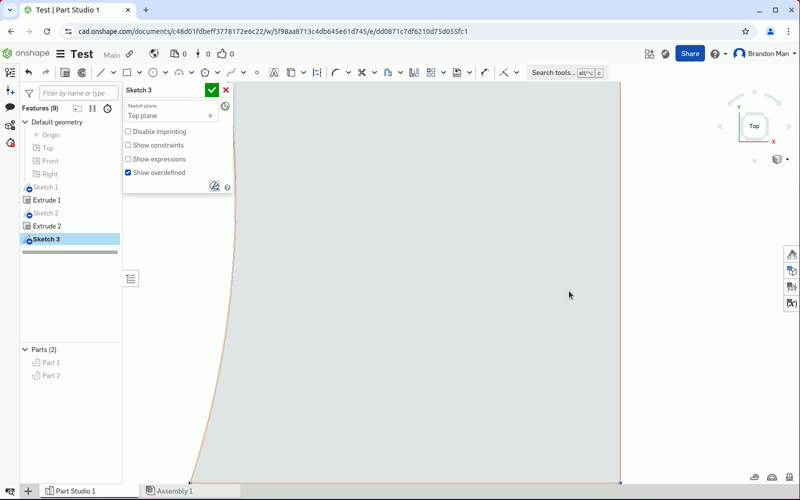
scroll(-6)
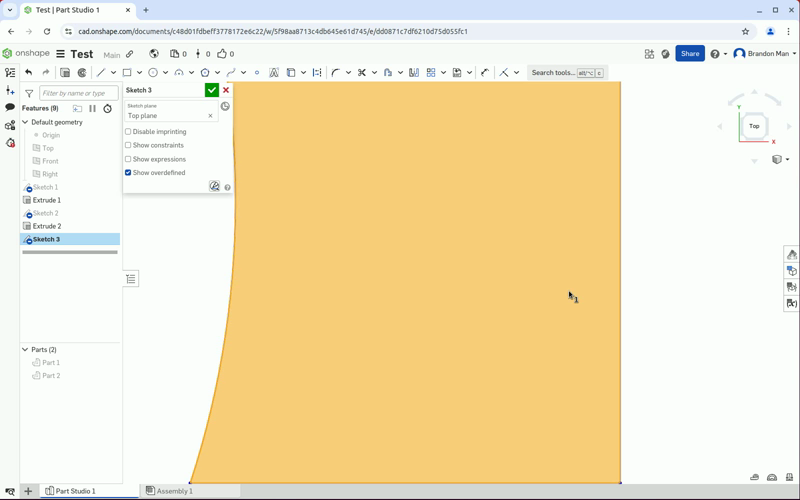
scroll(-6)
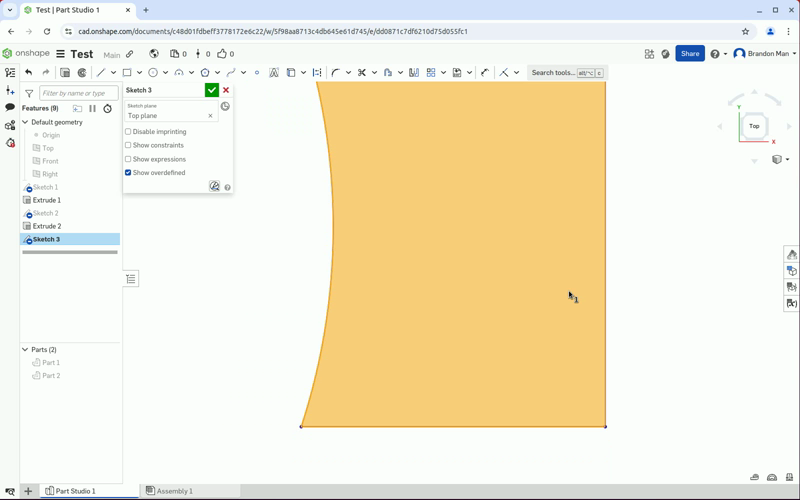
scroll(-6)
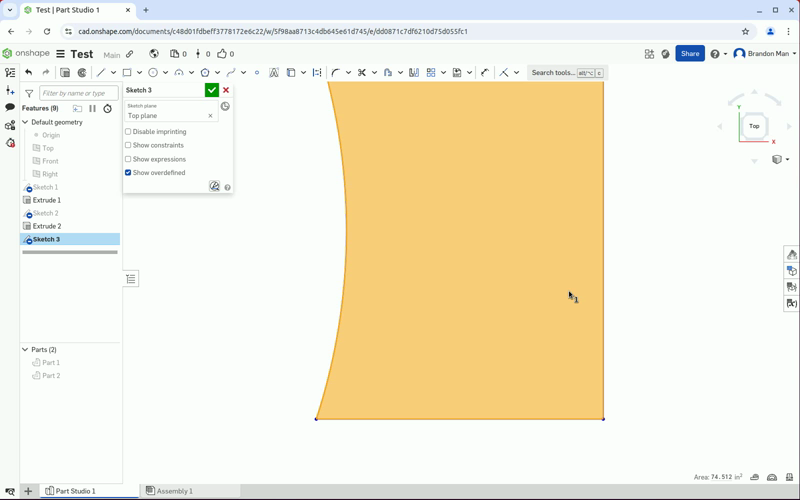
scroll(-6)
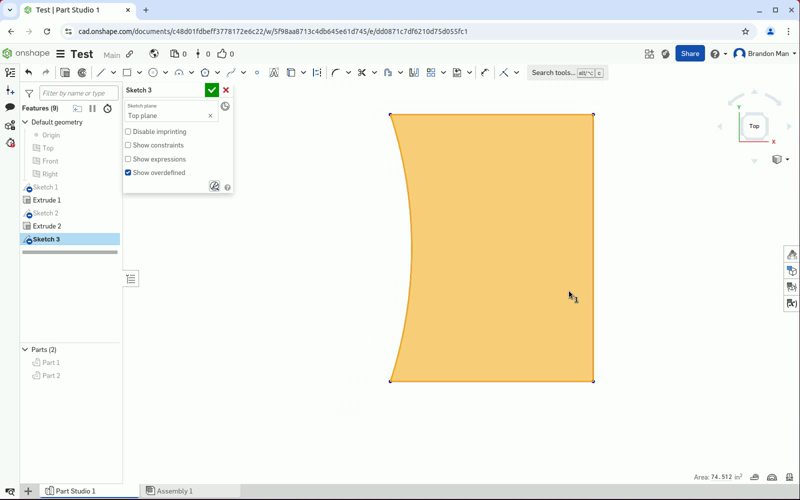
scroll(-6)
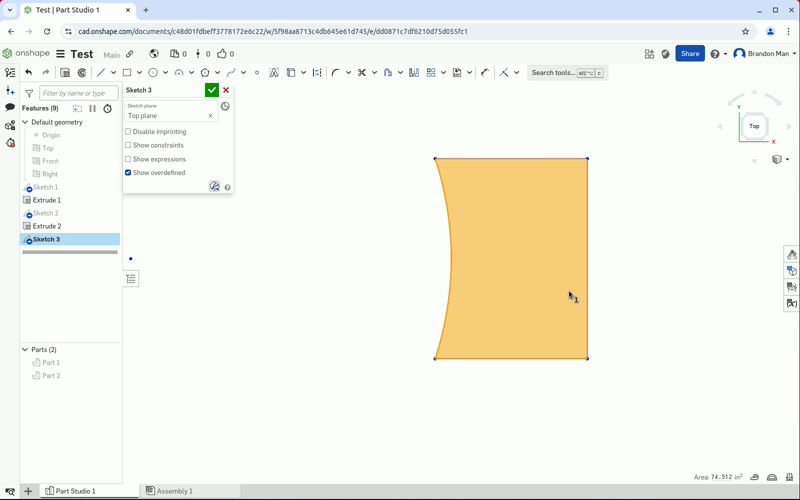
scroll(-6)
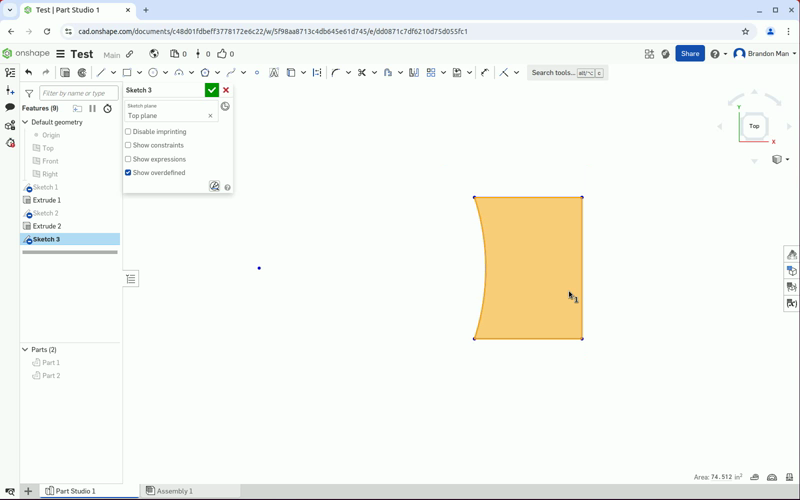
scroll(-6)
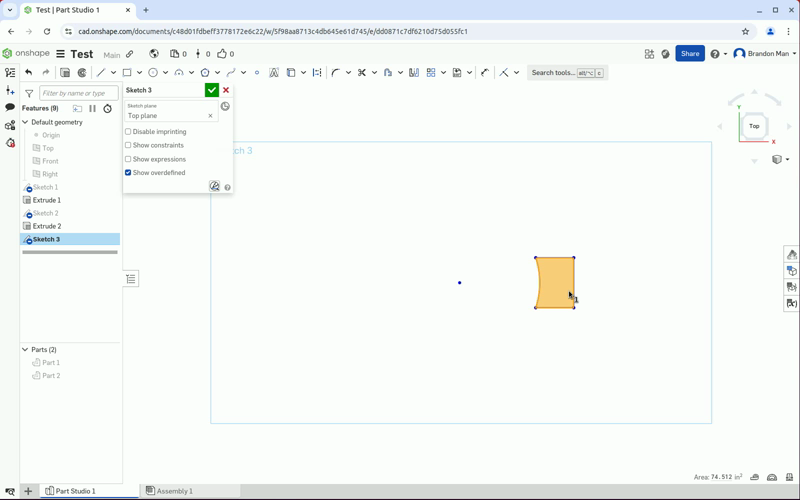
mouse_move(73, 352)
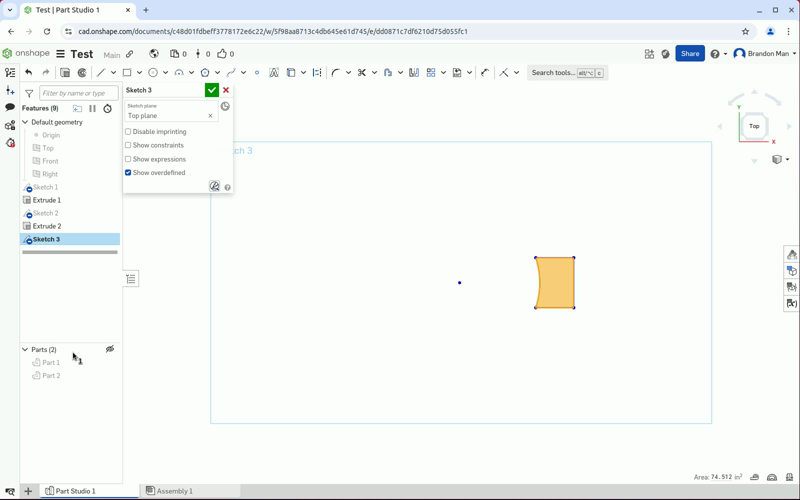
key(shift+y)
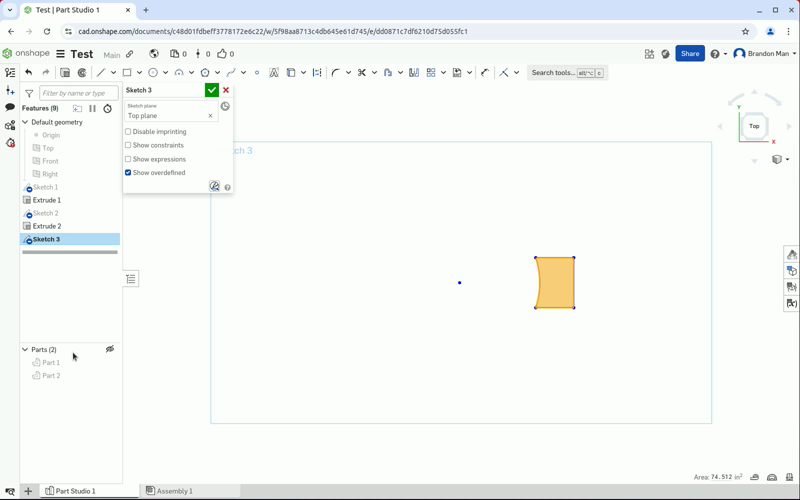
key(shift+e)
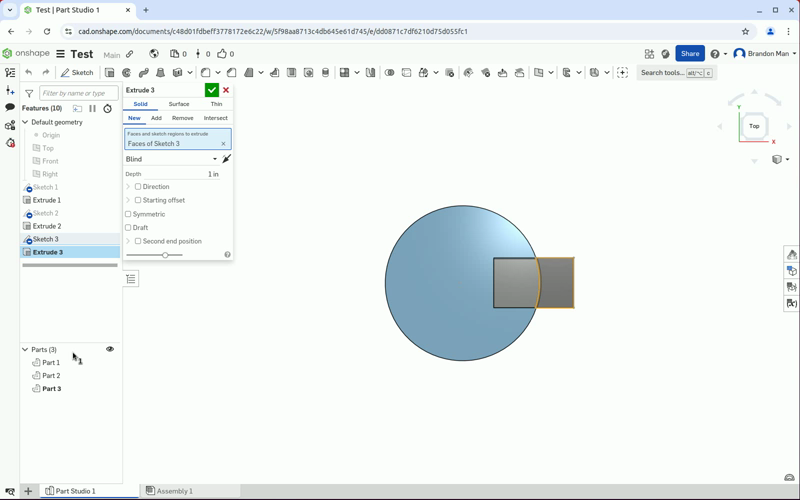
mouse_move(143, 106)
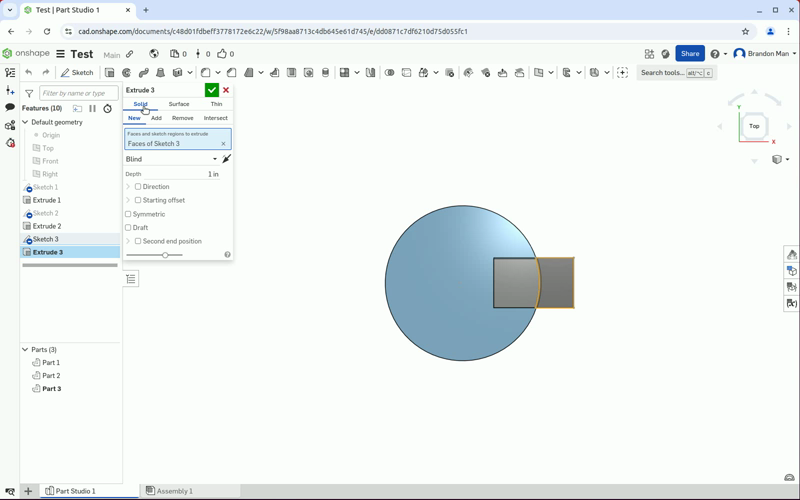
click(143, 106)
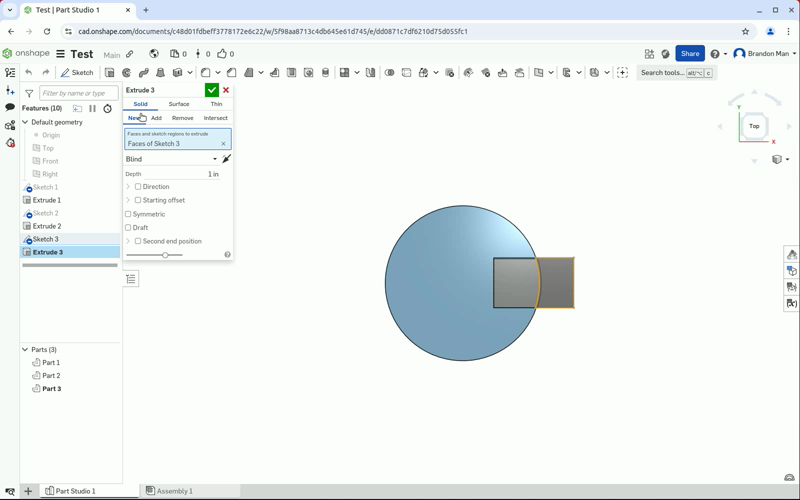
mouse_move(137, 120)
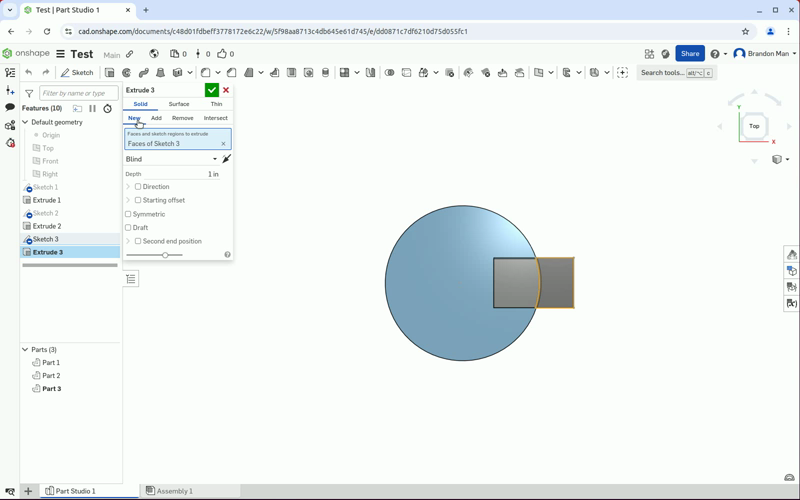
click(137, 120)
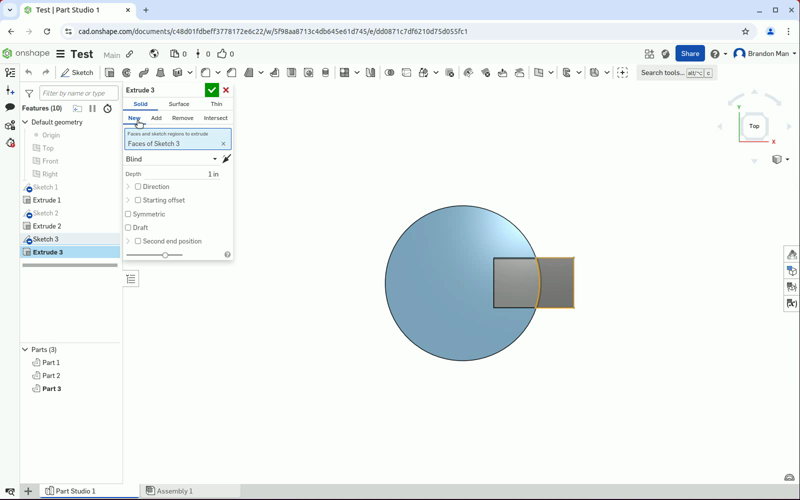
key(tab, 4)
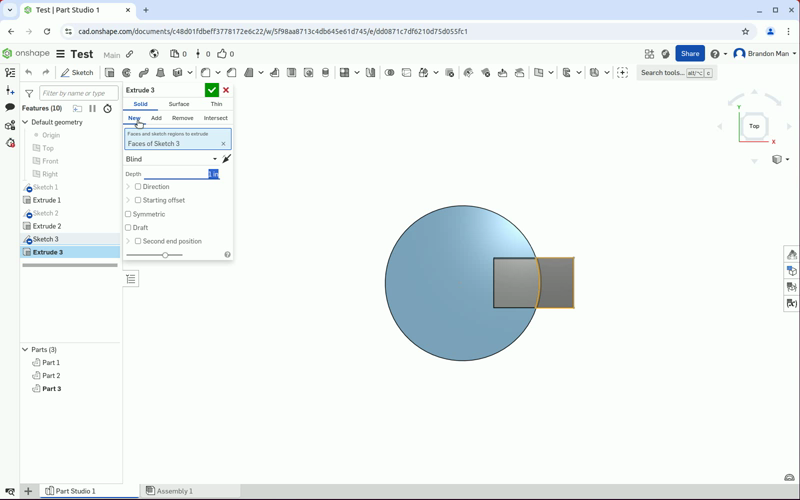
text(4.092)
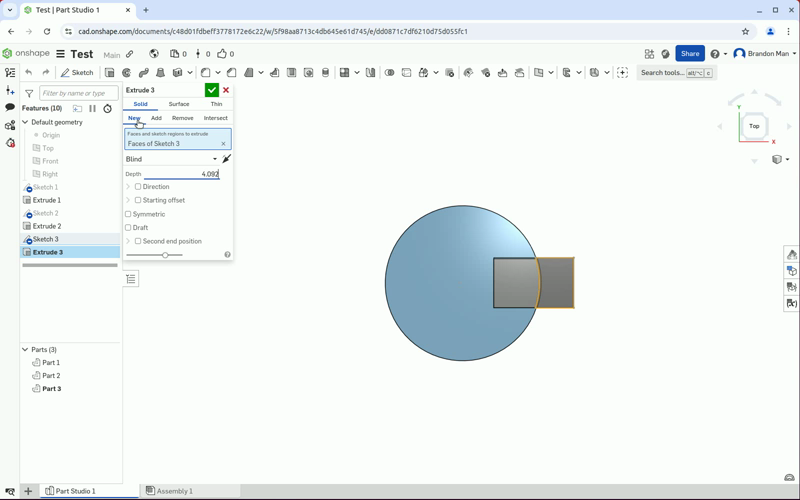
key(enter)
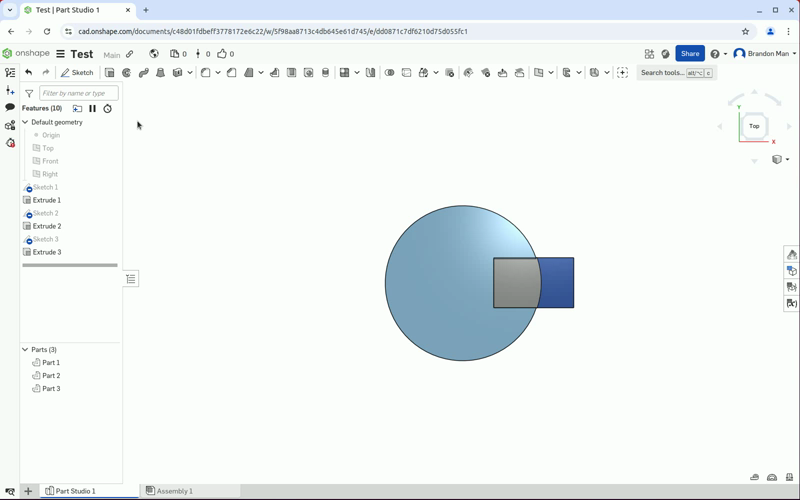
key(shift+h)
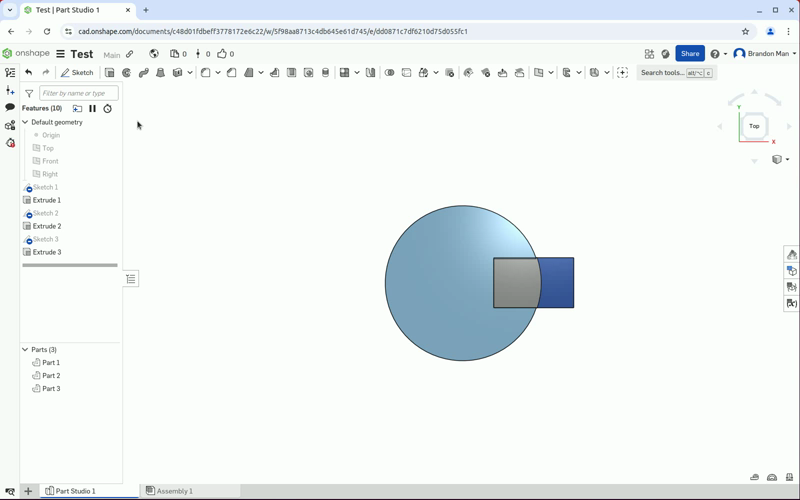
key(shift+h)
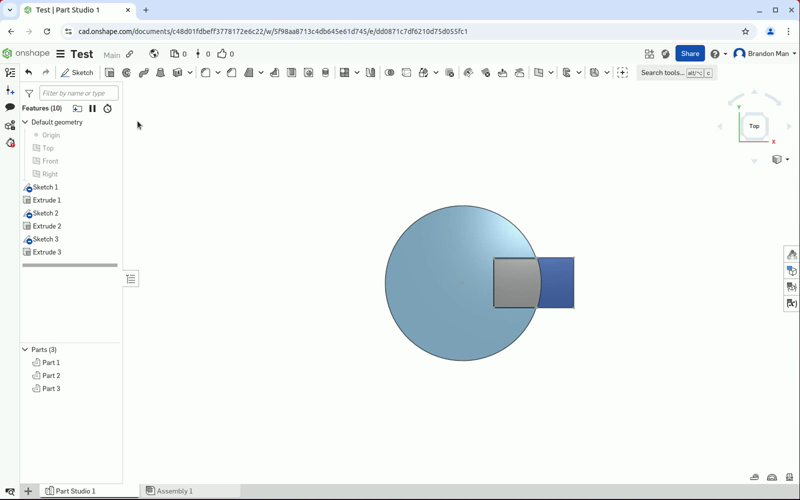
key(shift+7)
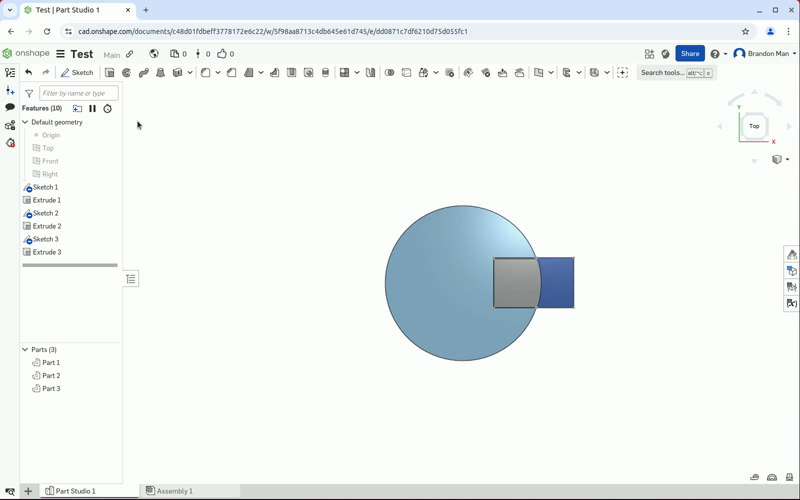
key(up, 3)
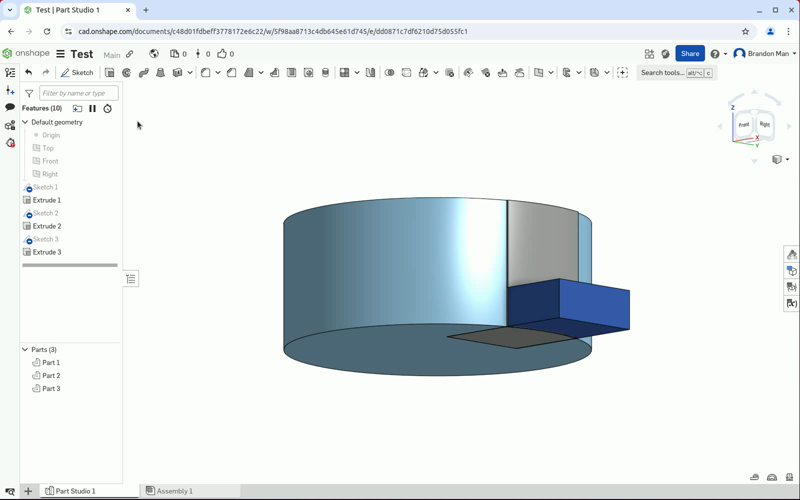
key(left, 3)
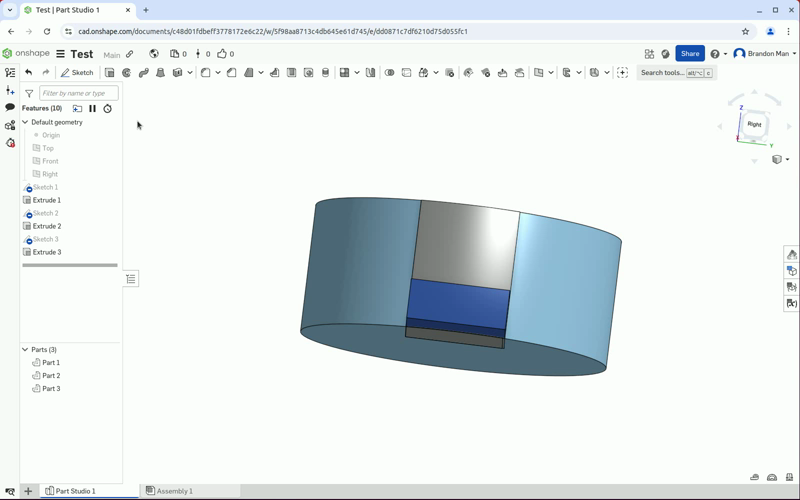
key(right, 3)
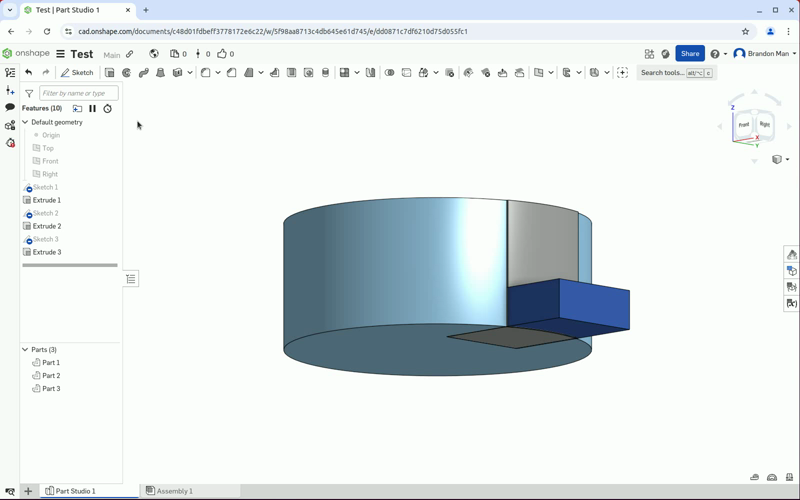
key(down, 3)
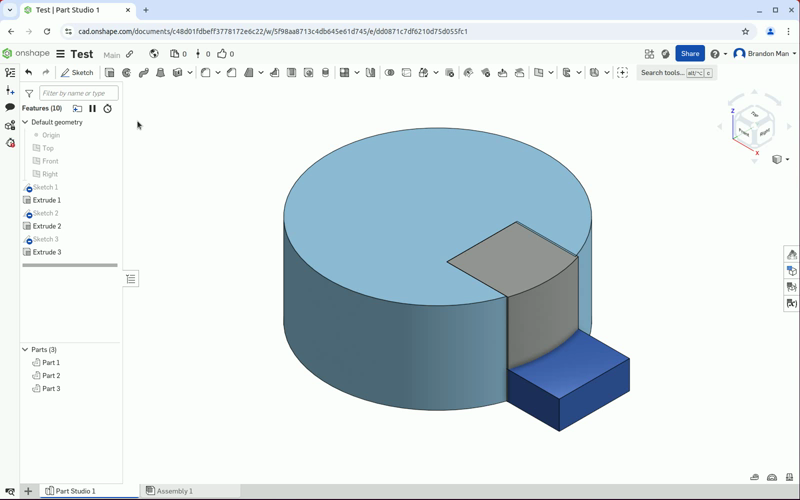
mouse_move(73, 189)
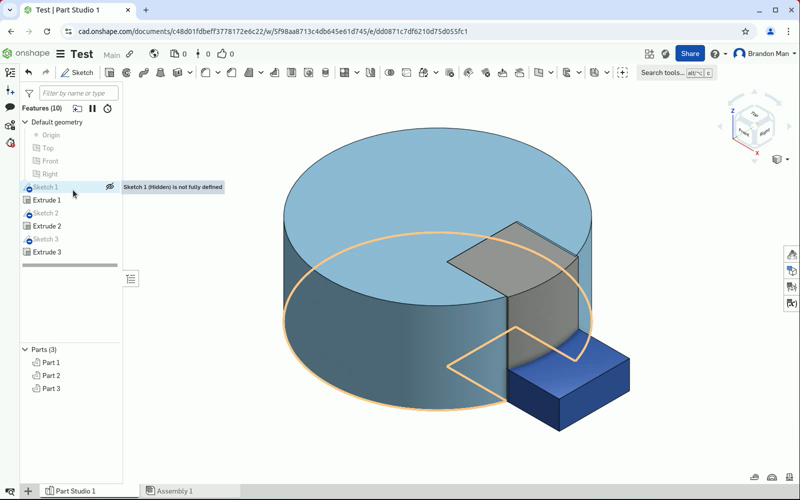
click(73, 189)